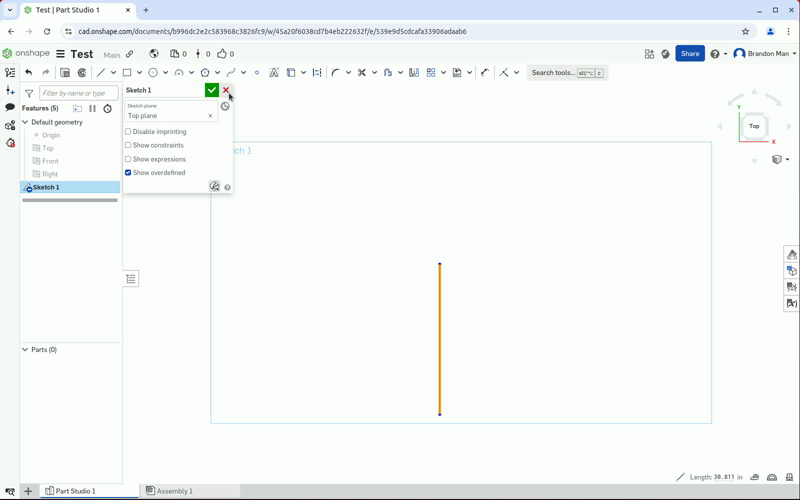
key(shift+h)
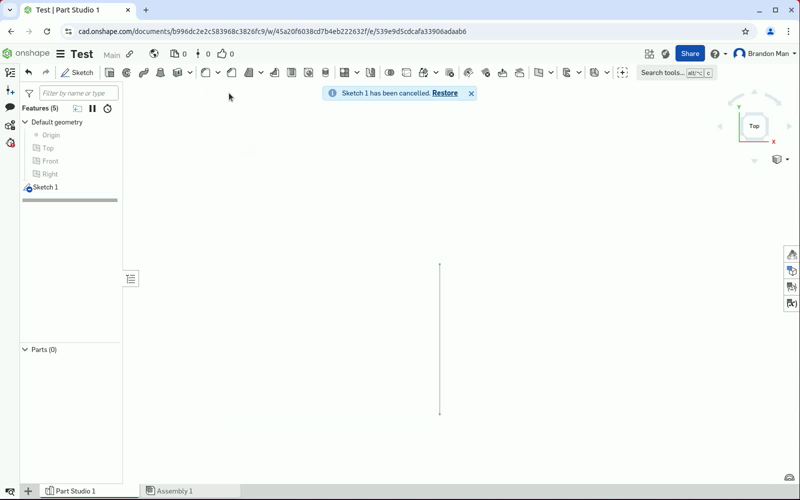
key(shift+s)
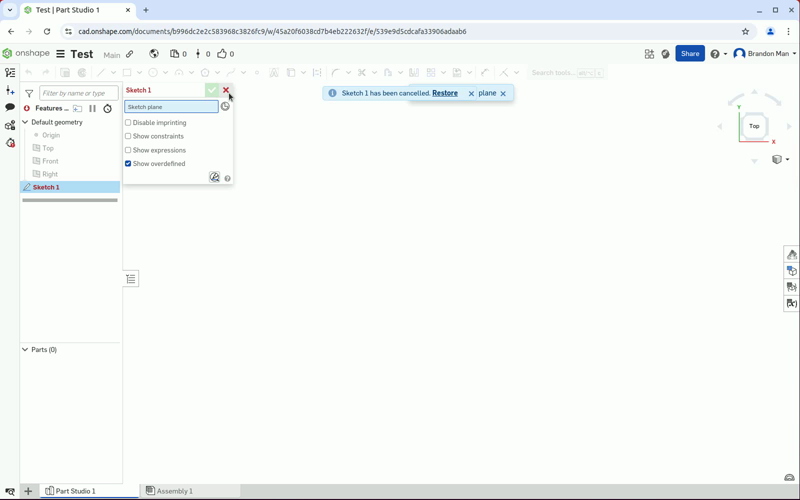
mouse_move(73, 150)
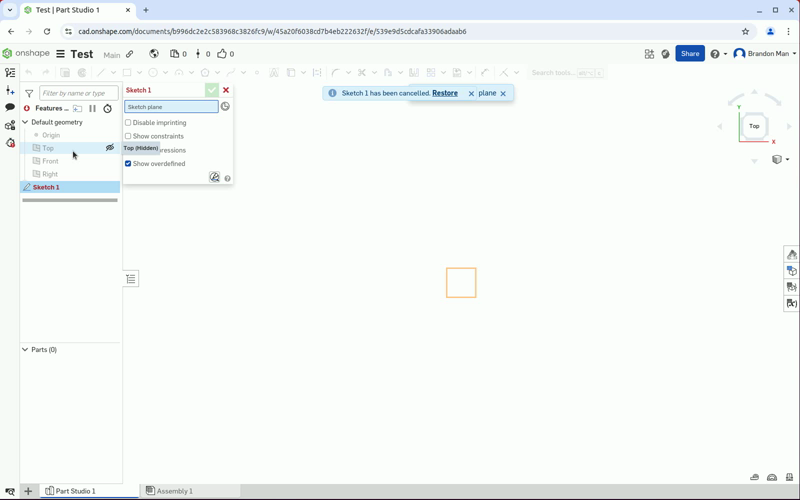
click(73, 150)
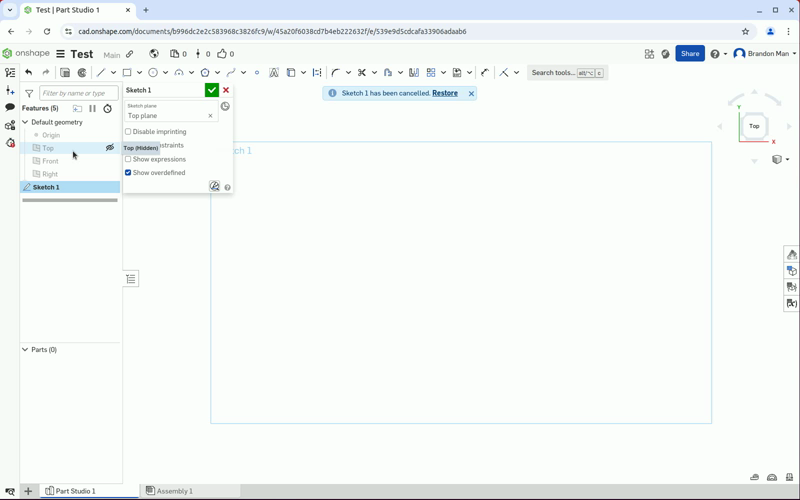
mouse_move(73, 352)
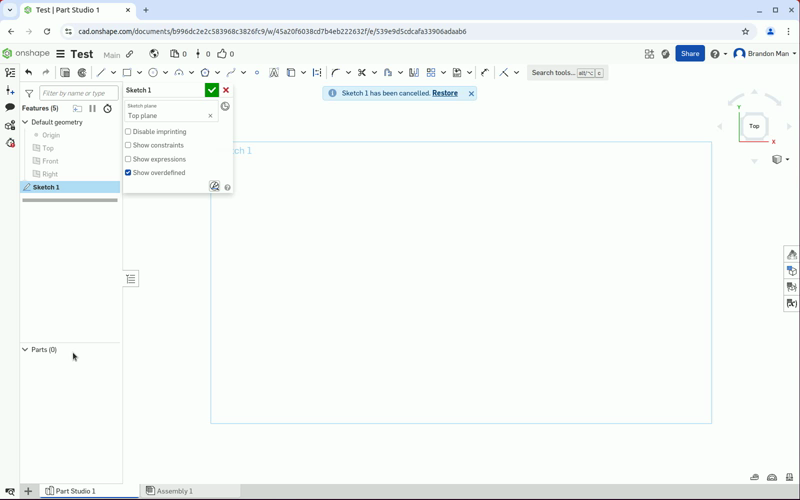
key(y)
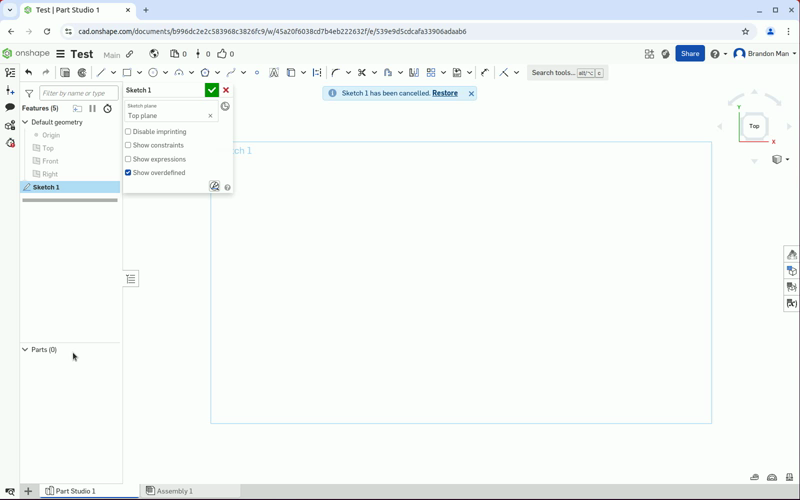
key(l)
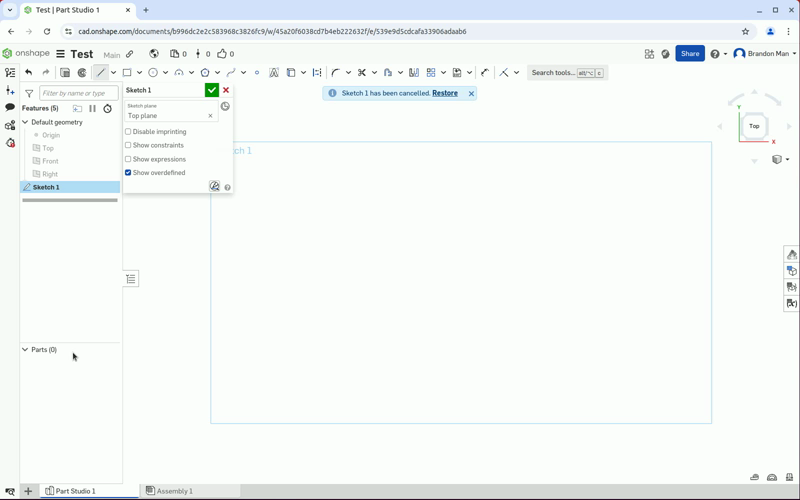
key_down(shift)
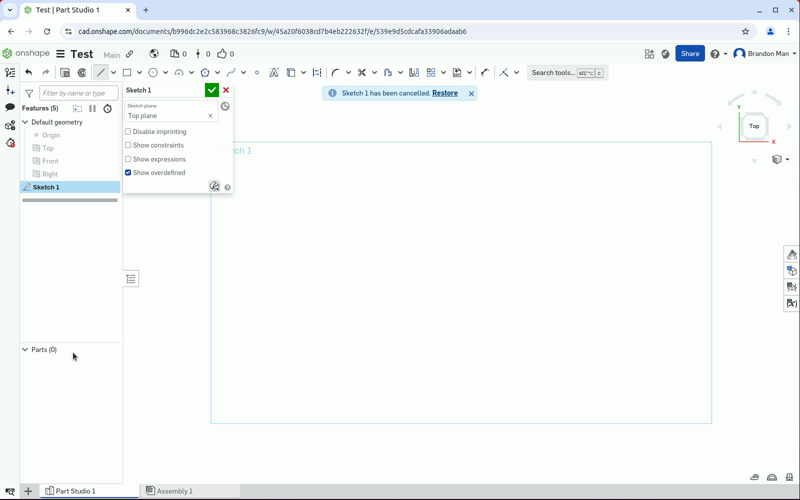
mouse_move(460, 340)
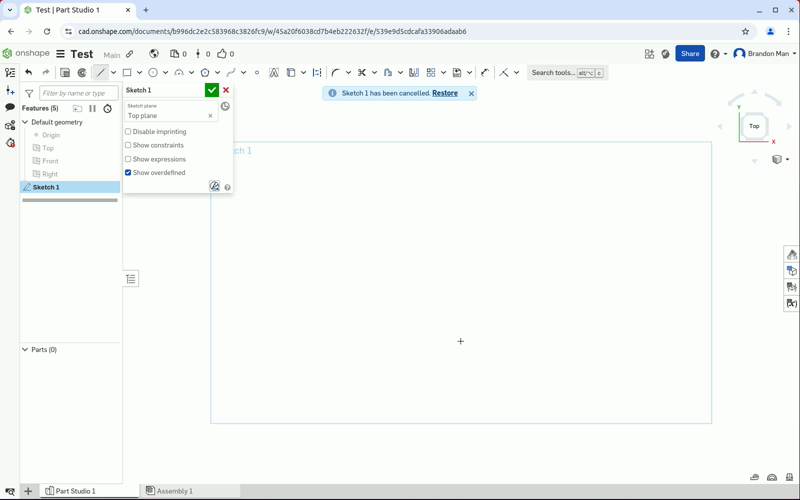
click(460, 340)
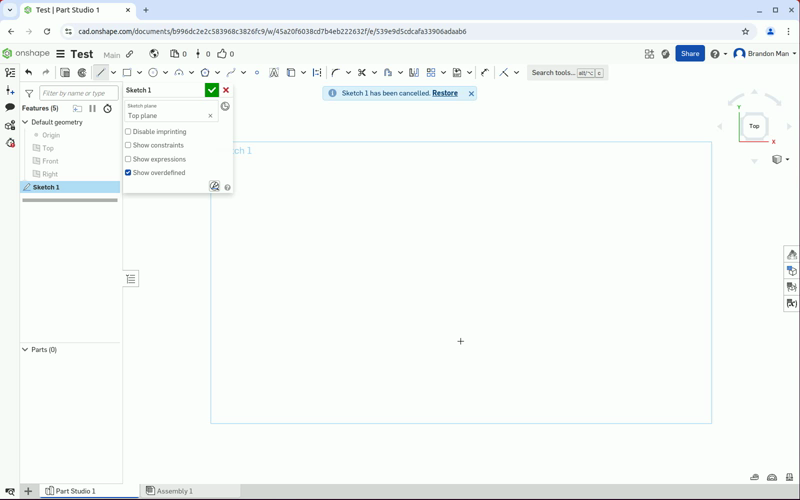
key_up(shift)
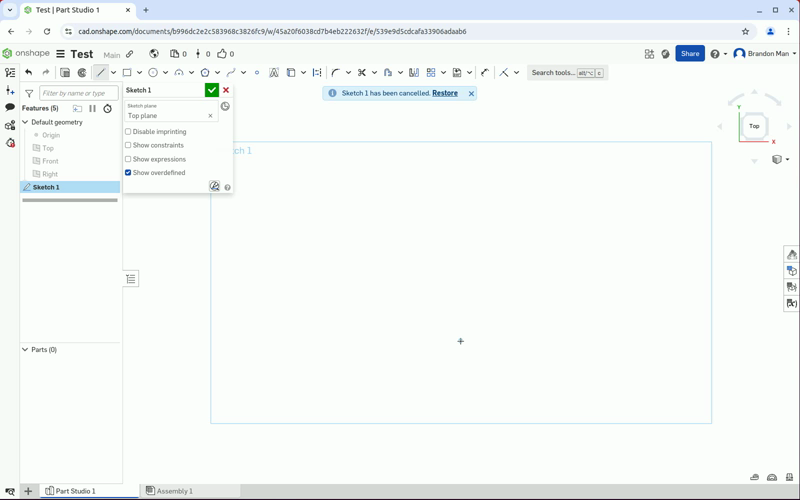
key_down(shift)
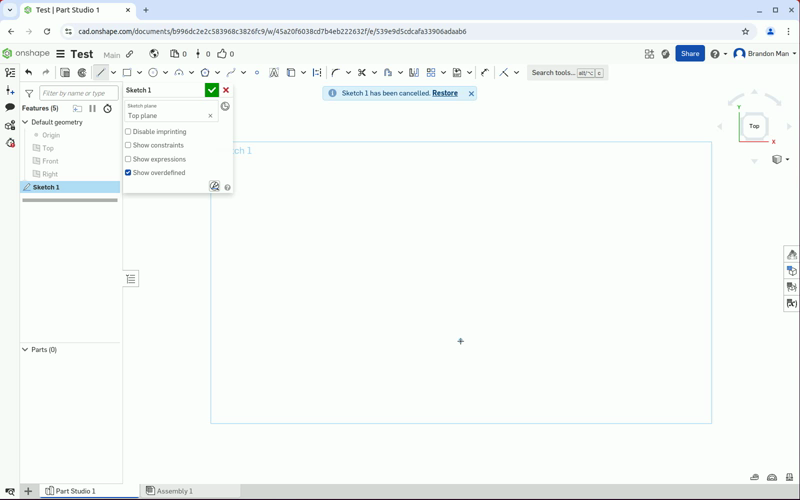
mouse_move(573, 340)
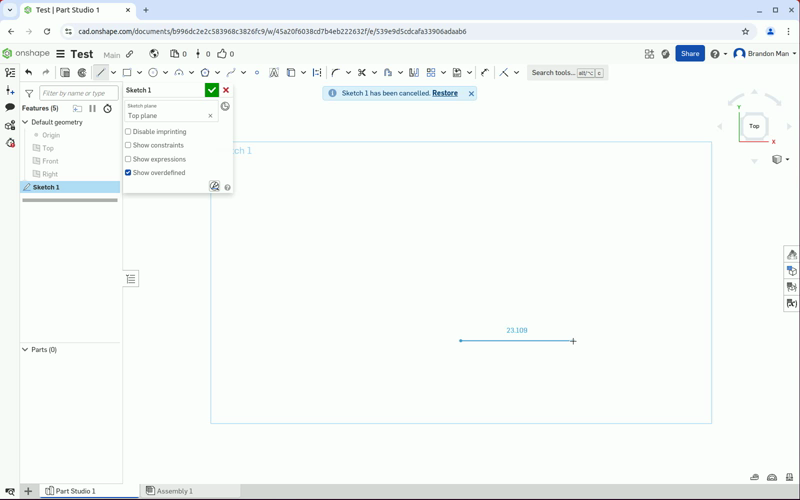
click(573, 340)
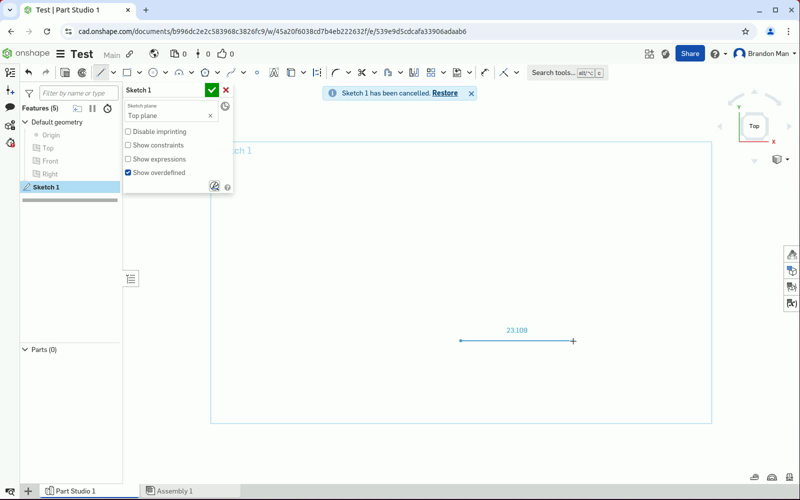
key_up(shift)
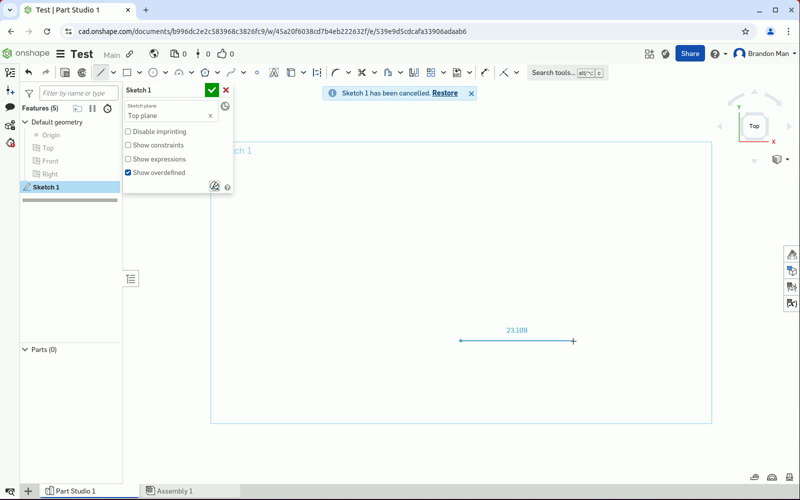
key_down(shift)
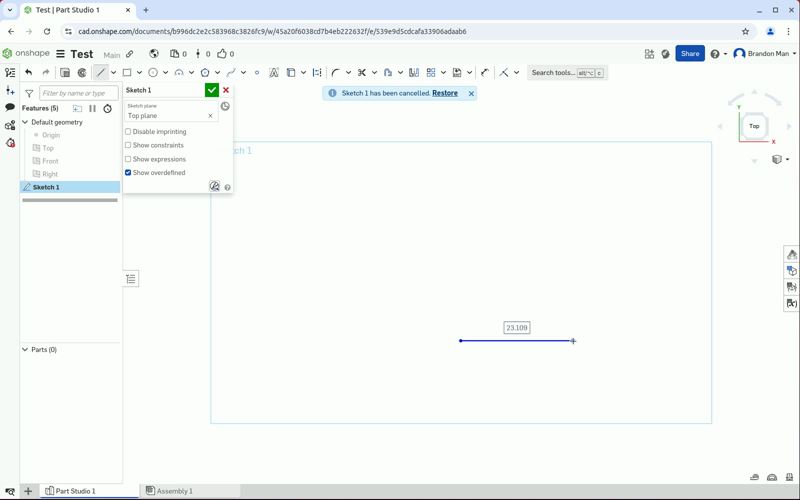
mouse_move(589, 340)
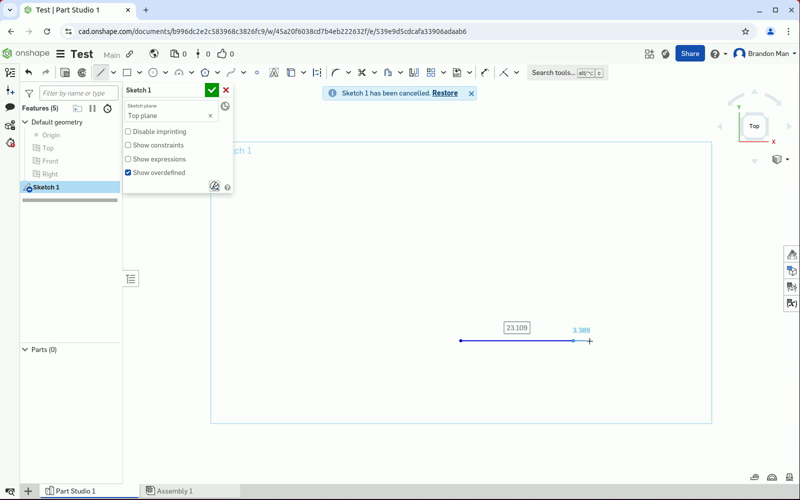
mouse_move(573, 283)
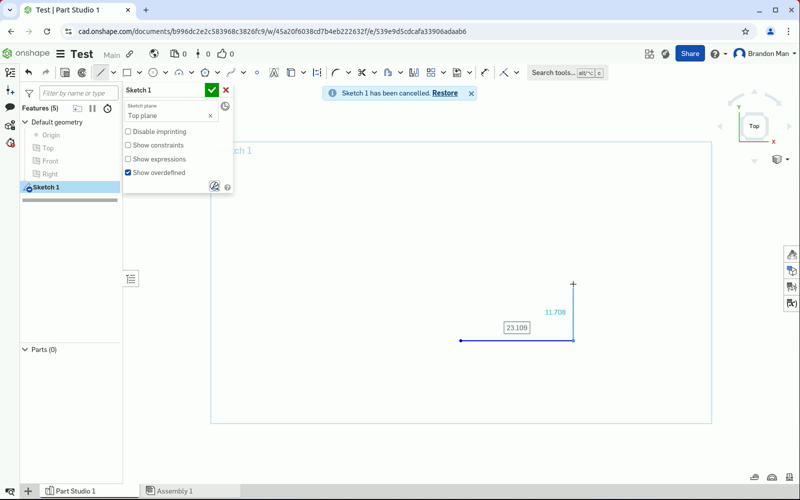
click(573, 283)
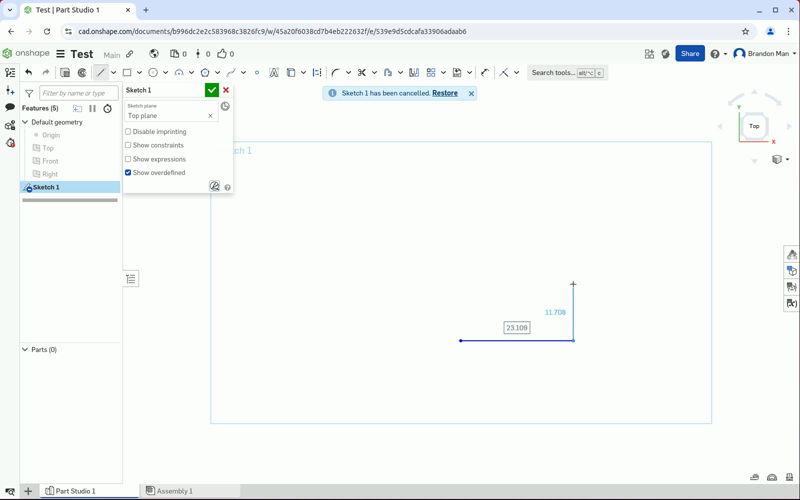
key_up(shift)
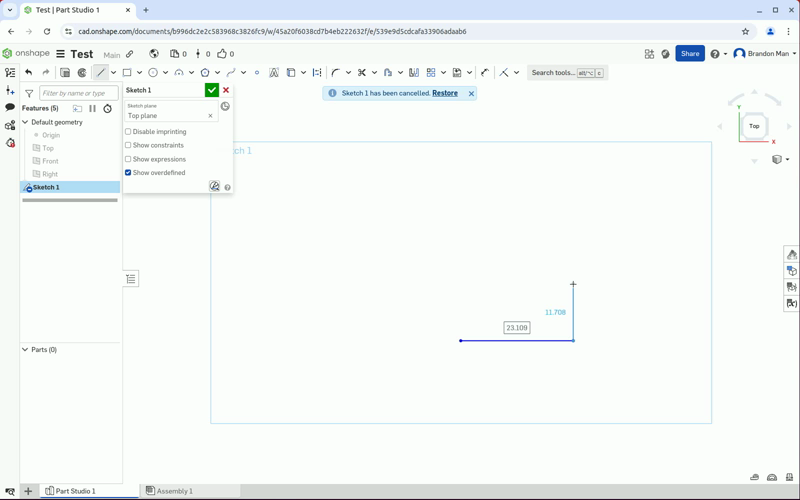
key_down(shift)
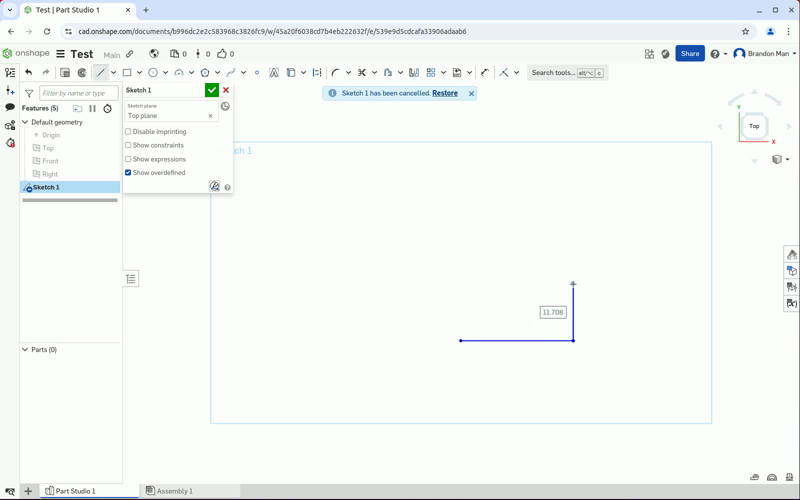
mouse_move(460, 283)
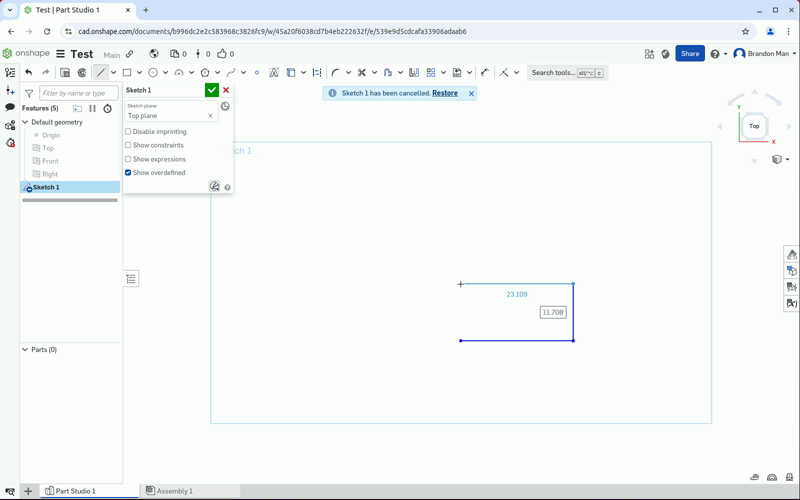
click(460, 283)
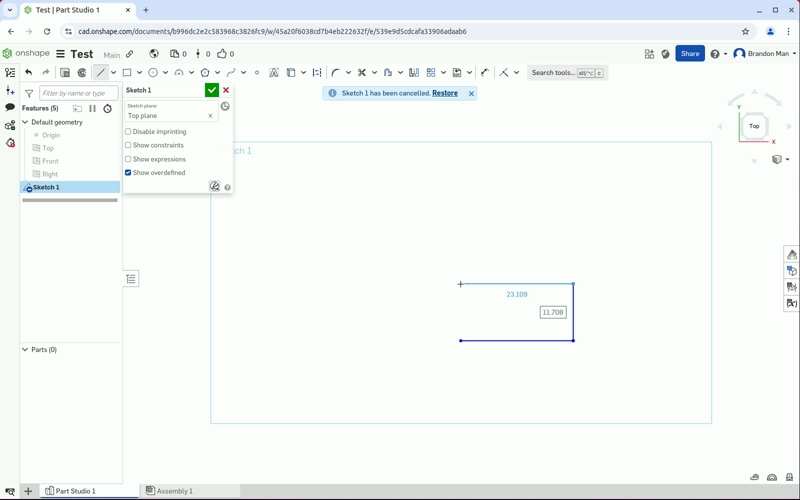
key_up(shift)
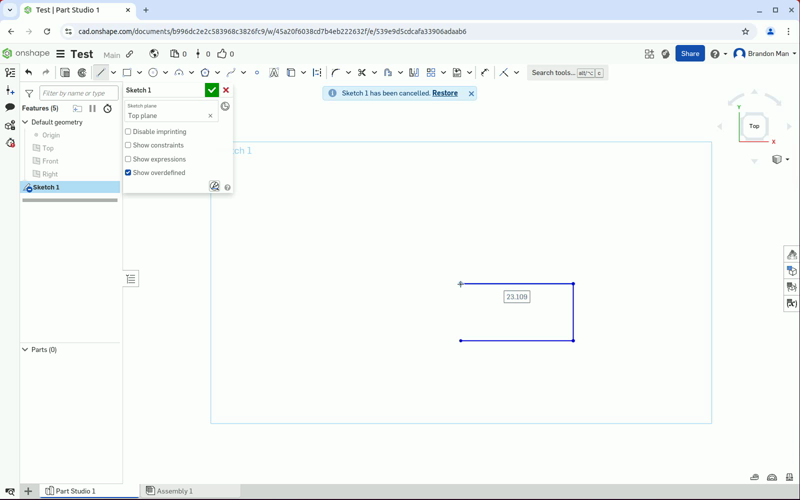
mouse_move(490, 283)
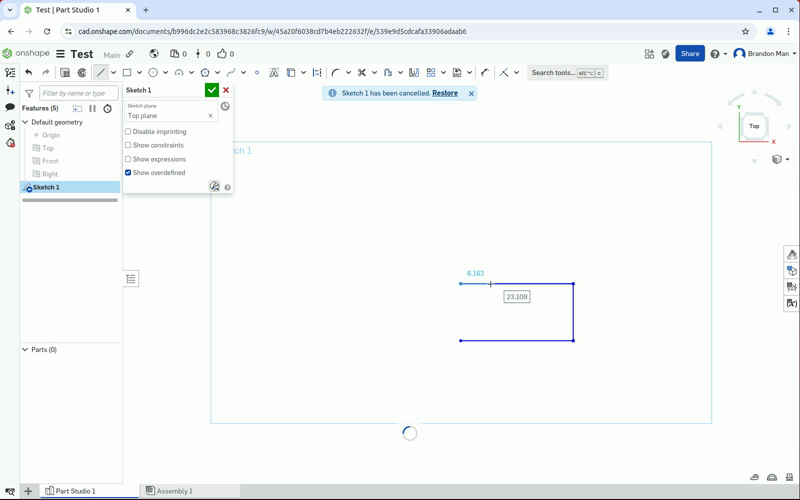
key_down(shift)
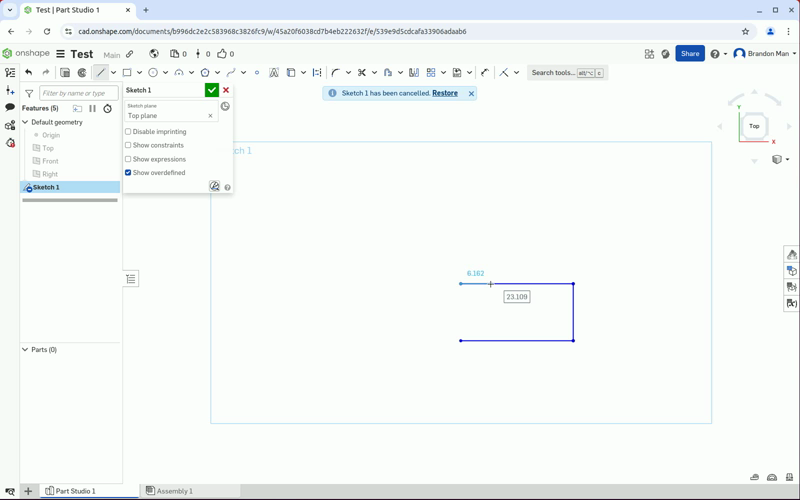
mouse_move(460, 340)
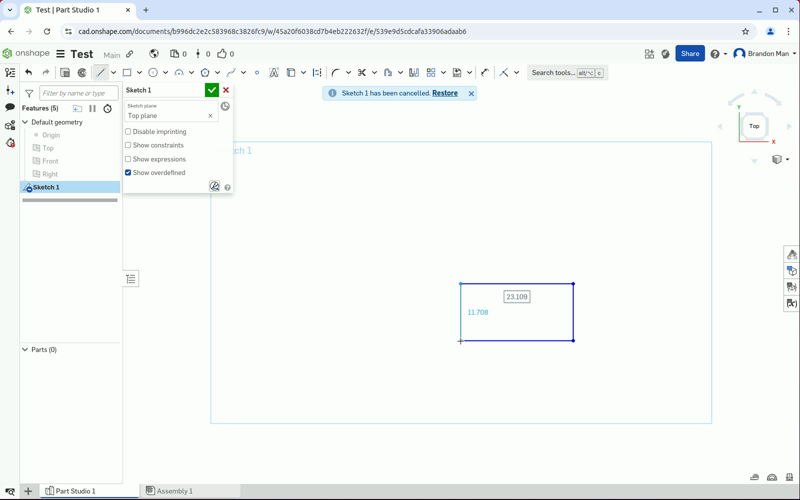
key_up(shift)
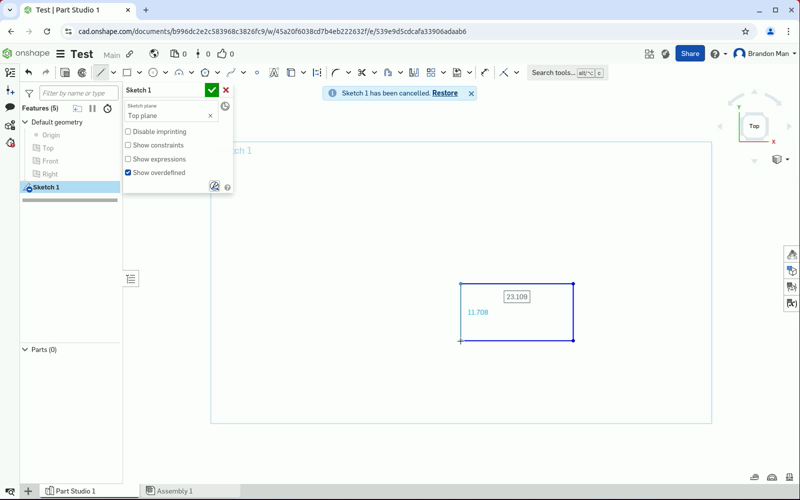
click(460, 340)
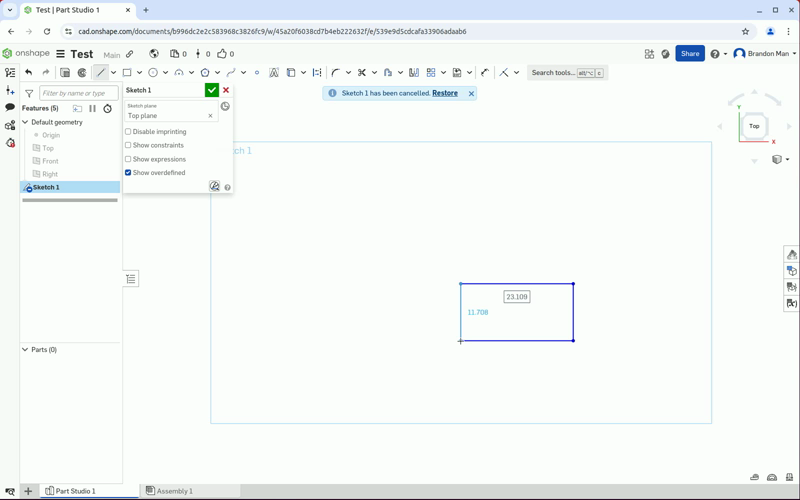
key(esc)
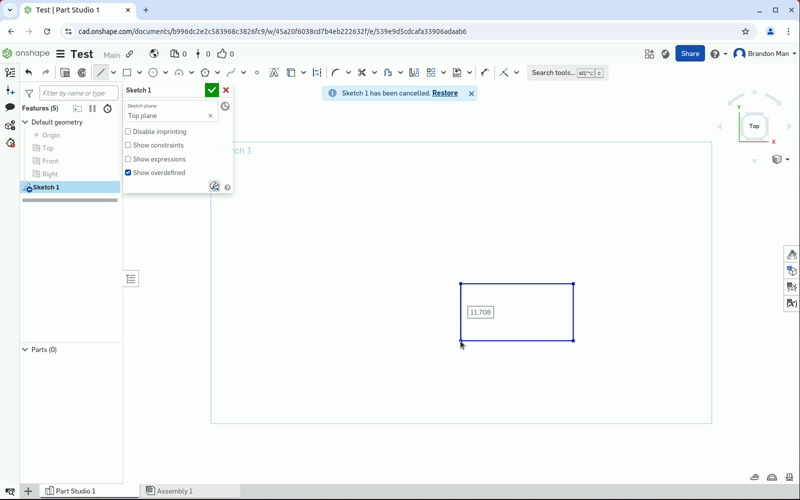
mouse_move(513, 323)
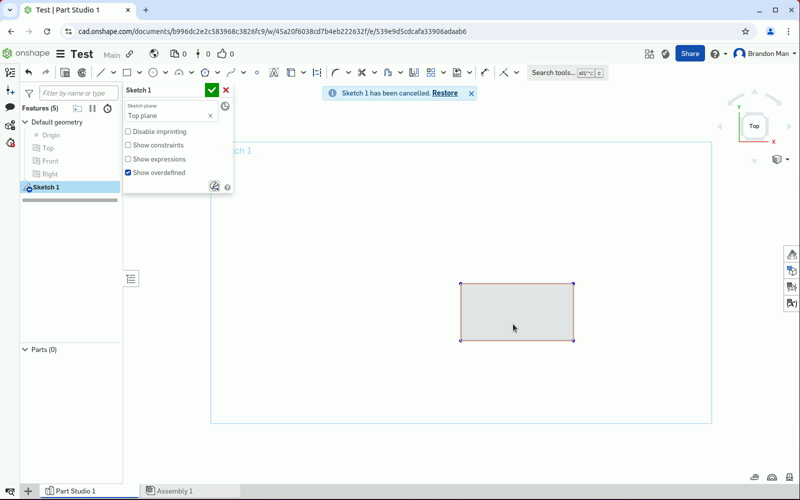
click(513, 323)
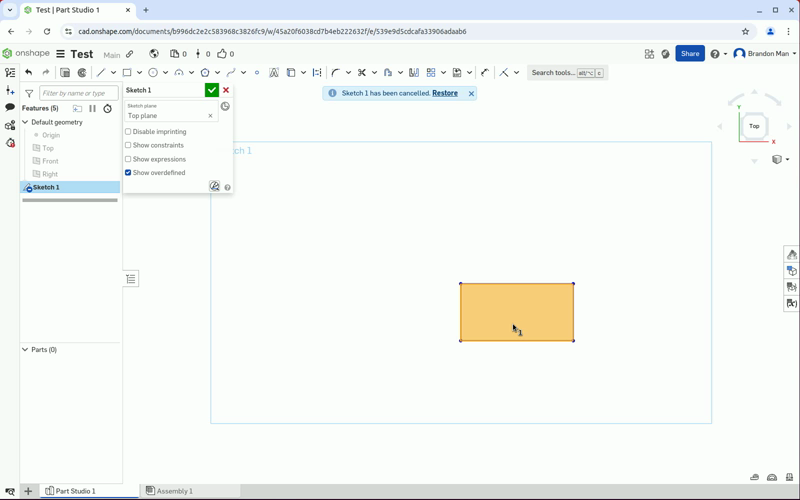
mouse_move(73, 352)
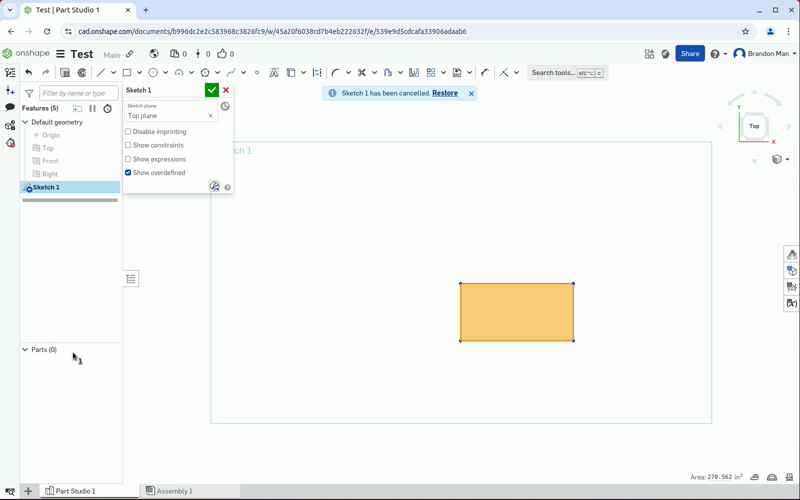
key(shift+y)
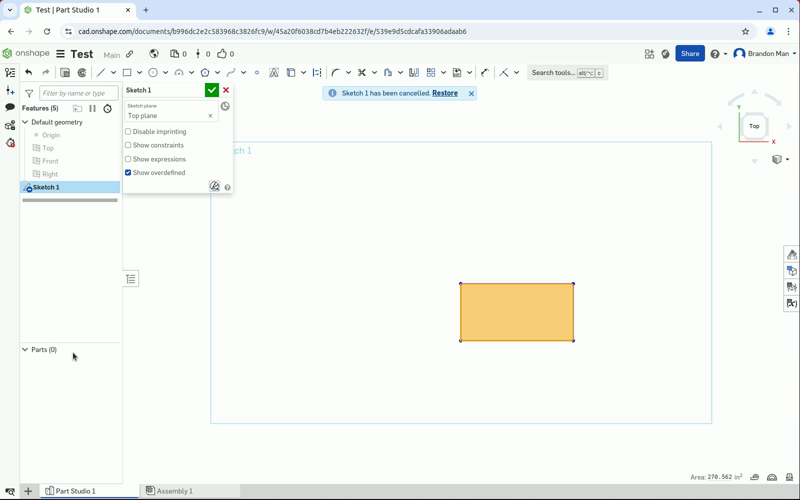
key(shift+e)
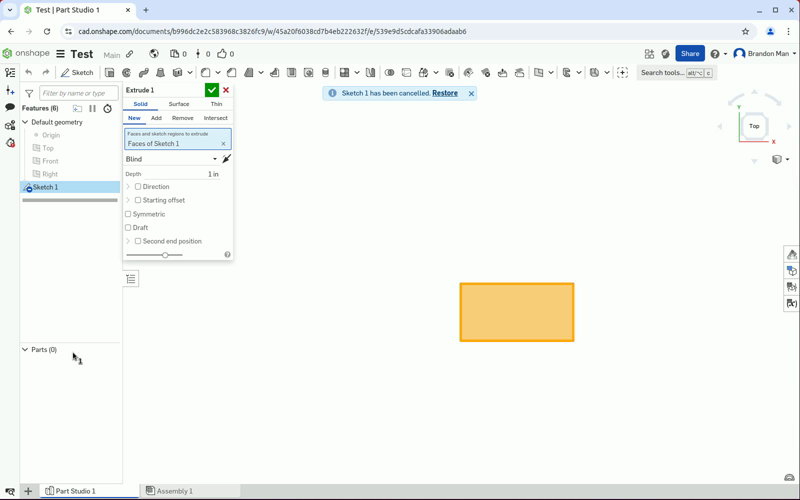
mouse_move(143, 106)
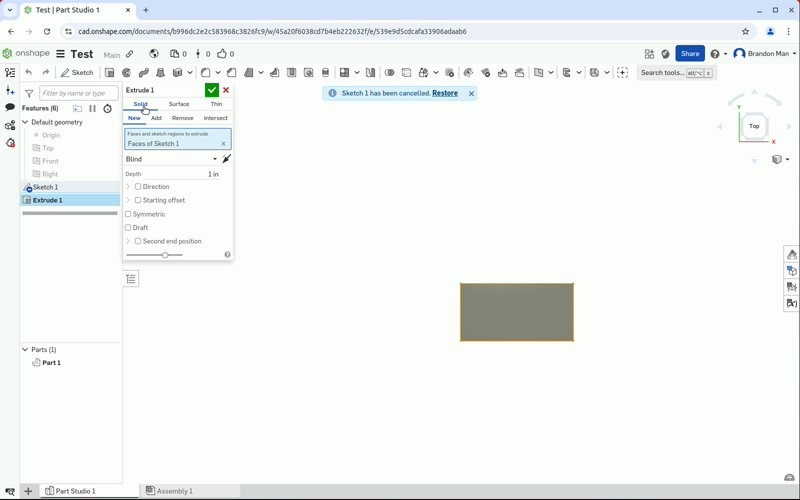
click(143, 106)
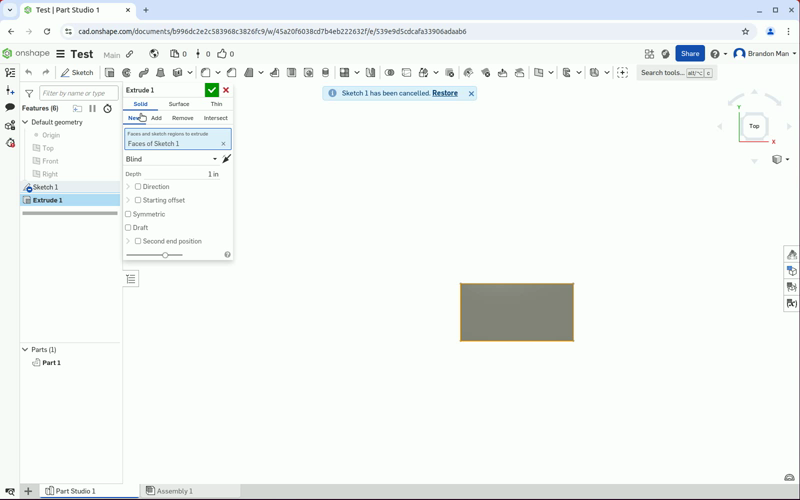
mouse_move(137, 120)
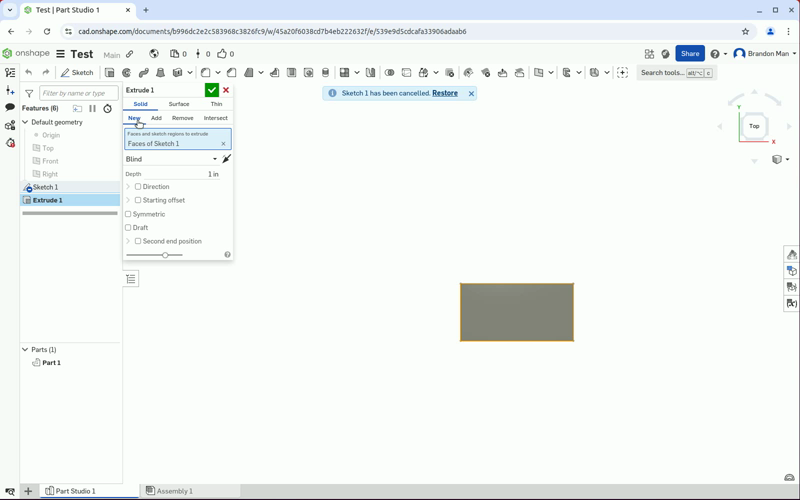
click(137, 120)
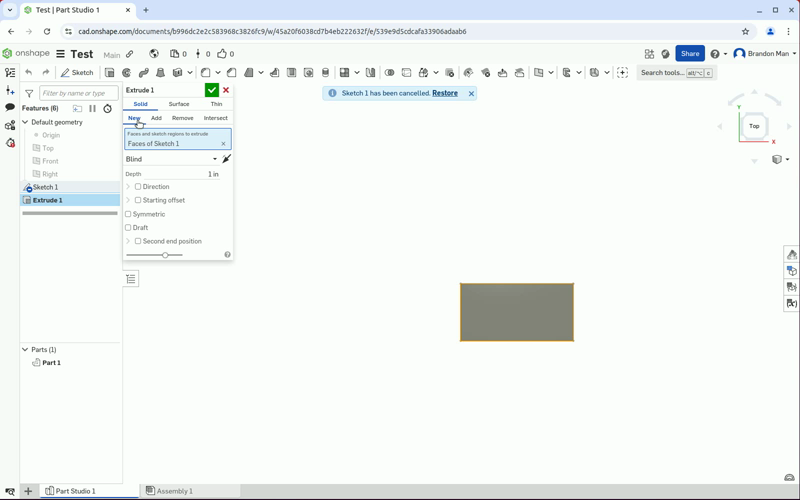
key(tab, 4)
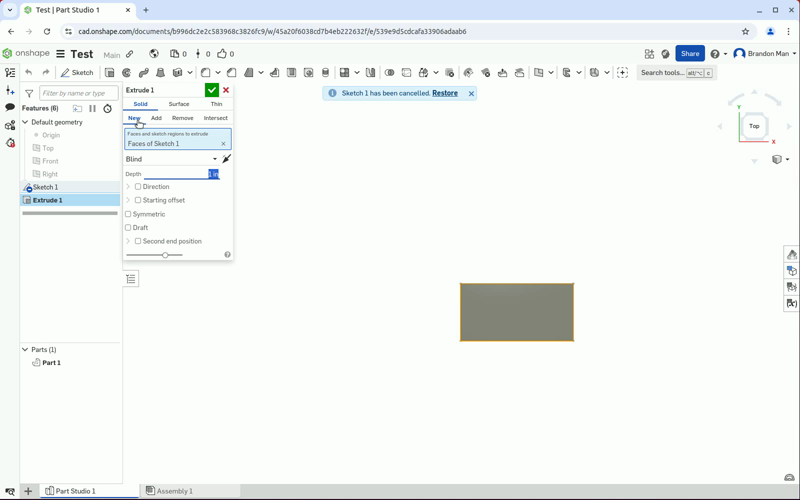
text(7.703)
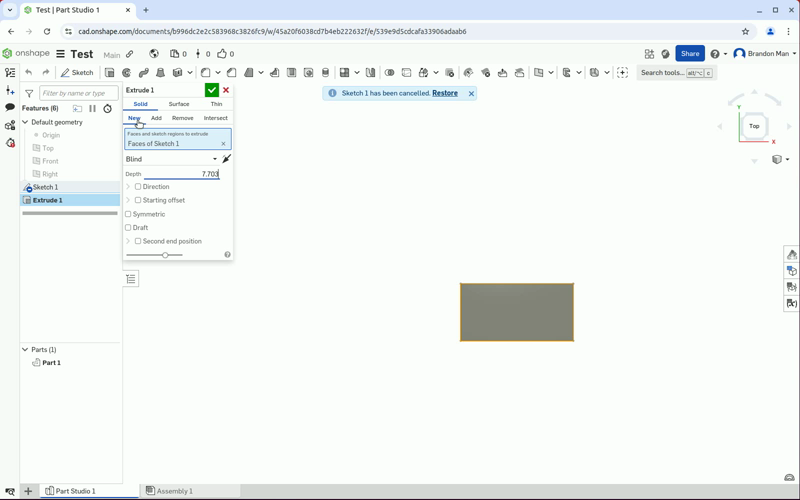
key(enter)
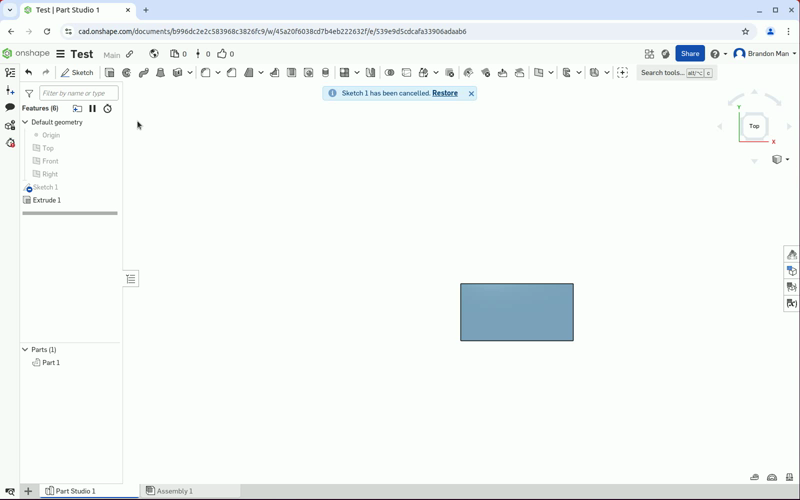
key(shift+h)
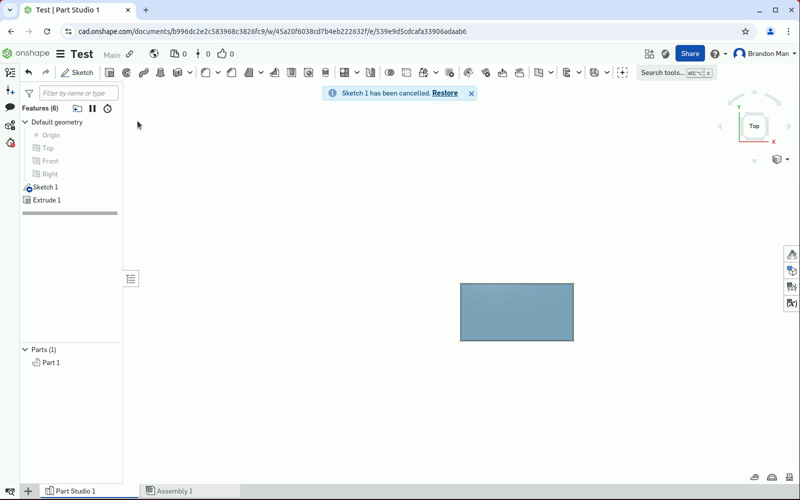
key(shift+h)
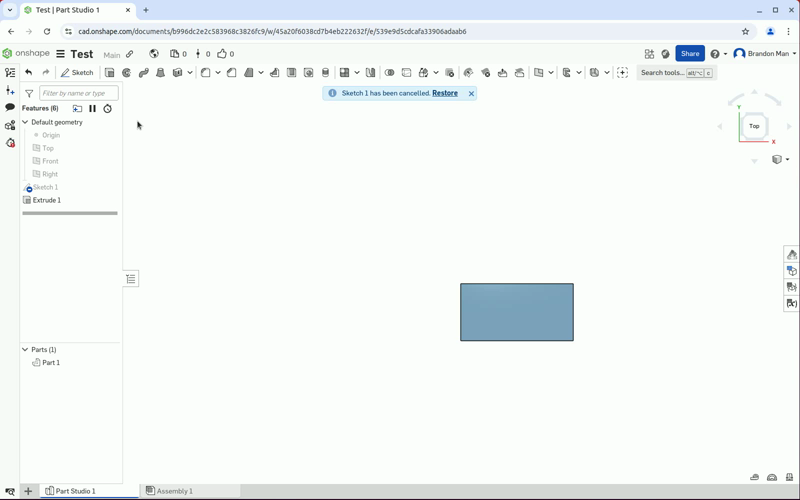
mouse_move(73, 189)
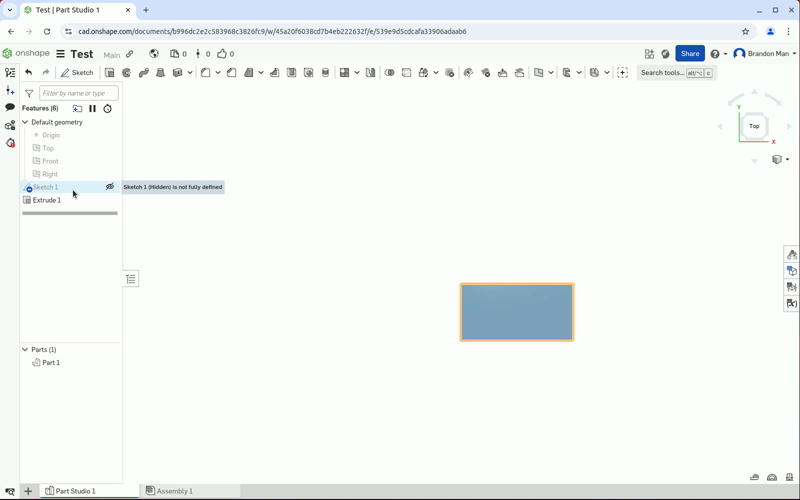
click(73, 189)
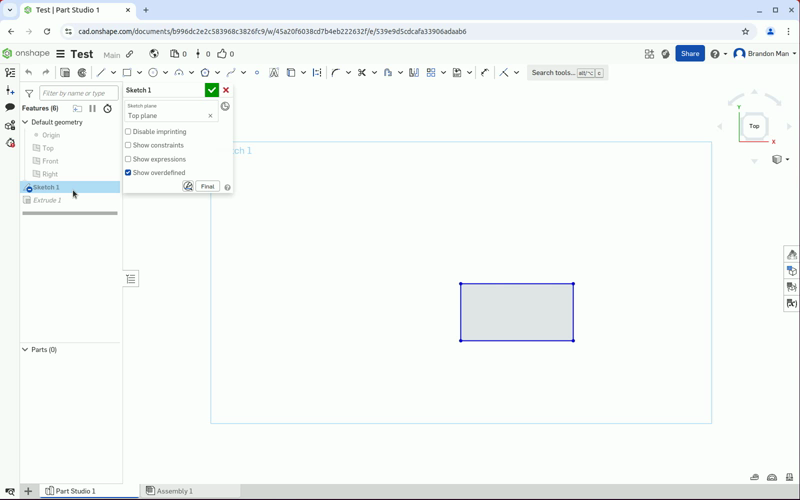
mouse_move(229, 92)
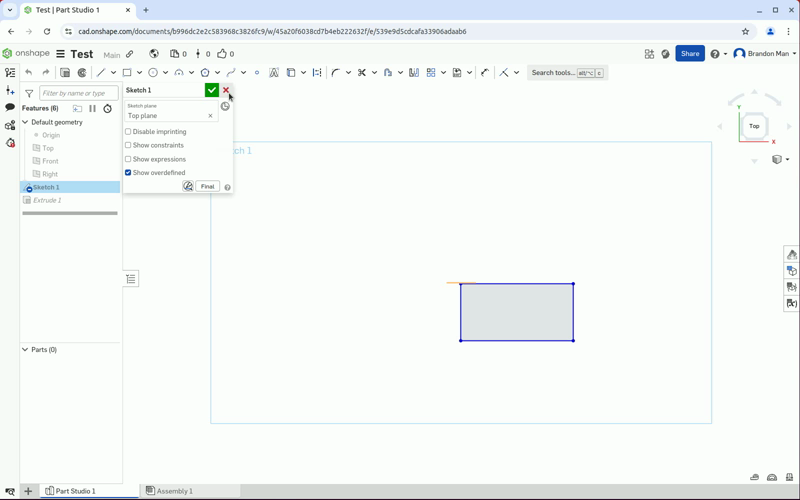
click(229, 92)
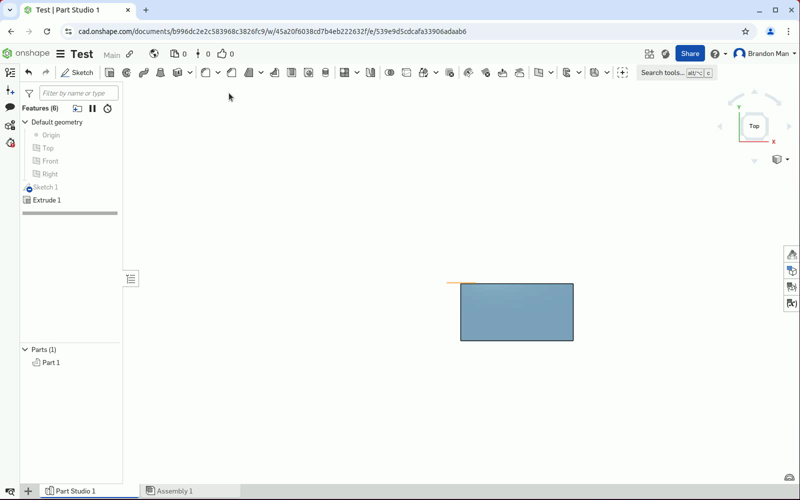
mouse_move(541, 75)
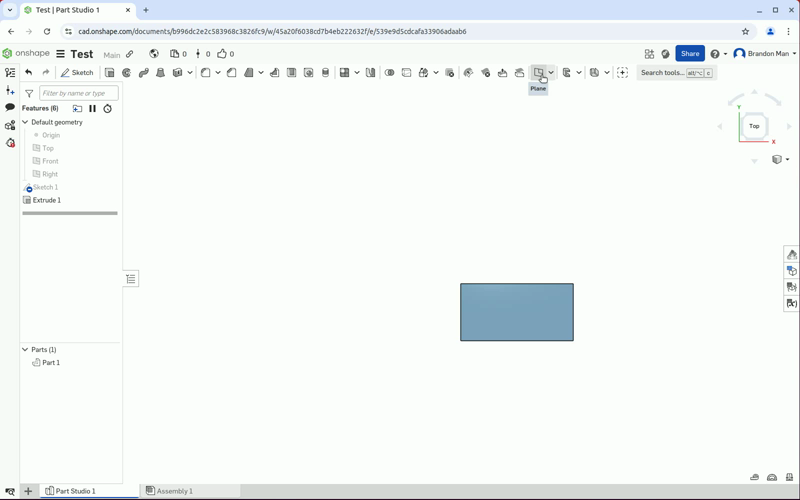
click(541, 75)
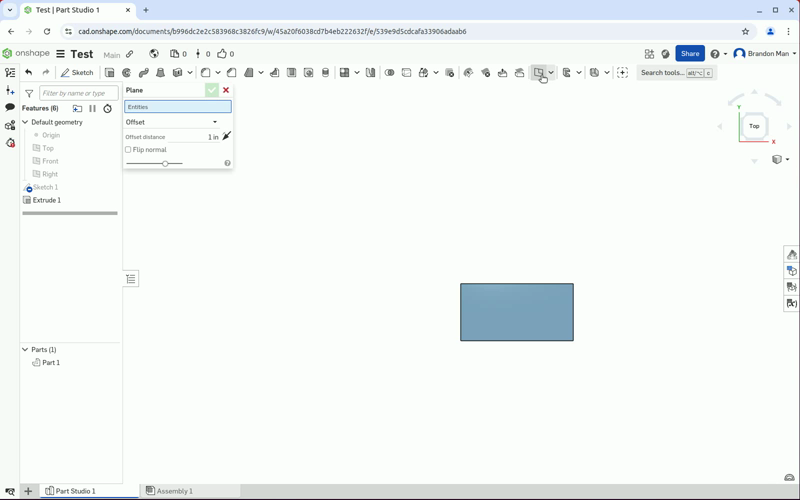
mouse_move(73, 150)
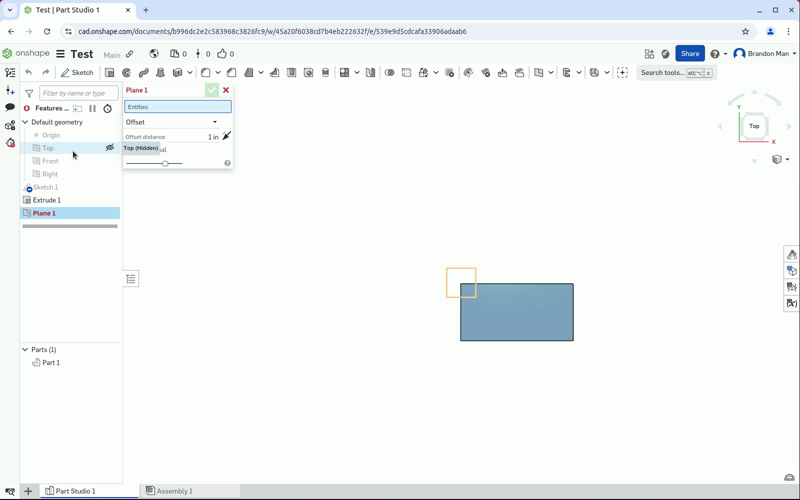
click(73, 150)
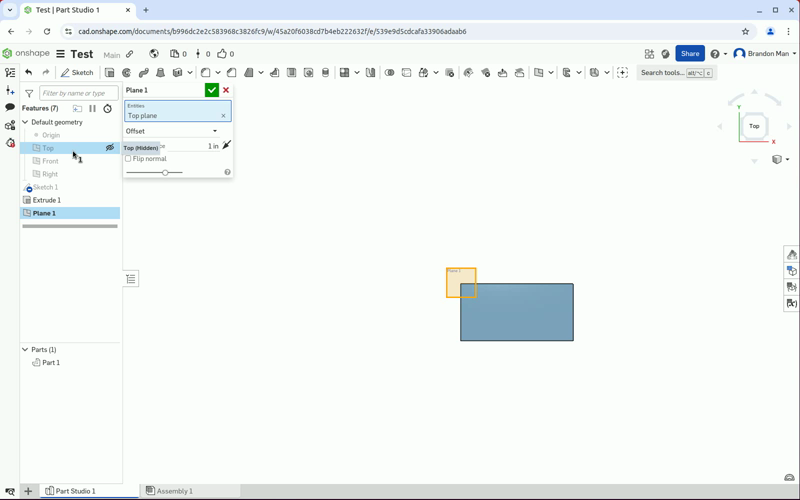
key(tab, 2)
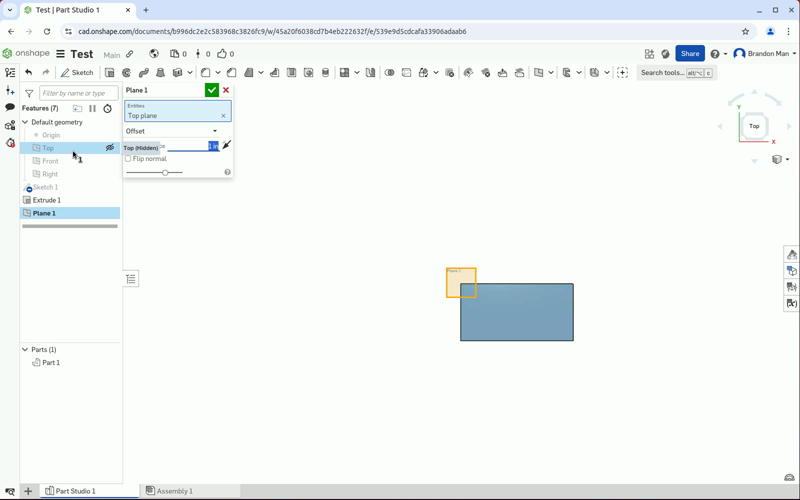
text(7.703)
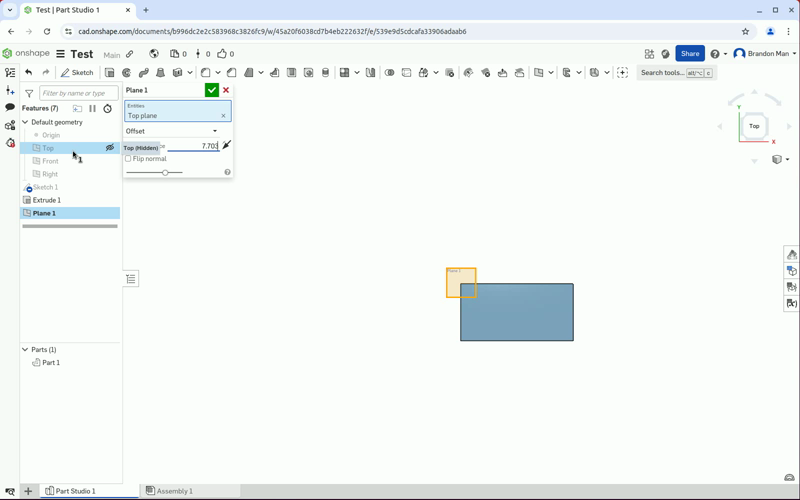
key(enter, 2)
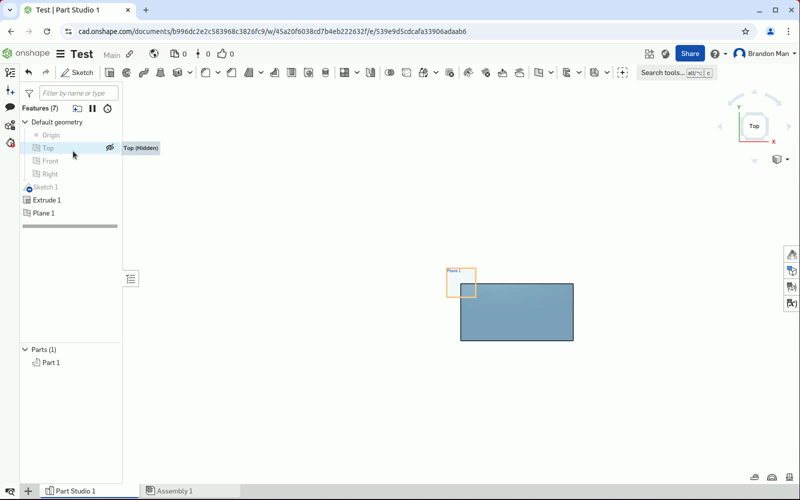
key(shift+s)
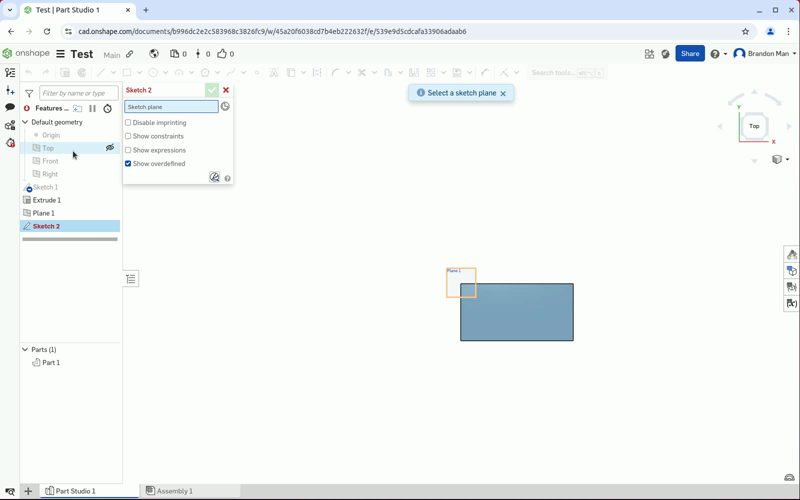
mouse_move(73, 215)
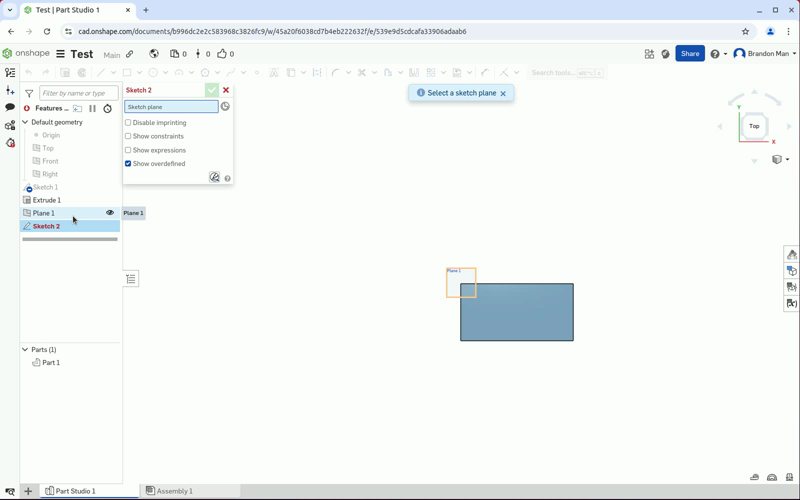
click(73, 215)
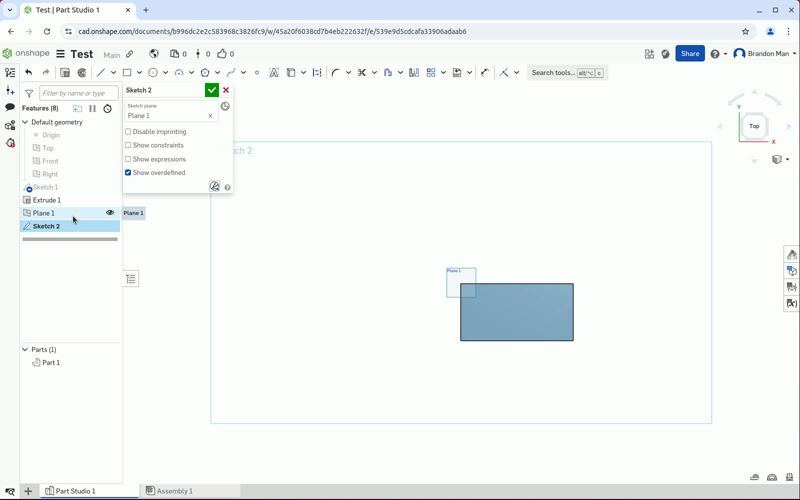
mouse_move(73, 352)
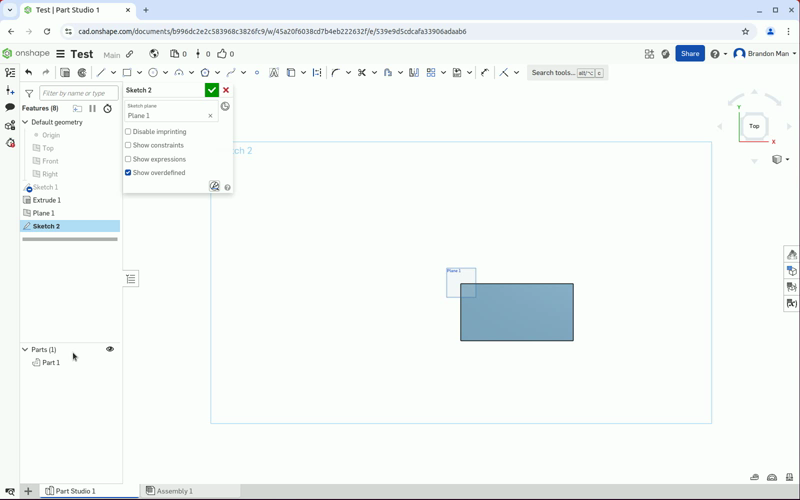
key(y)
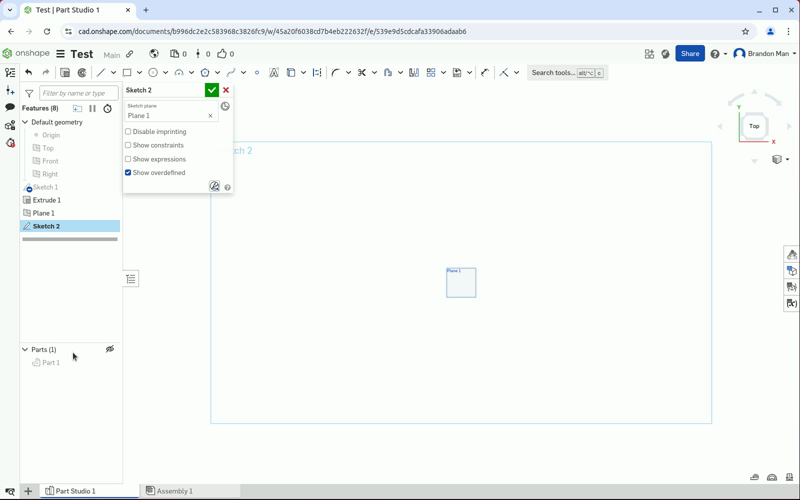
key(l)
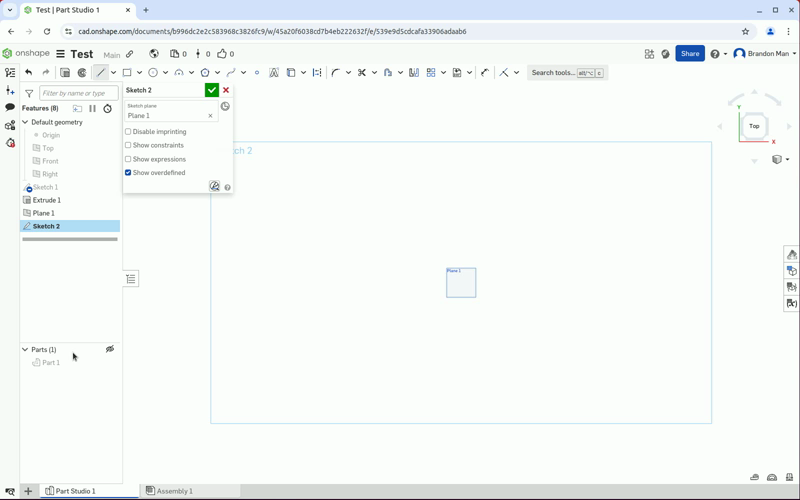
key_down(shift)
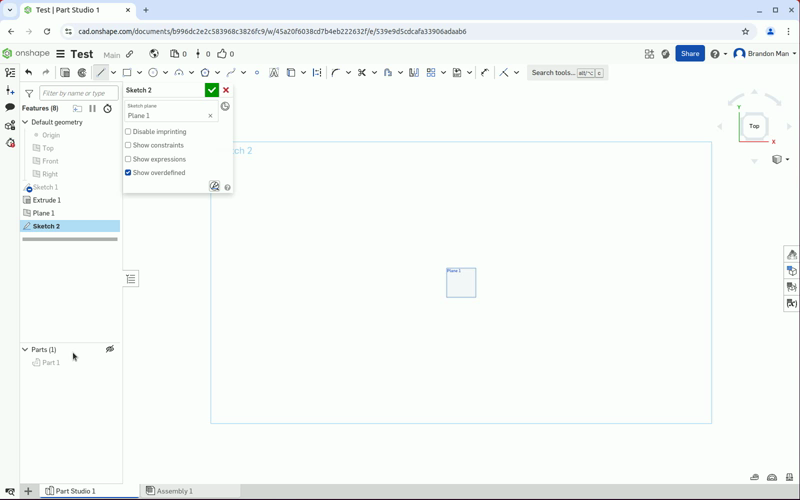
mouse_move(460, 282)
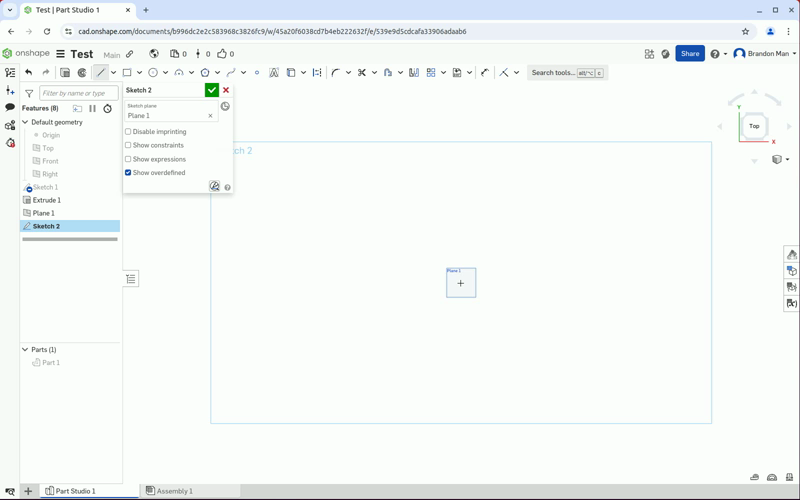
click(460, 282)
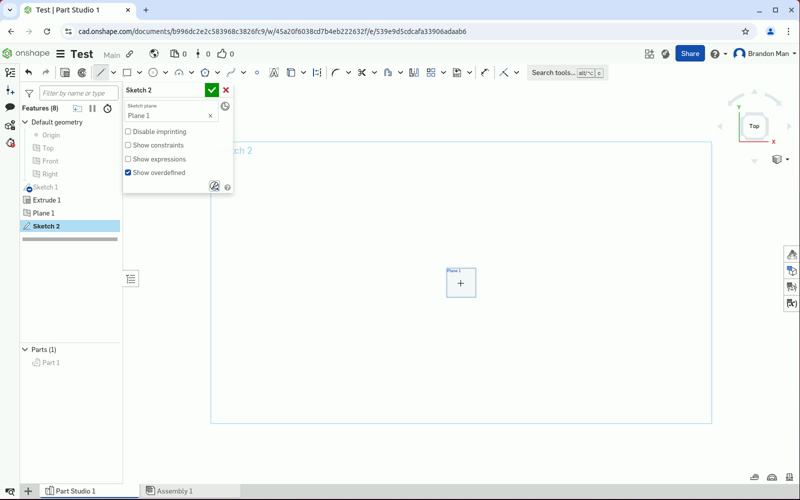
key_up(shift)
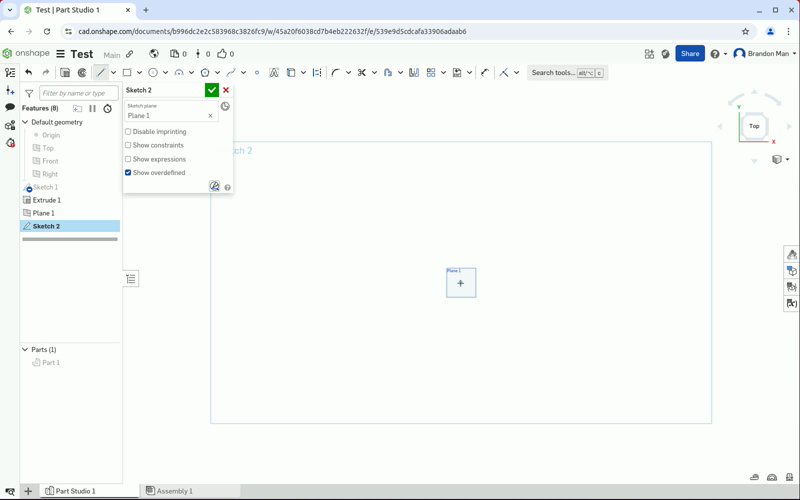
key_down(shift)
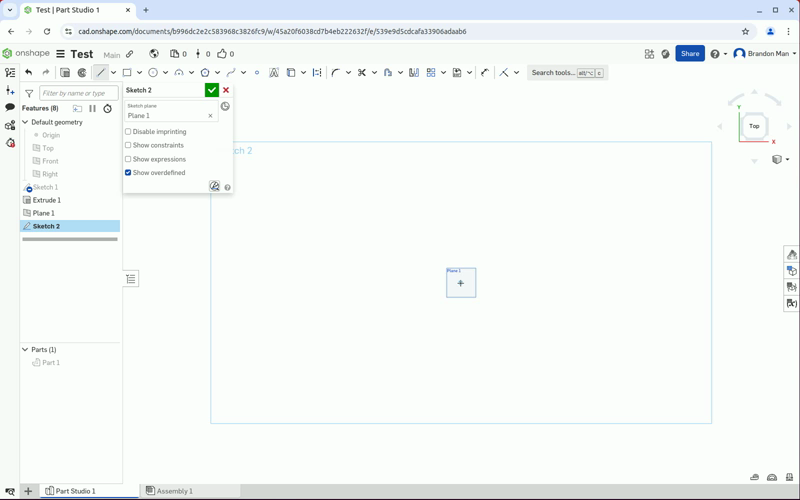
mouse_move(522, 282)
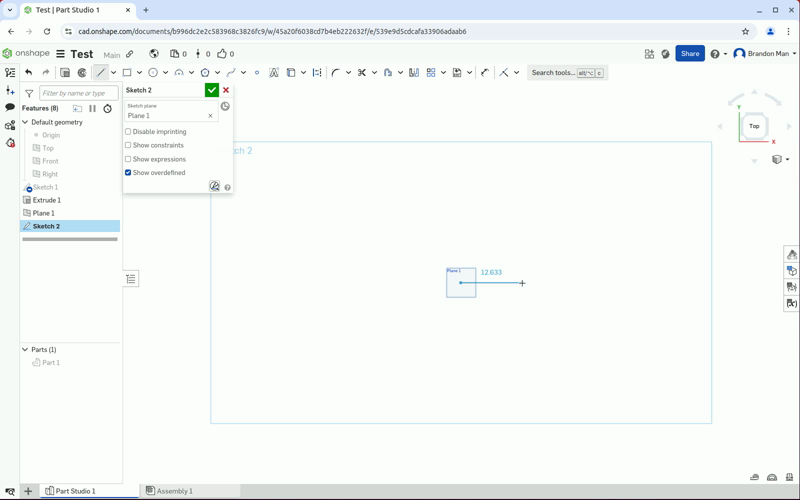
click(522, 282)
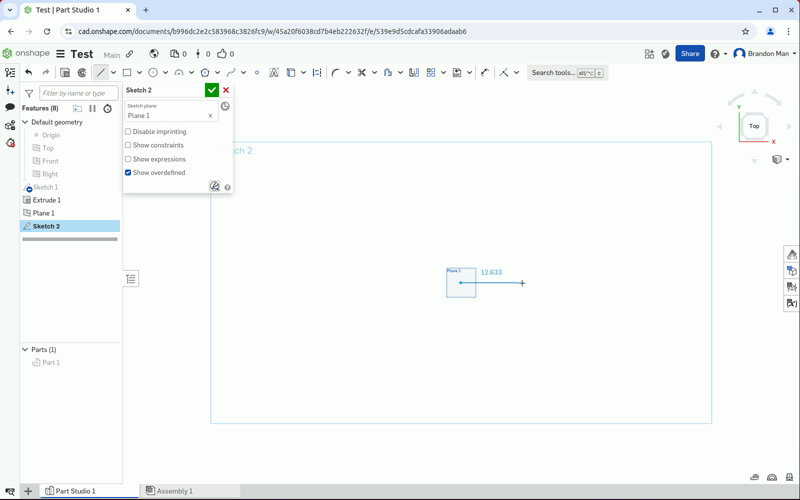
key_up(shift)
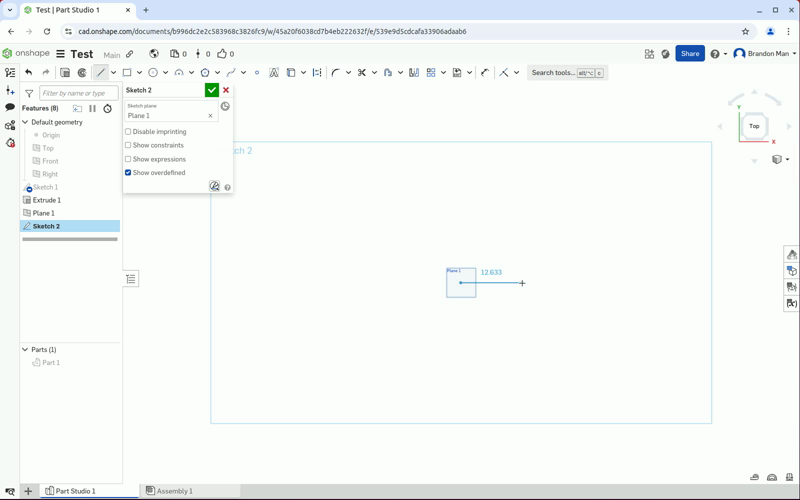
key_down(shift)
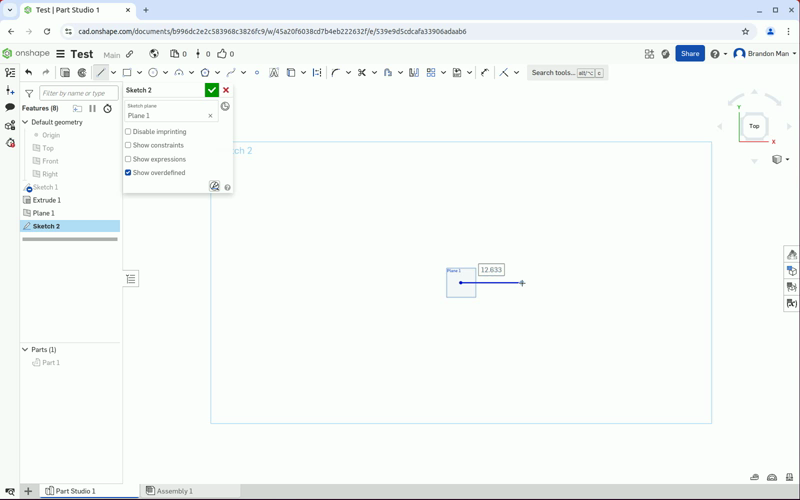
mouse_move(522, 197)
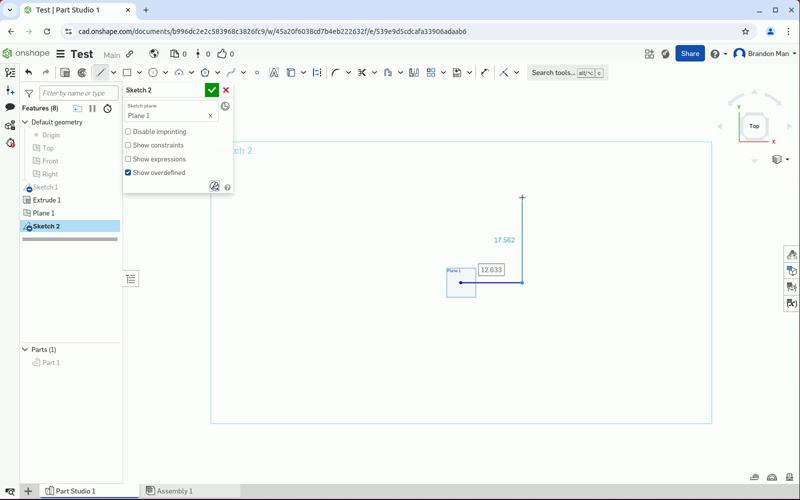
click(522, 197)
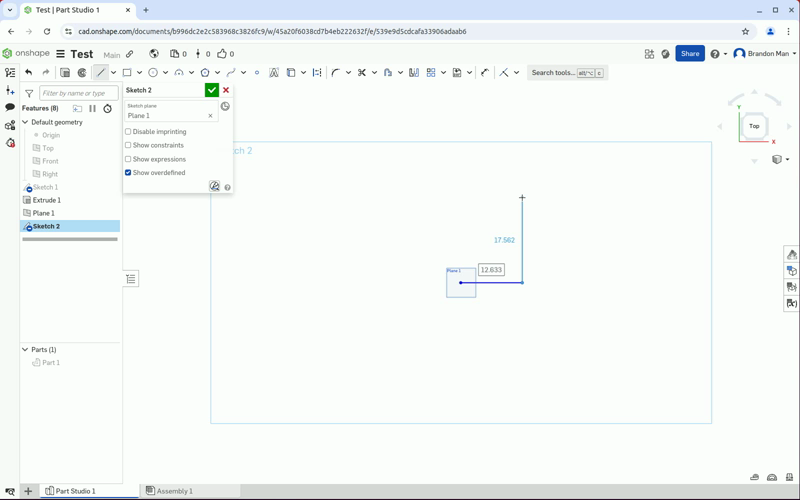
key_up(shift)
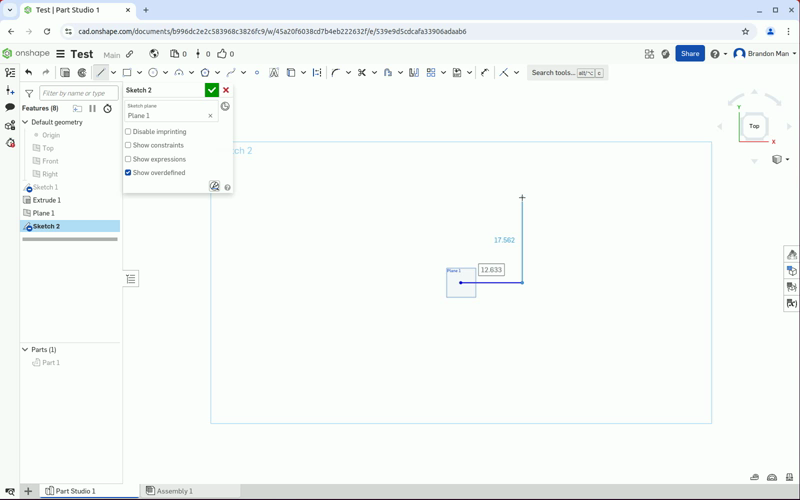
key_down(shift)
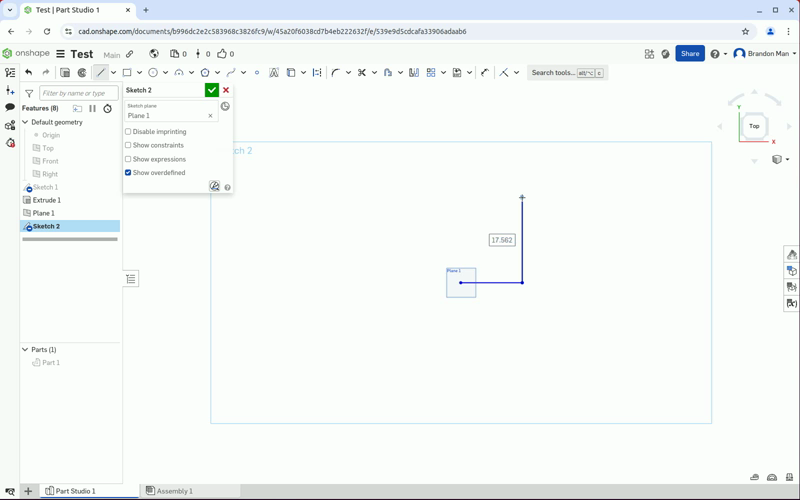
mouse_move(460, 197)
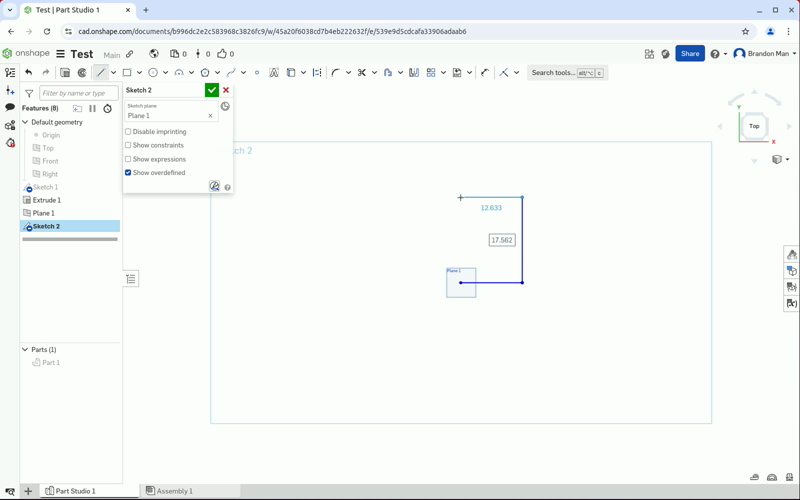
click(460, 197)
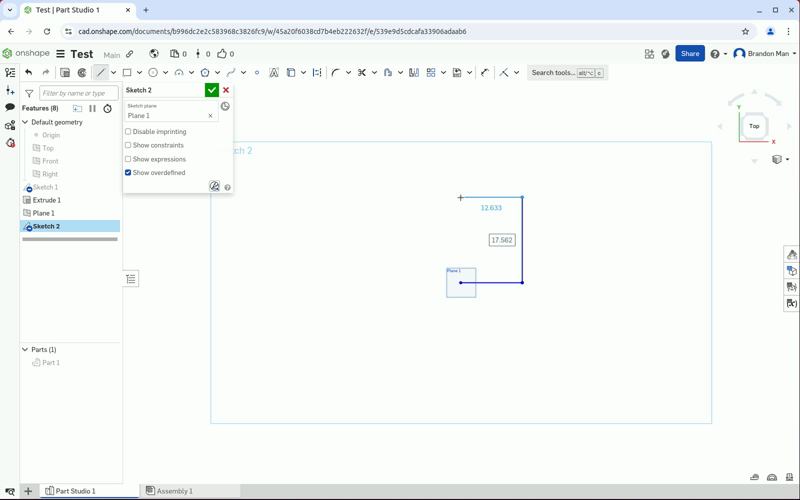
key_up(shift)
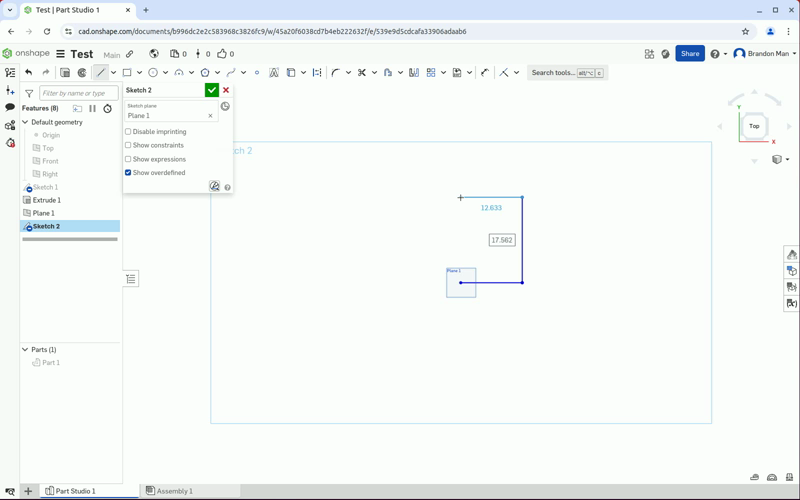
key_down(shift)
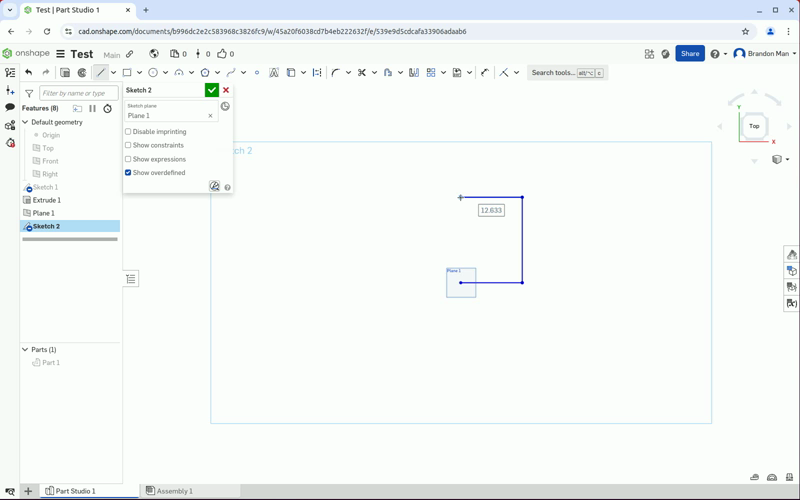
mouse_move(460, 282)
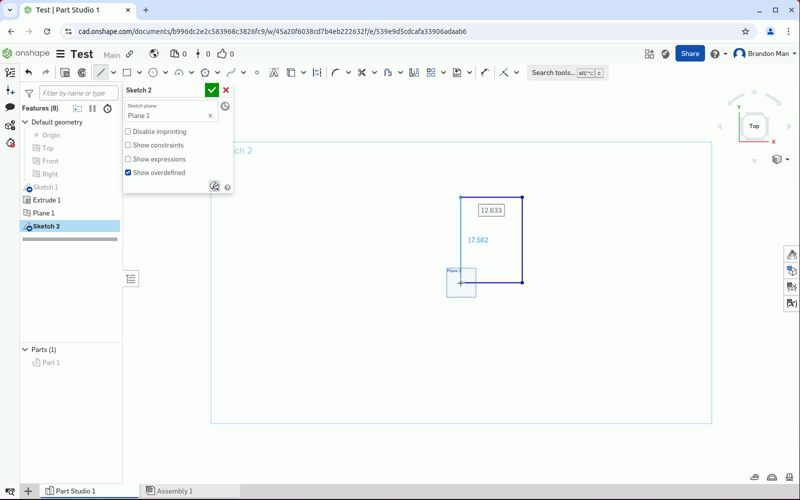
key_up(shift)
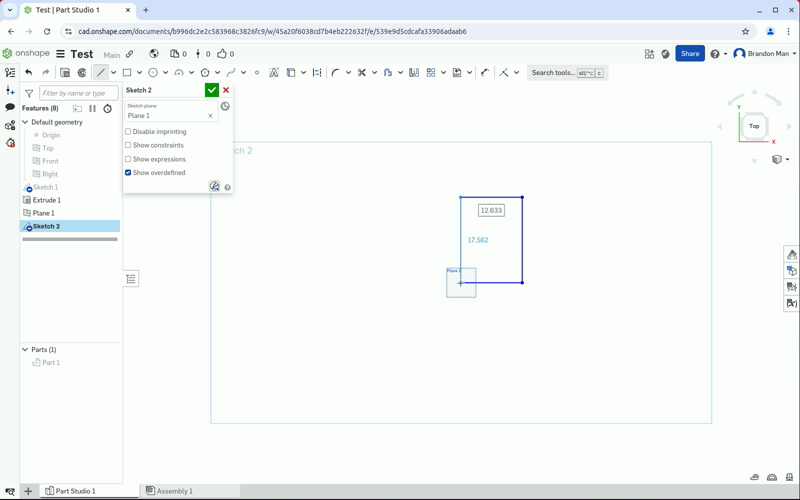
click(460, 282)
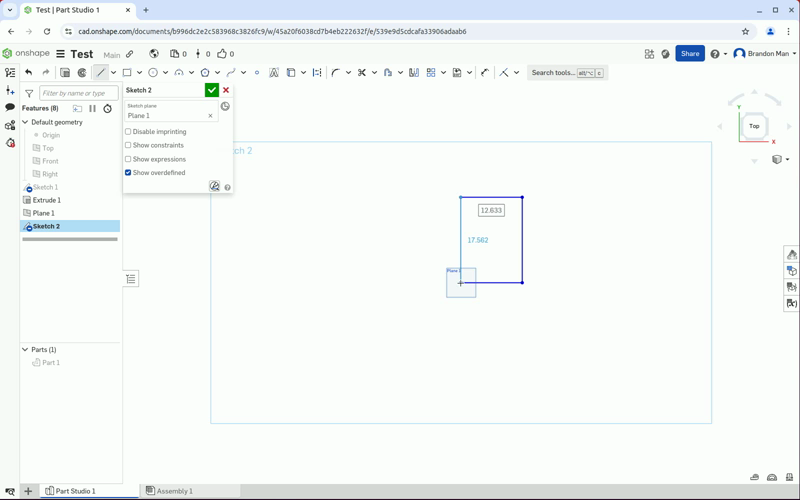
key(esc)
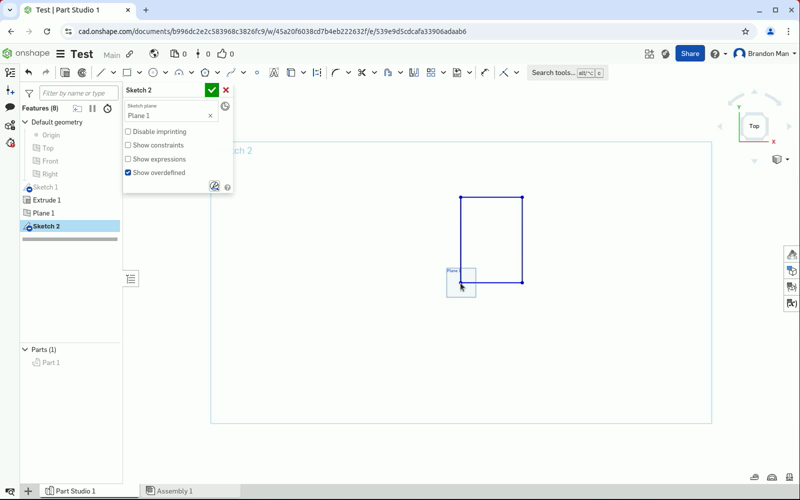
mouse_move(474, 254)
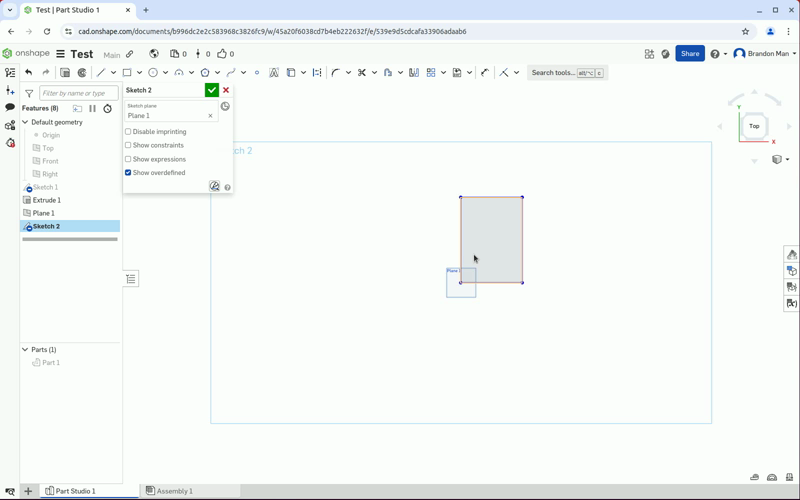
click(474, 254)
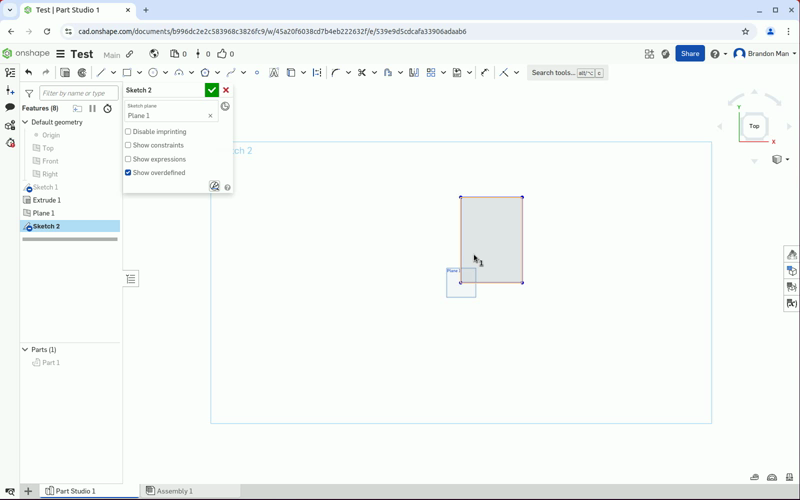
mouse_move(73, 352)
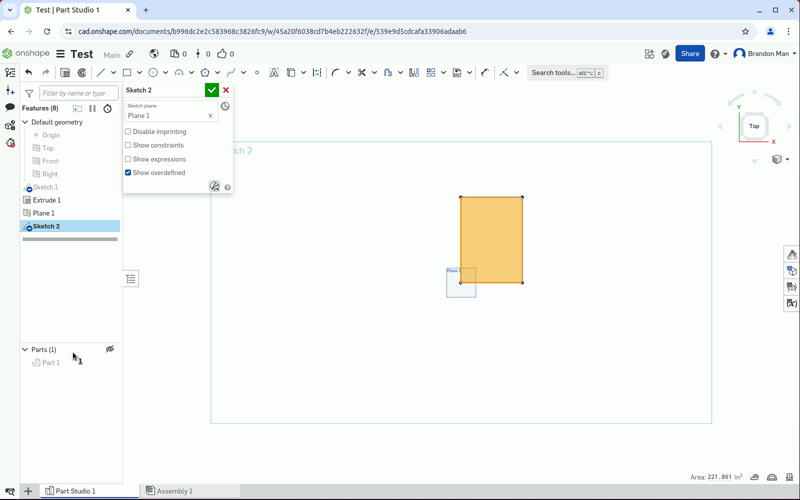
key(shift+y)
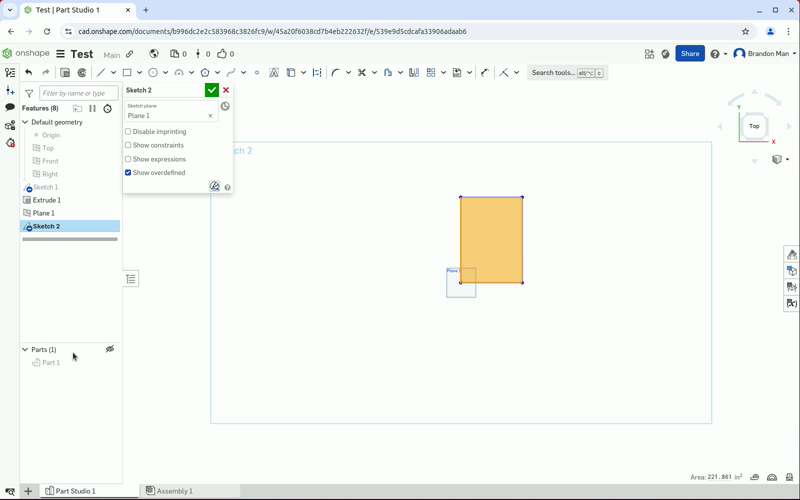
key(shift+e)
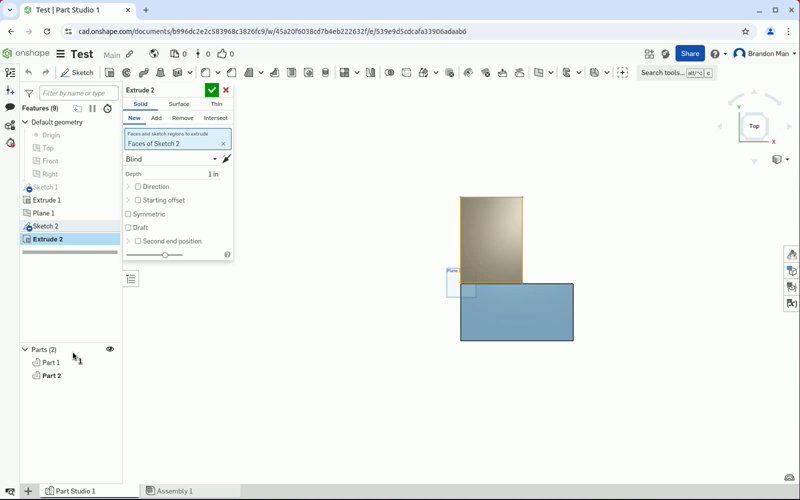
mouse_move(143, 106)
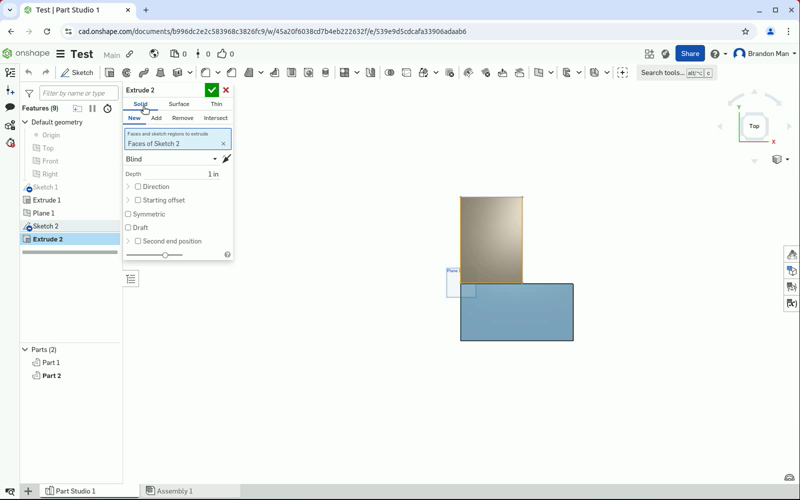
click(143, 106)
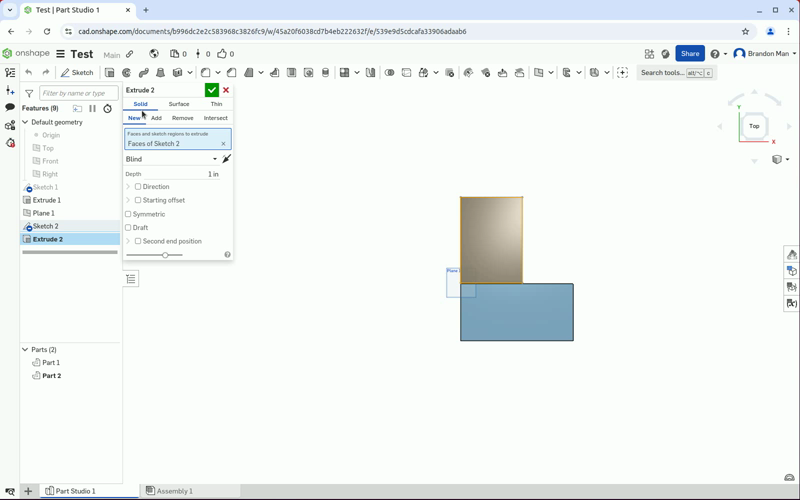
mouse_move(137, 120)
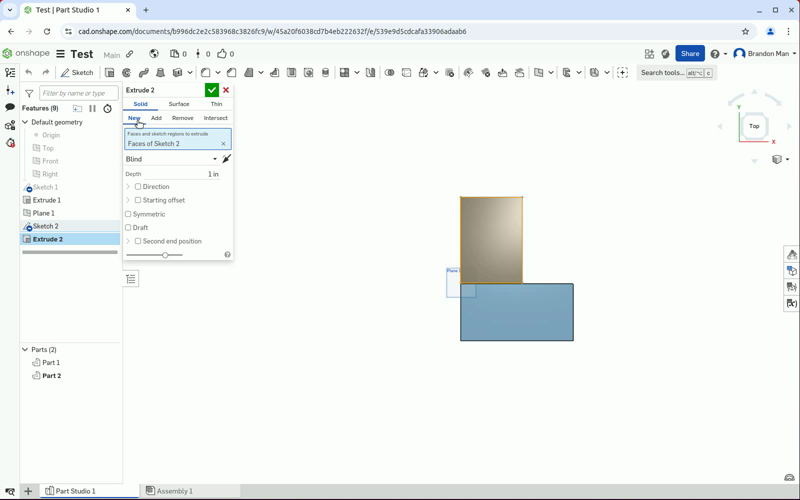
click(137, 120)
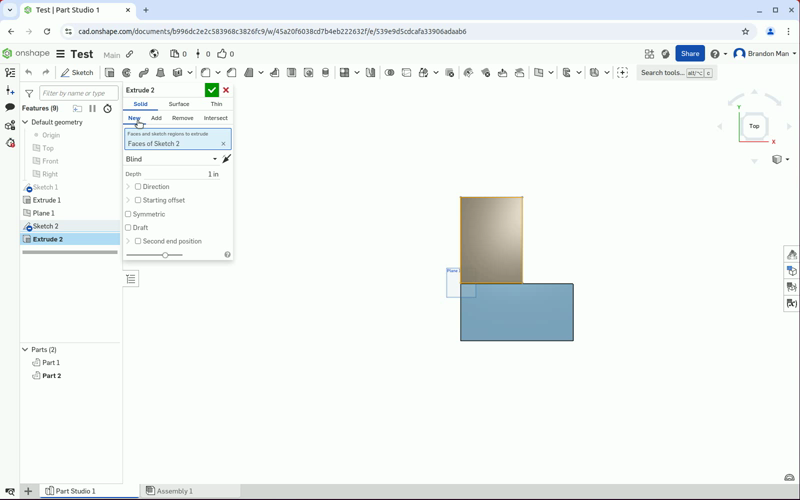
key(tab, 4)
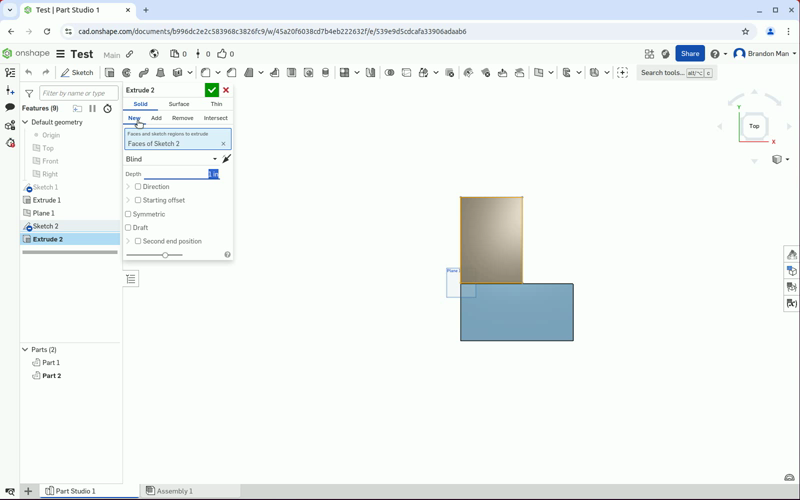
text(7.703)
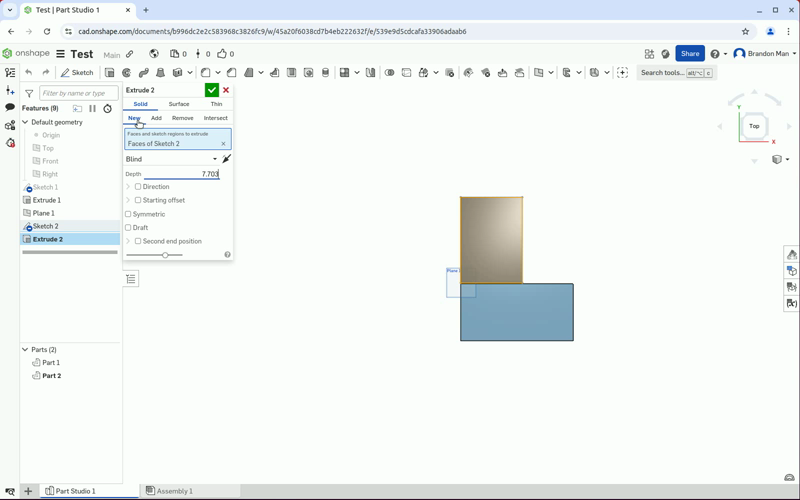
key(enter)
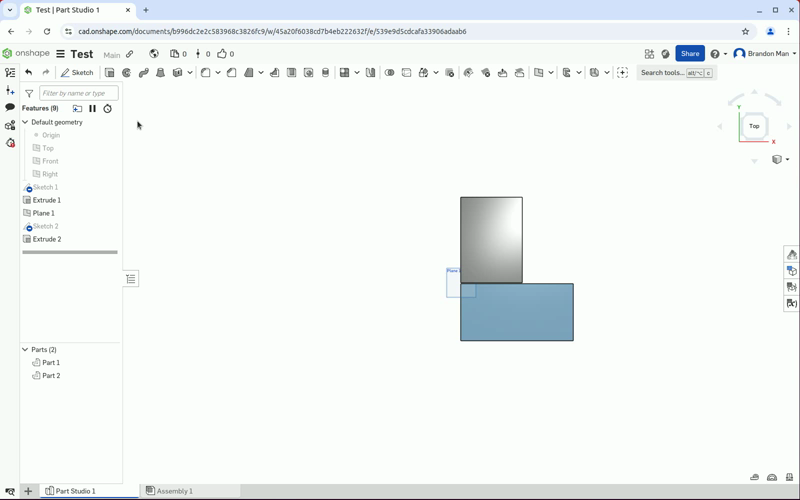
key(shift+h)
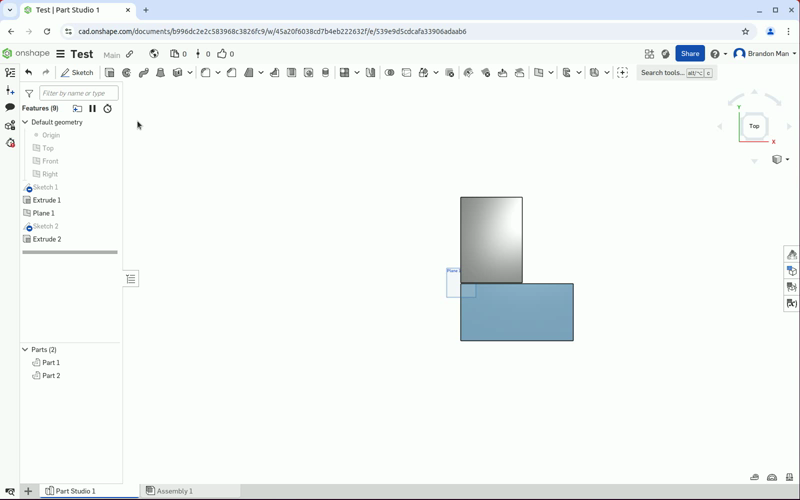
key(shift+h)
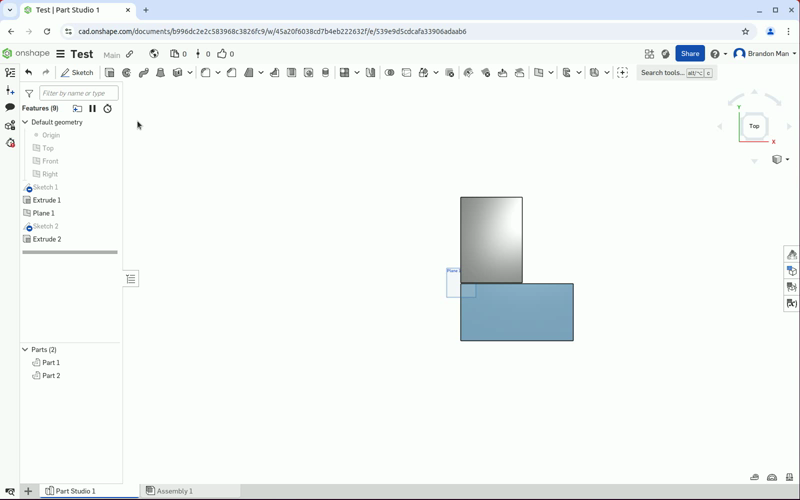
mouse_move(73, 189)
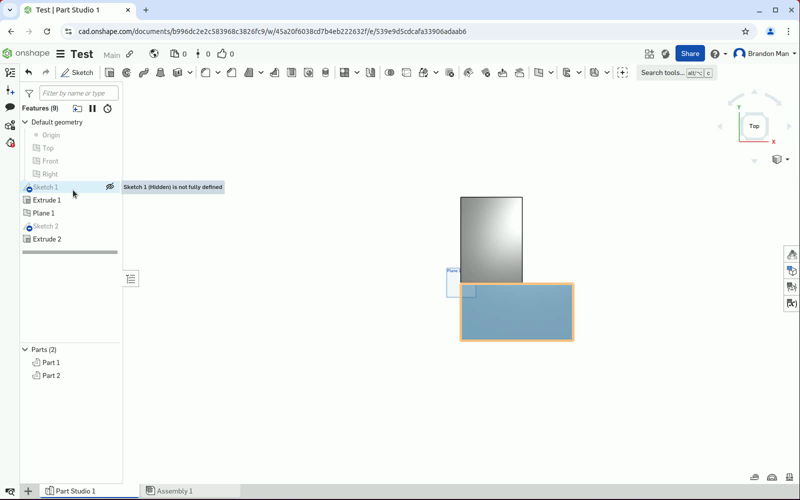
click(73, 189)
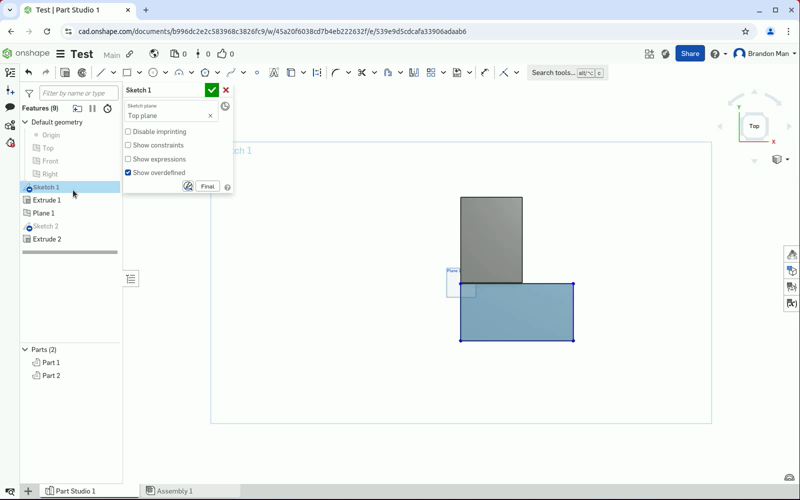
mouse_move(229, 92)
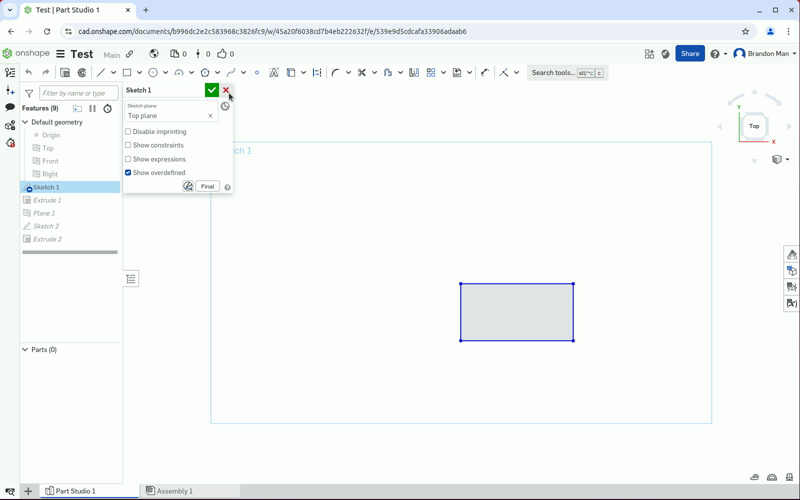
click(229, 92)
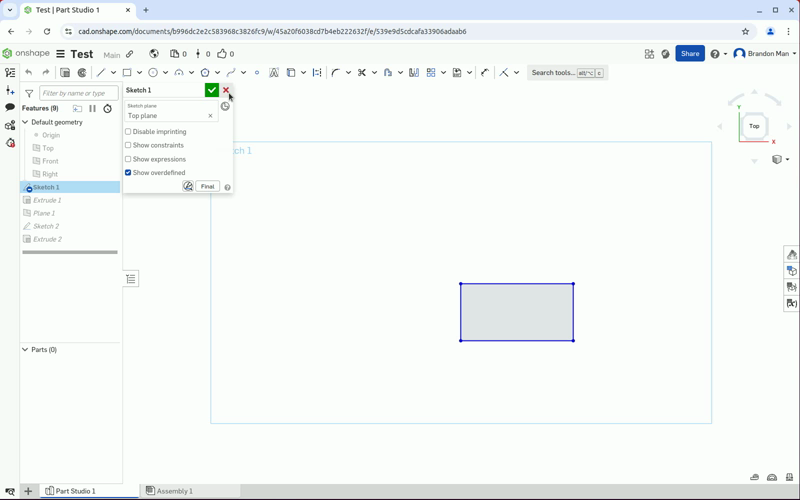
key(shift+s)
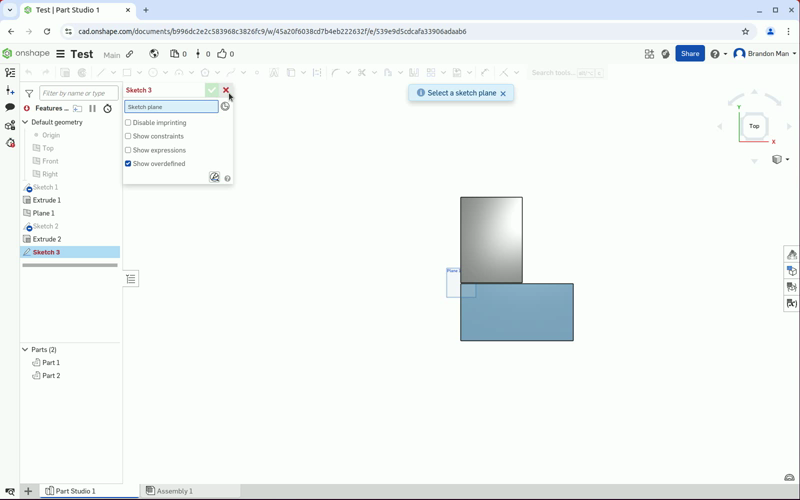
mouse_move(73, 215)
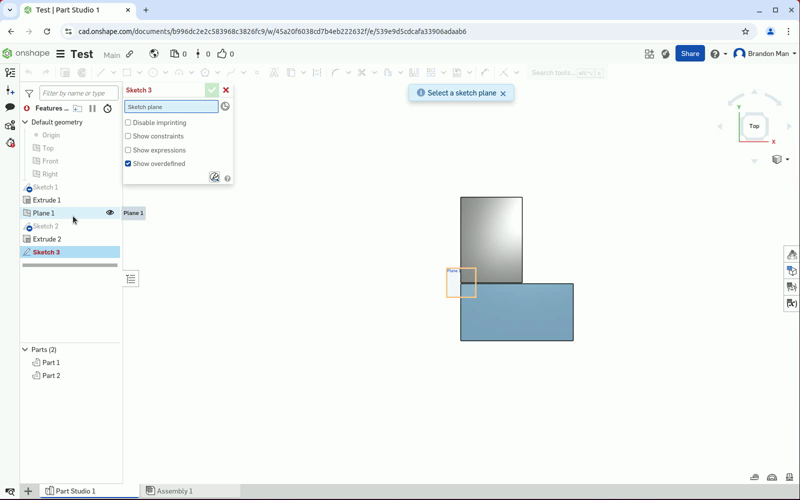
click(73, 215)
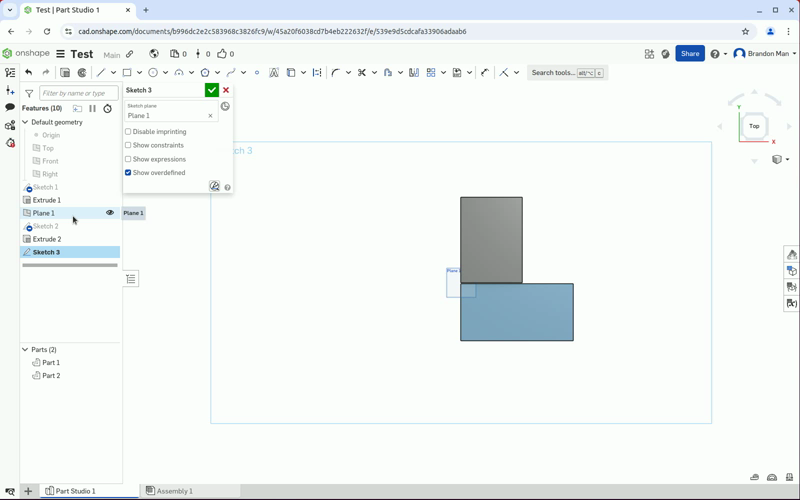
mouse_move(73, 352)
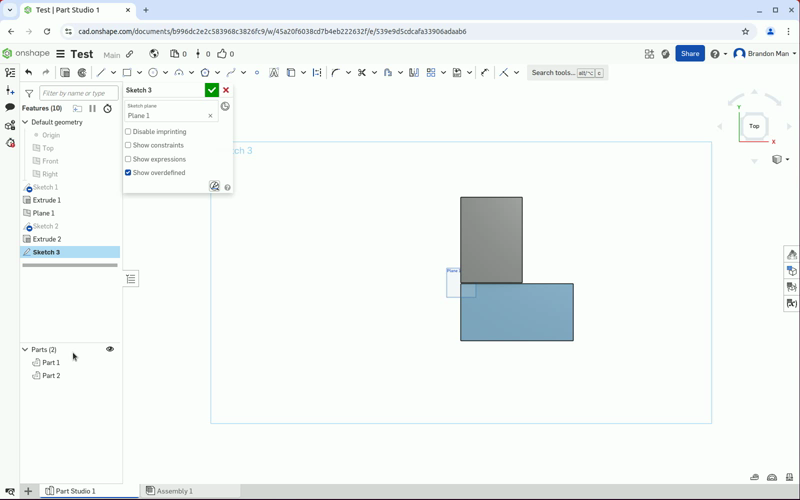
key(y)
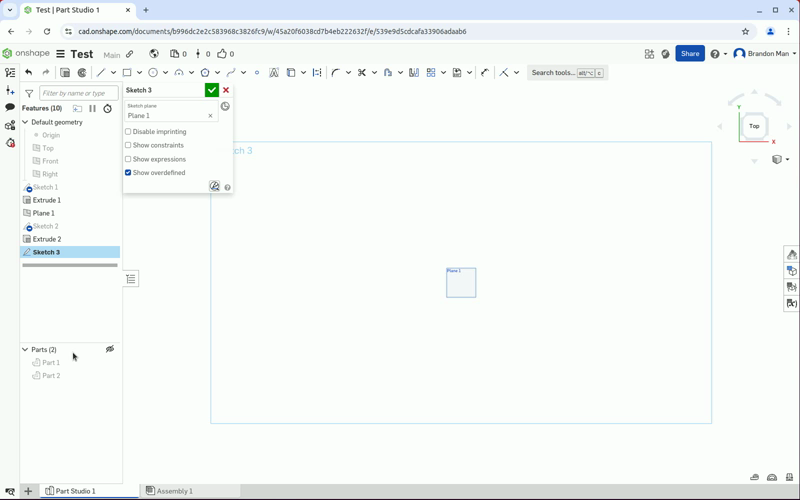
key(l)
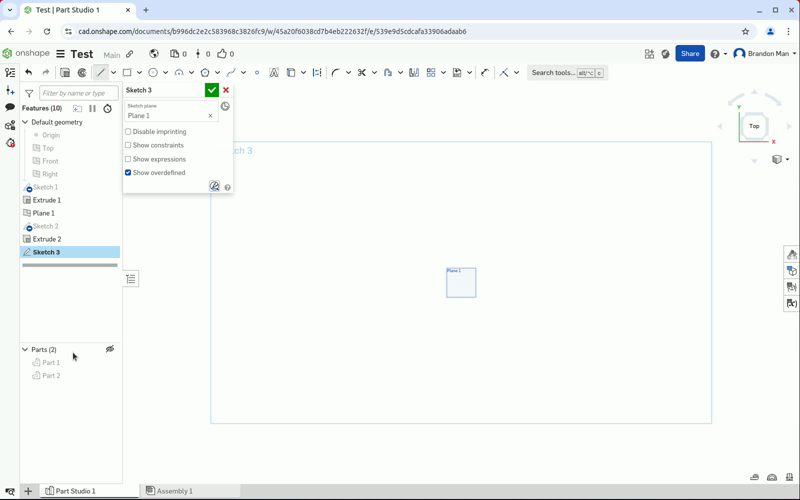
key_down(shift)
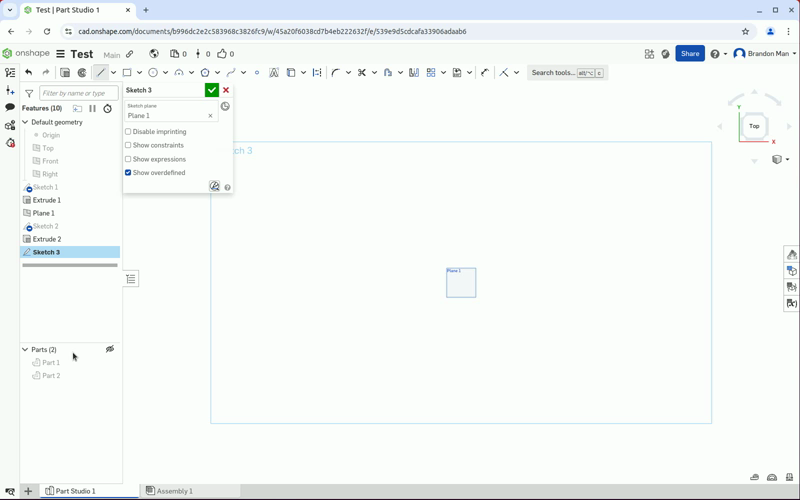
mouse_move(460, 384)
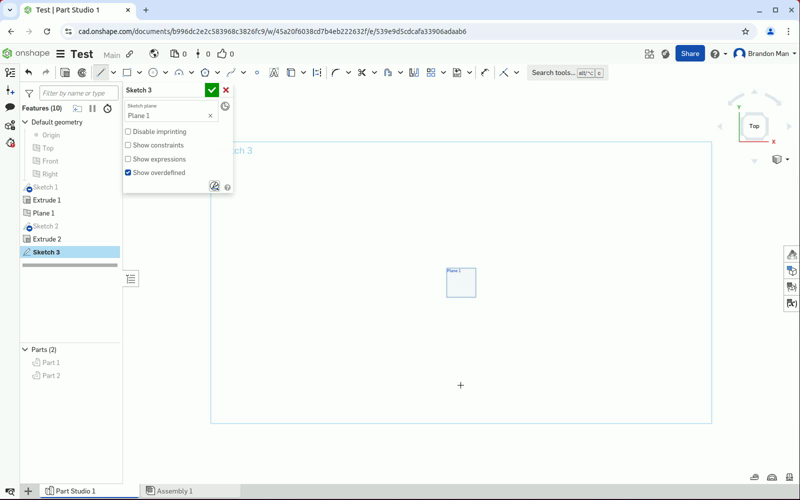
click(460, 384)
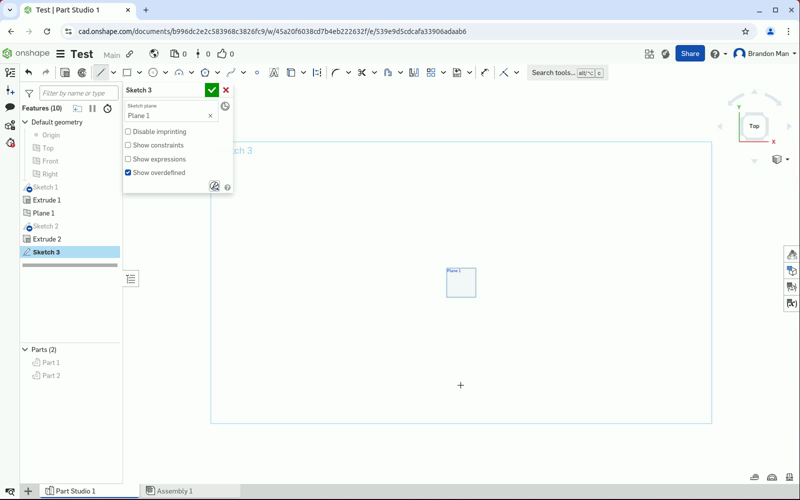
key_up(shift)
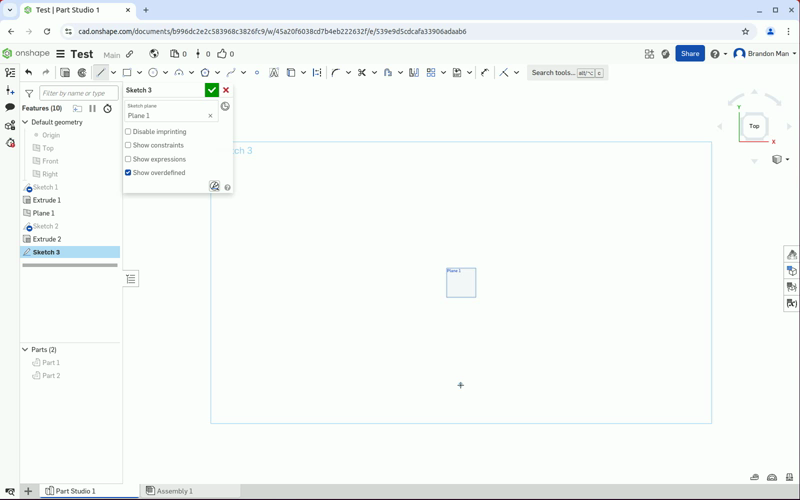
key_down(shift)
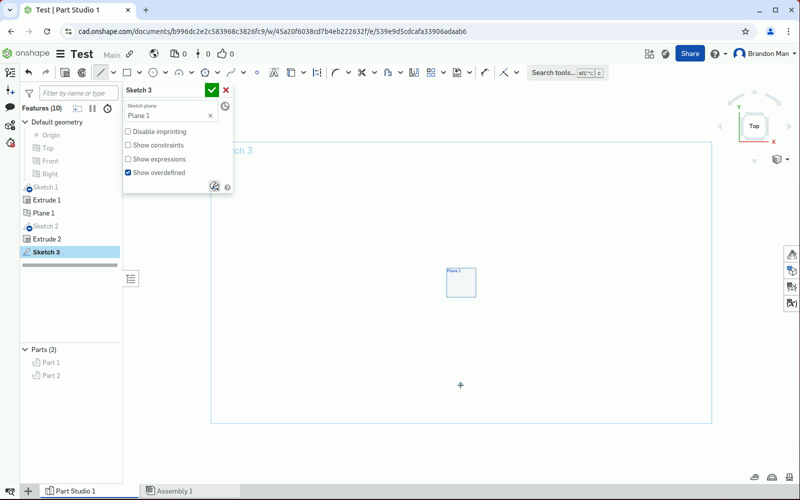
mouse_move(523, 384)
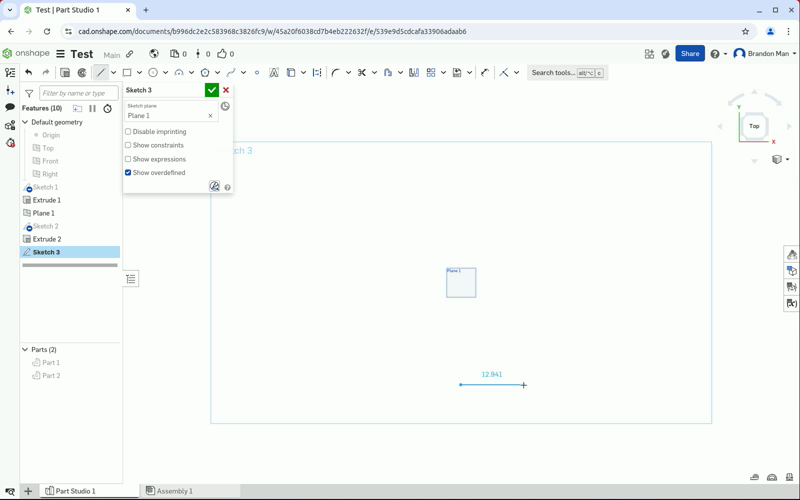
click(523, 384)
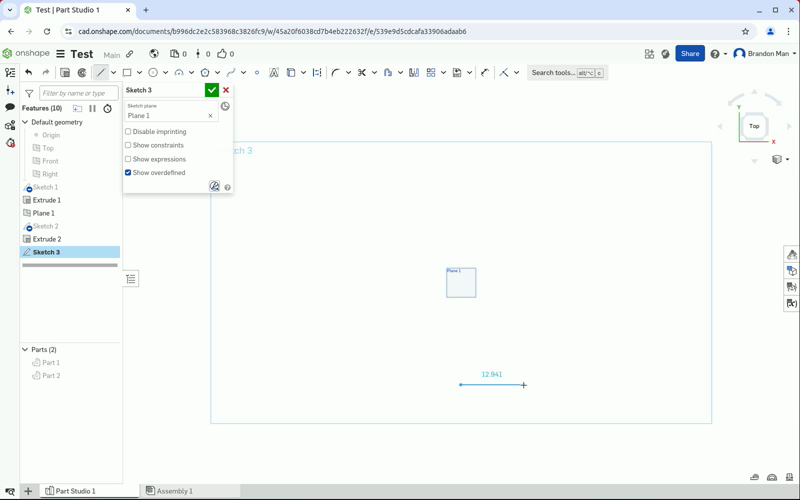
key_up(shift)
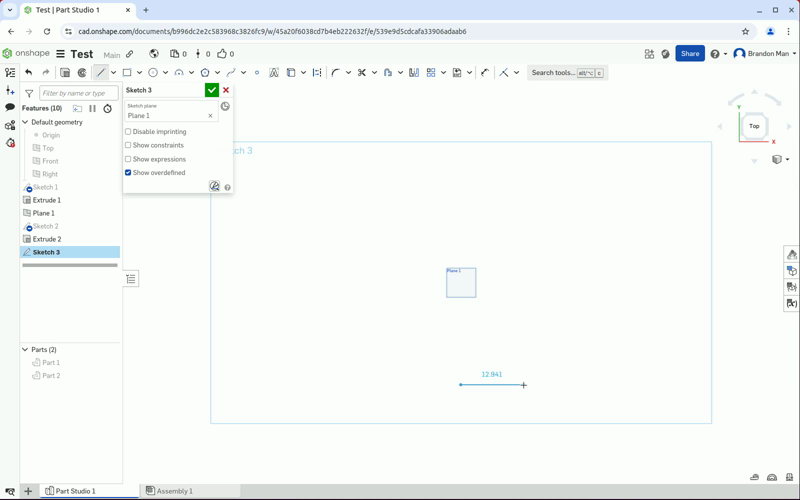
key_down(shift)
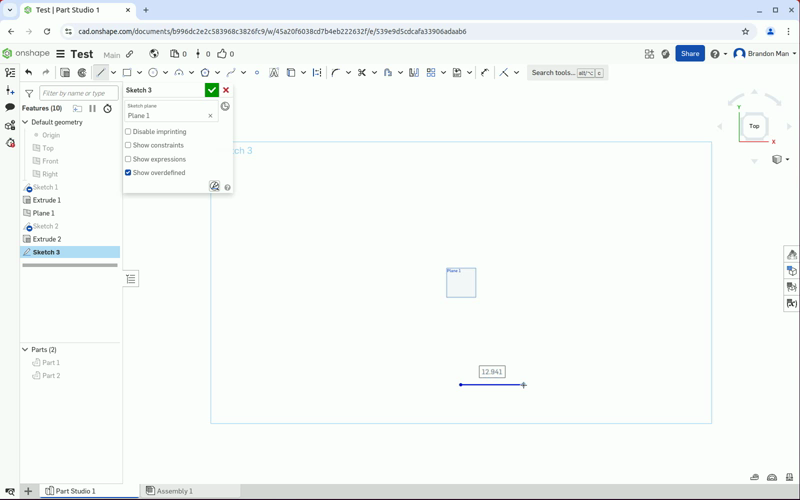
mouse_move(553, 384)
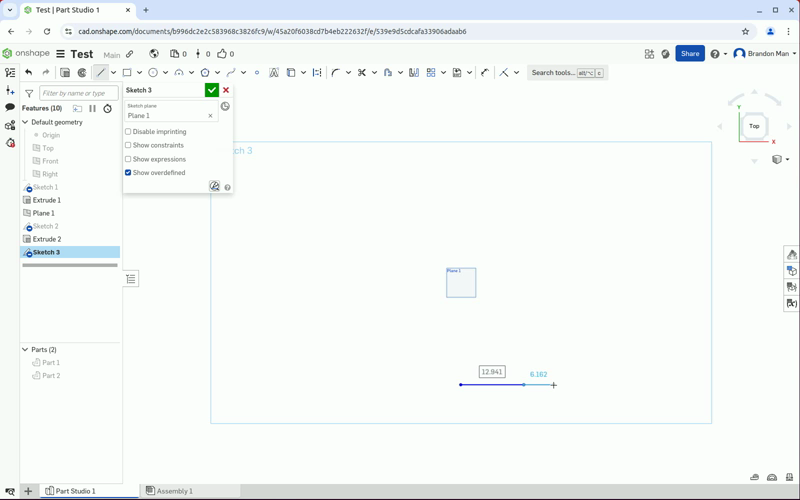
mouse_move(523, 340)
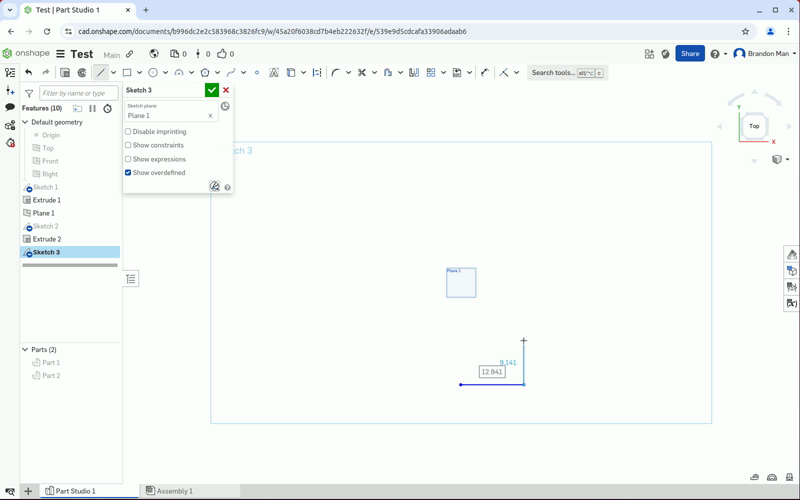
click(523, 340)
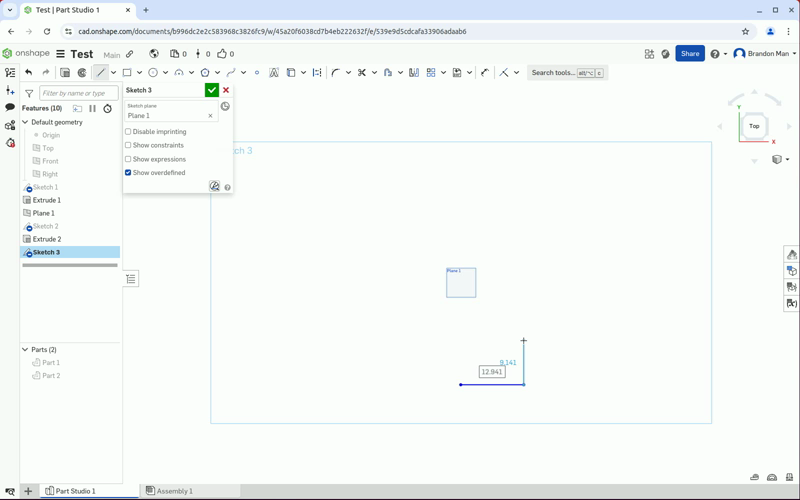
key_up(shift)
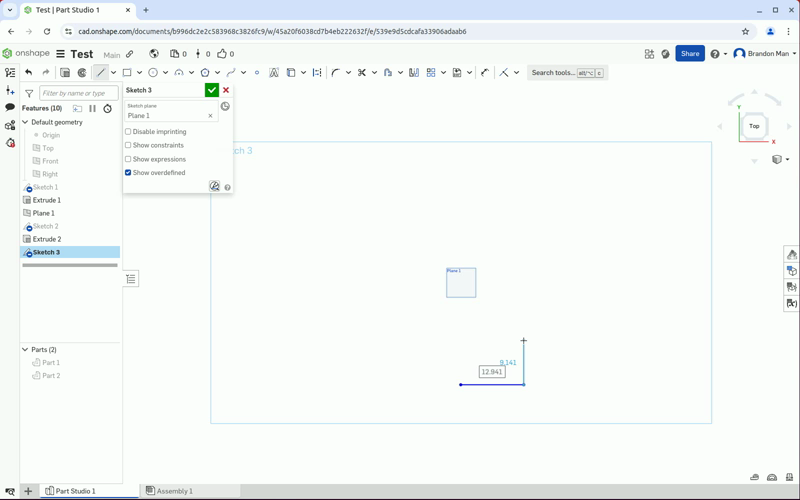
key_down(shift)
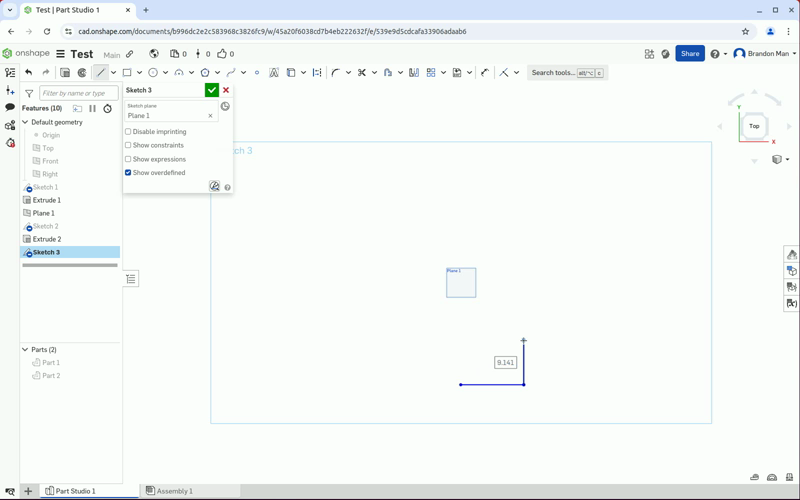
mouse_move(460, 340)
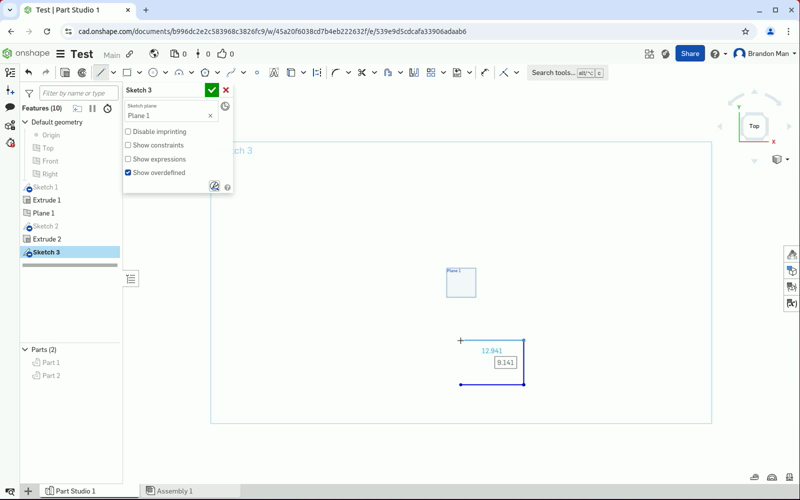
click(460, 340)
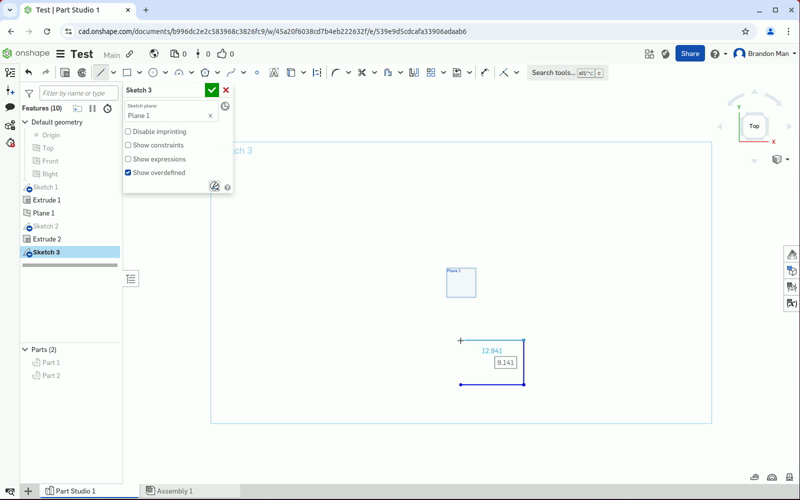
key_up(shift)
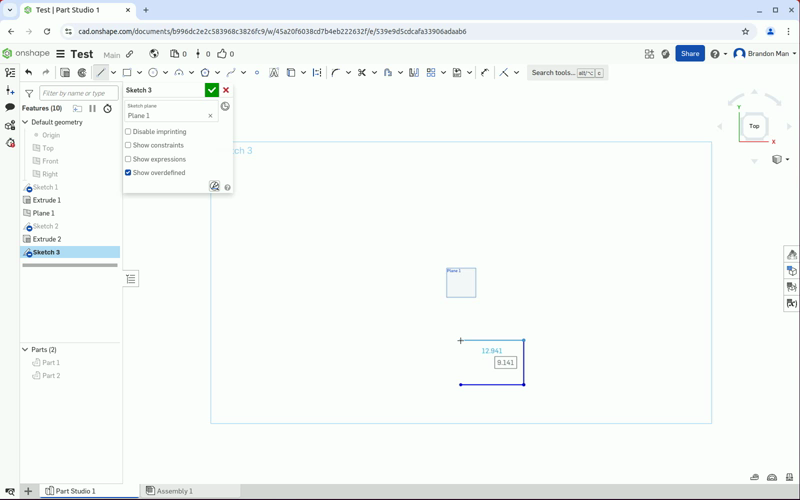
mouse_move(490, 340)
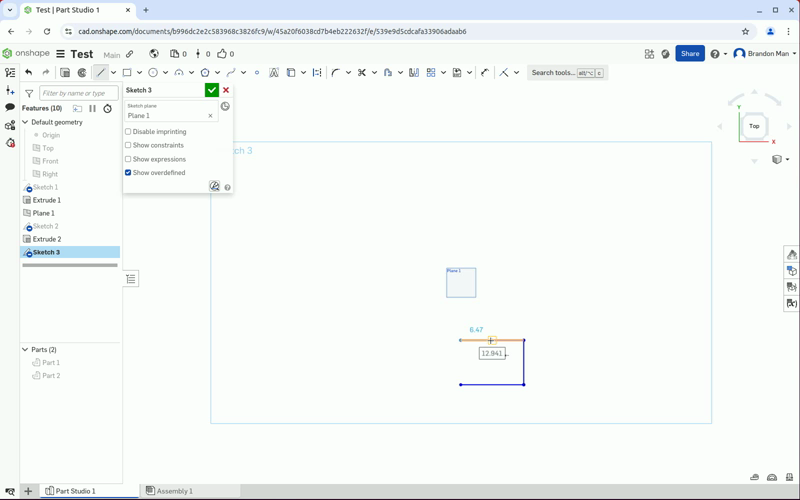
key_down(shift)
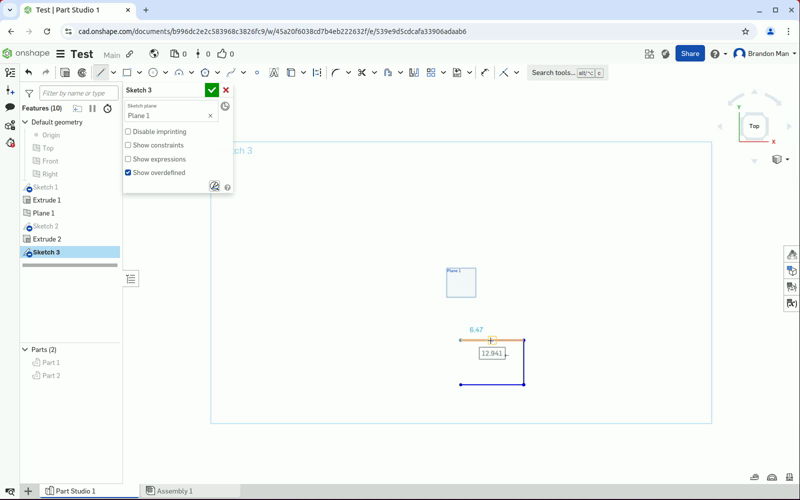
mouse_move(460, 384)
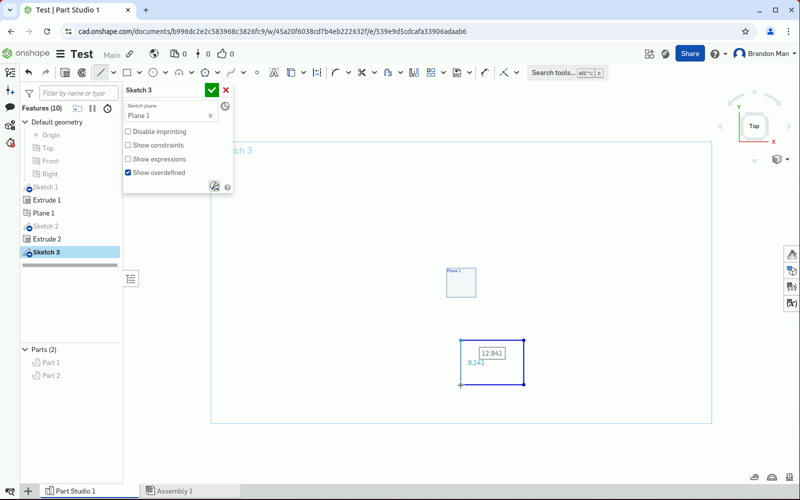
key_up(shift)
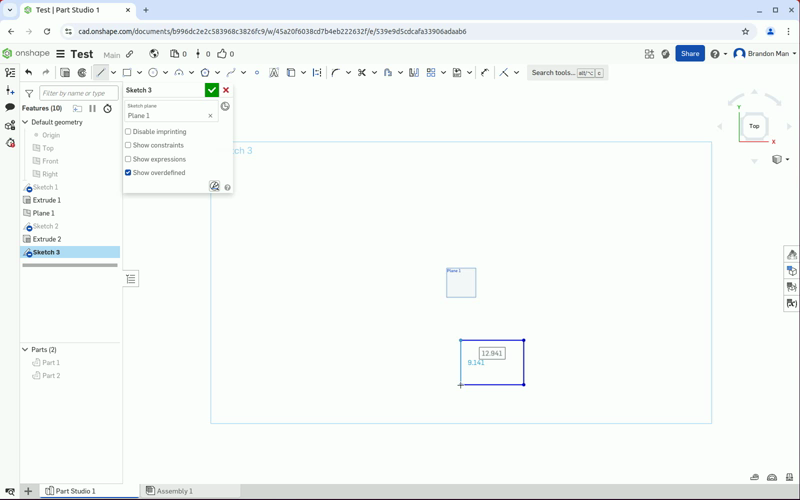
click(460, 384)
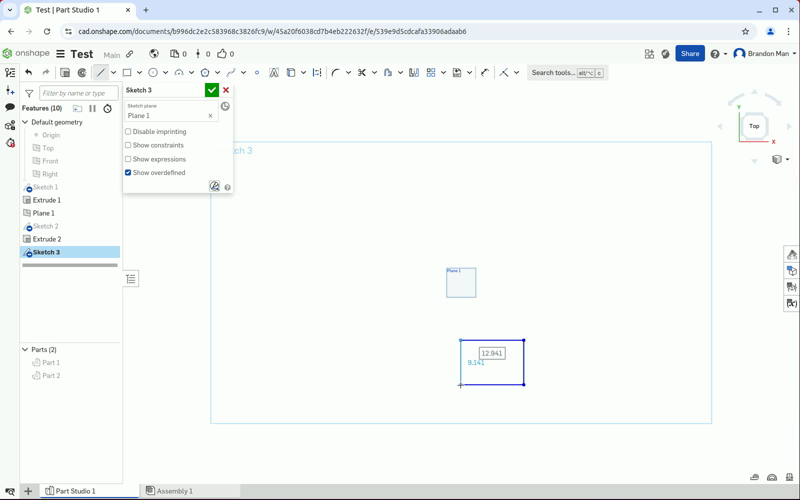
key(esc)
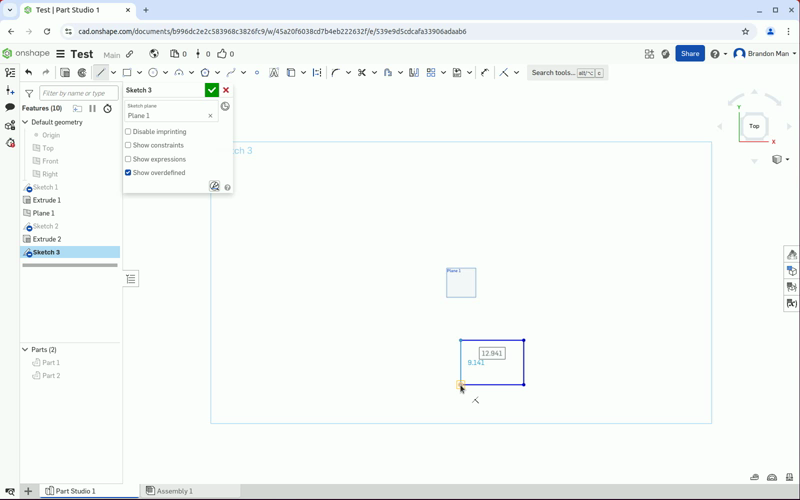
mouse_move(516, 346)
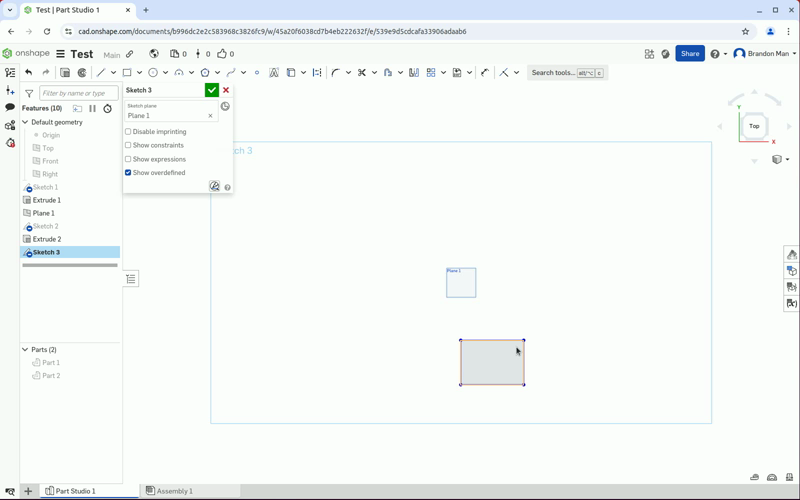
click(516, 346)
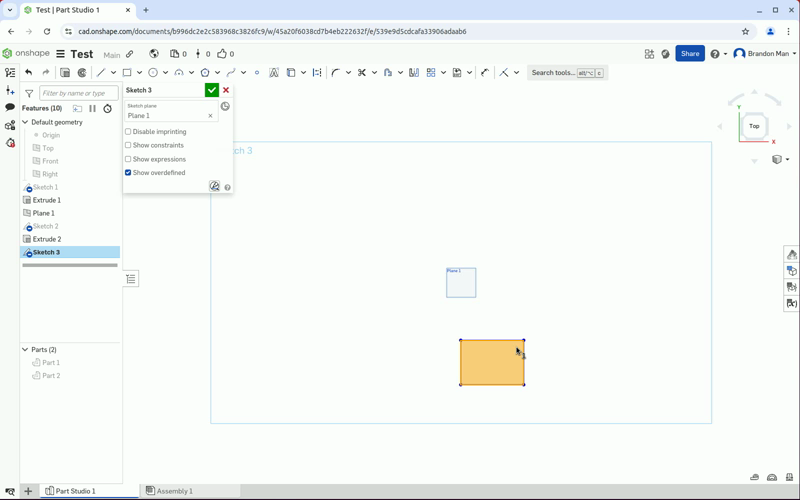
mouse_move(73, 352)
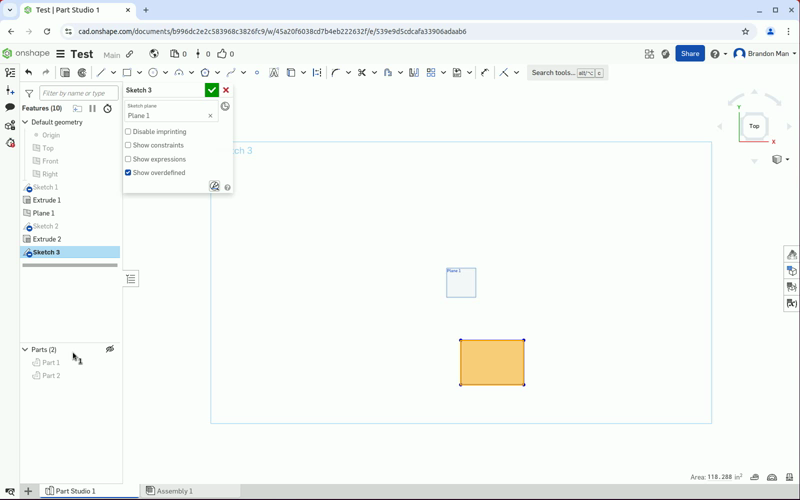
key(shift+y)
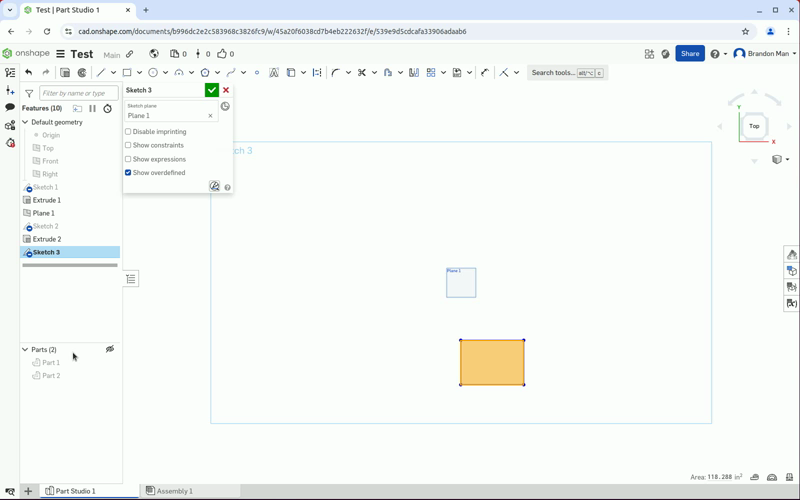
key(shift+e)
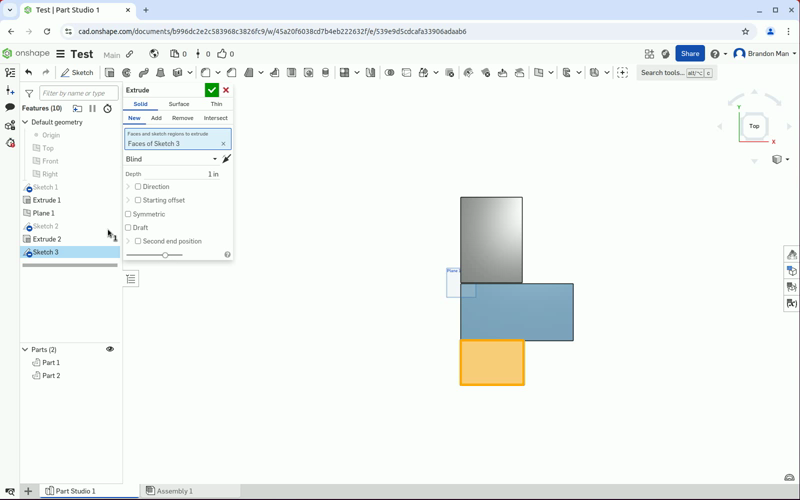
mouse_move(143, 106)
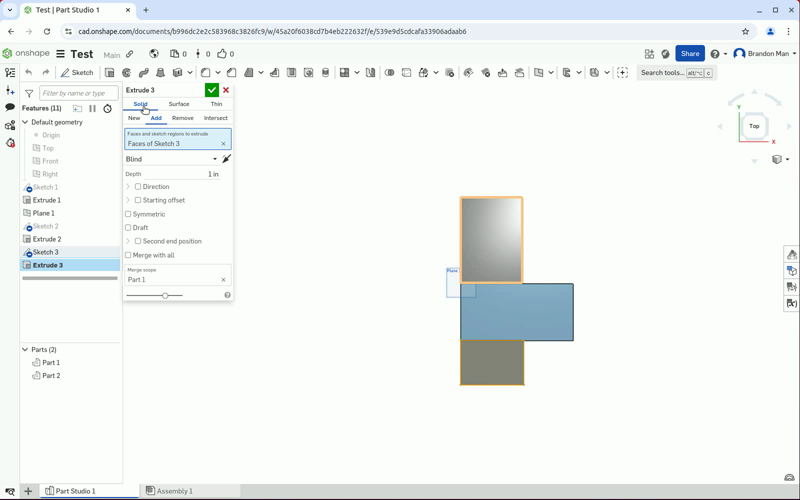
click(143, 106)
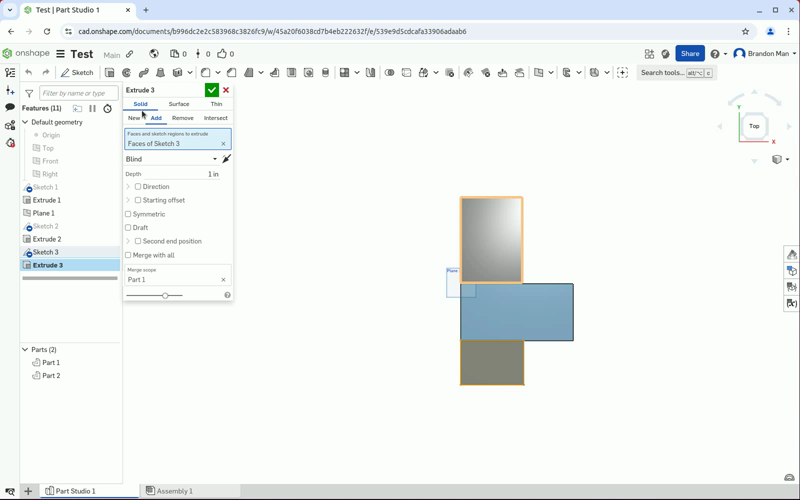
mouse_move(137, 120)
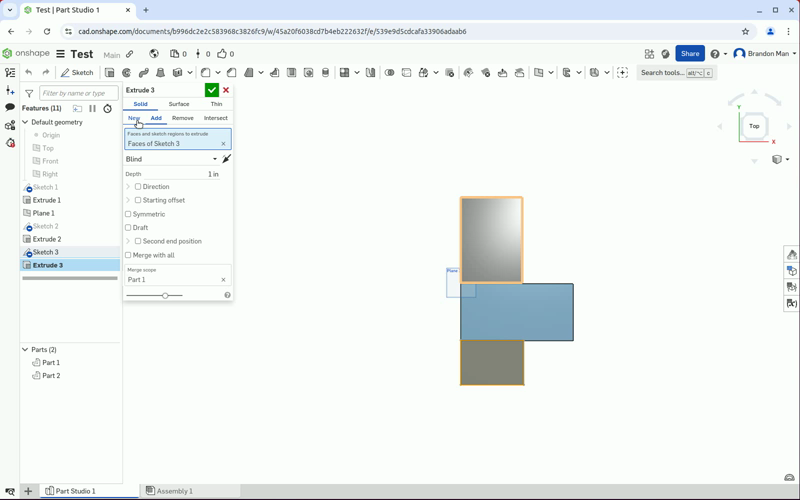
click(137, 120)
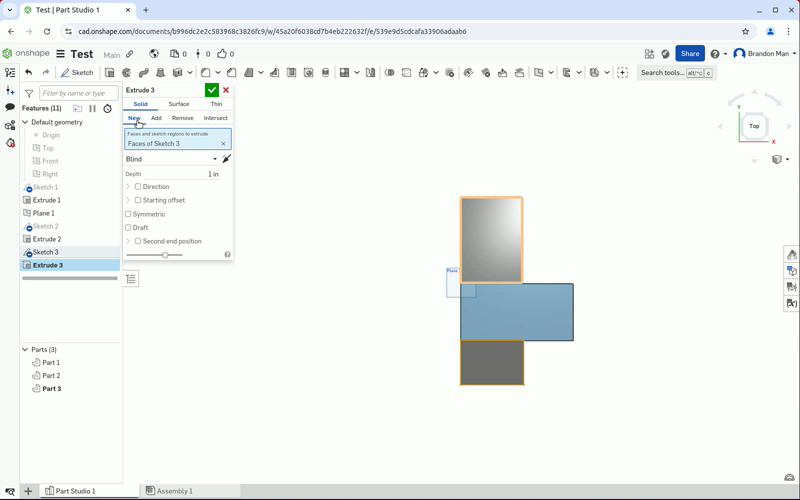
key(tab, 4)
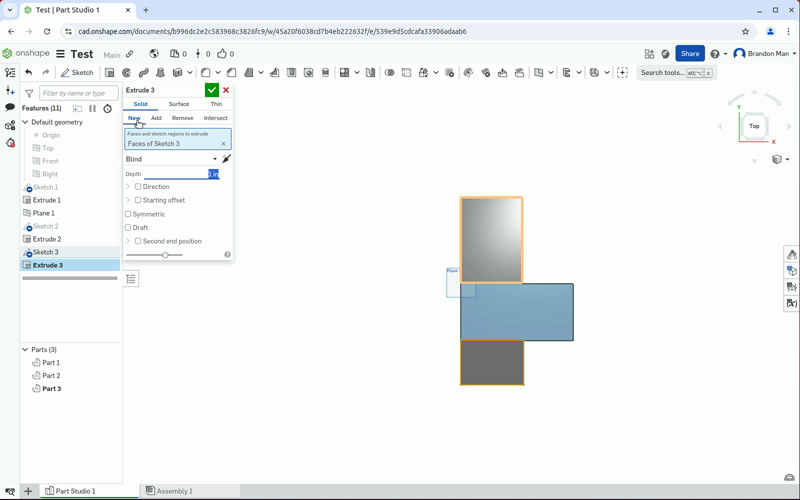
text(7.703)
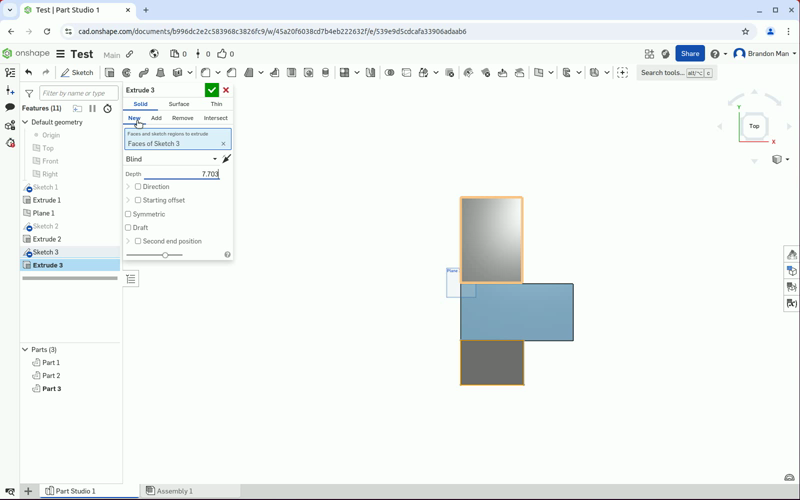
key(enter)
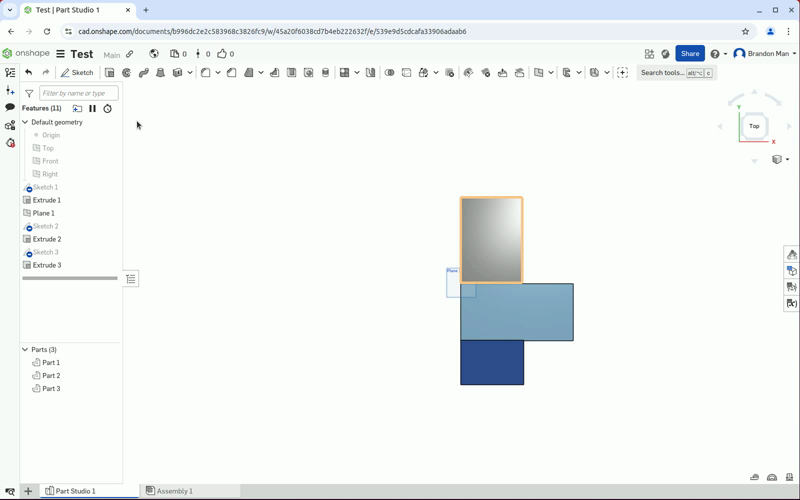
key(shift+h)
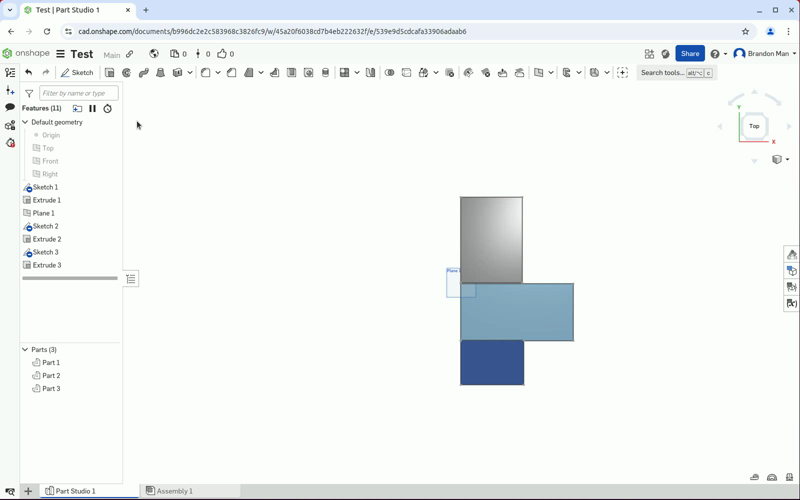
key(shift+h)
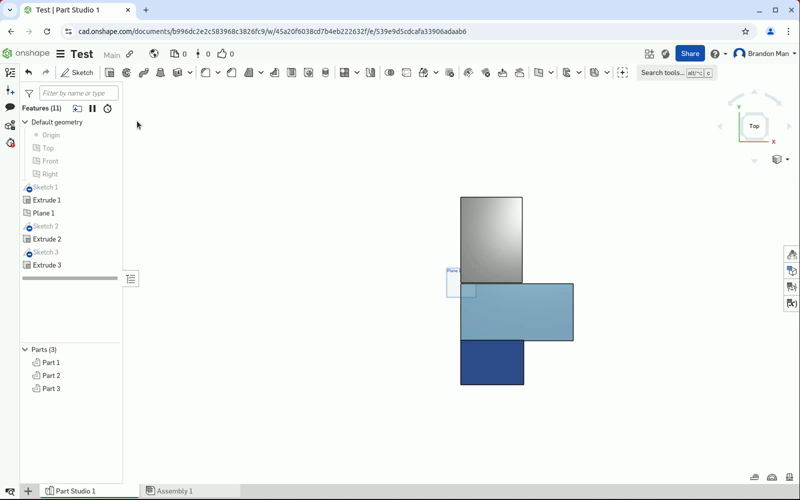
mouse_move(73, 189)
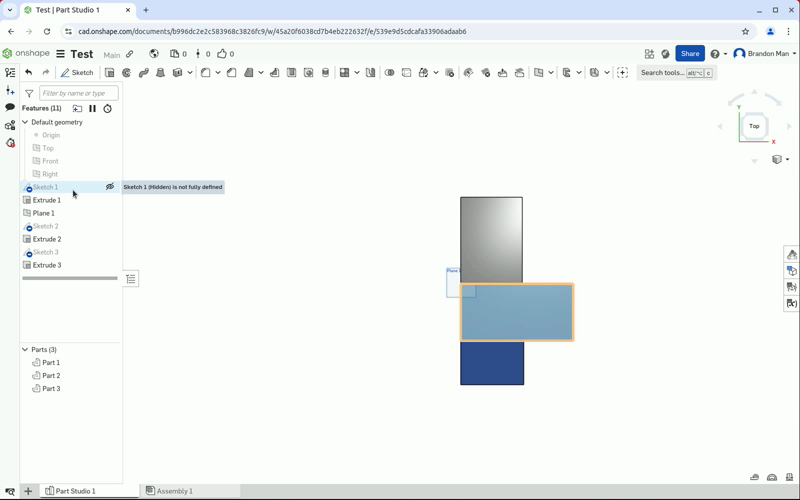
click(73, 189)
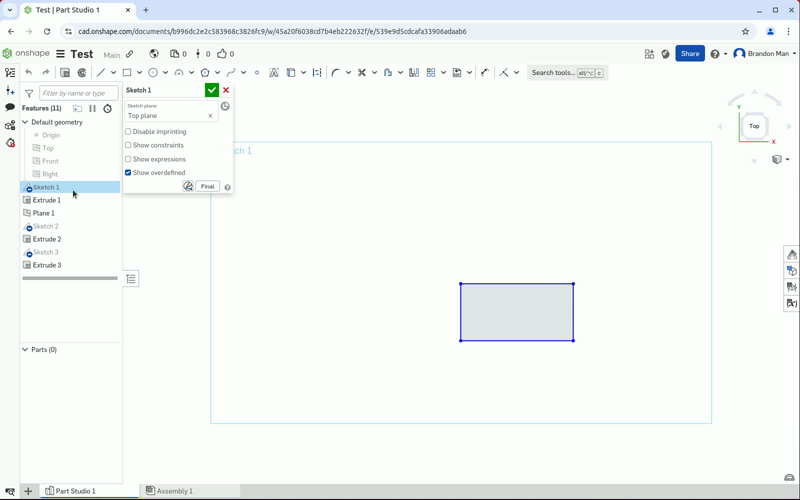
mouse_move(229, 92)
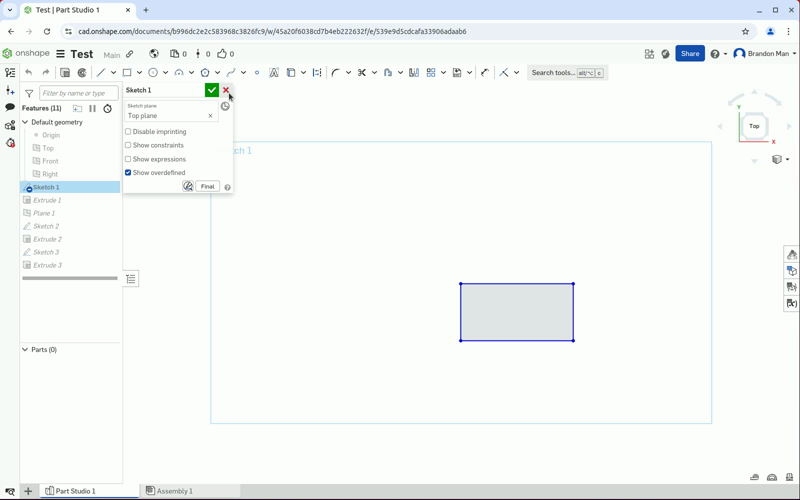
click(229, 92)
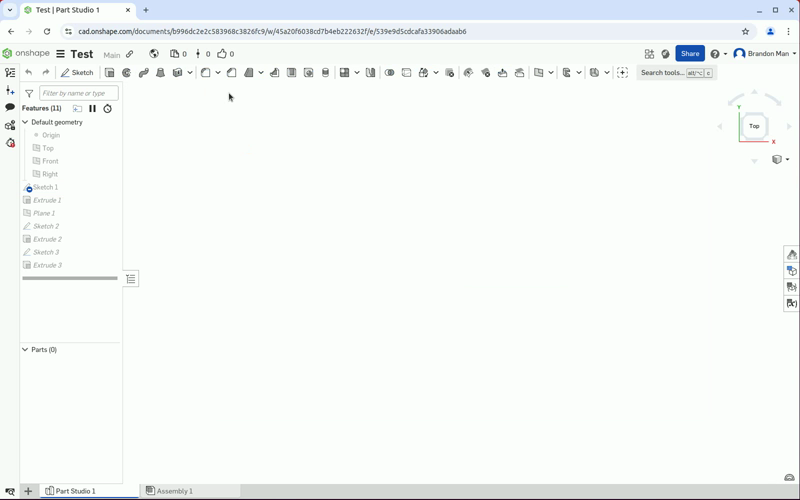
key(shift+s)
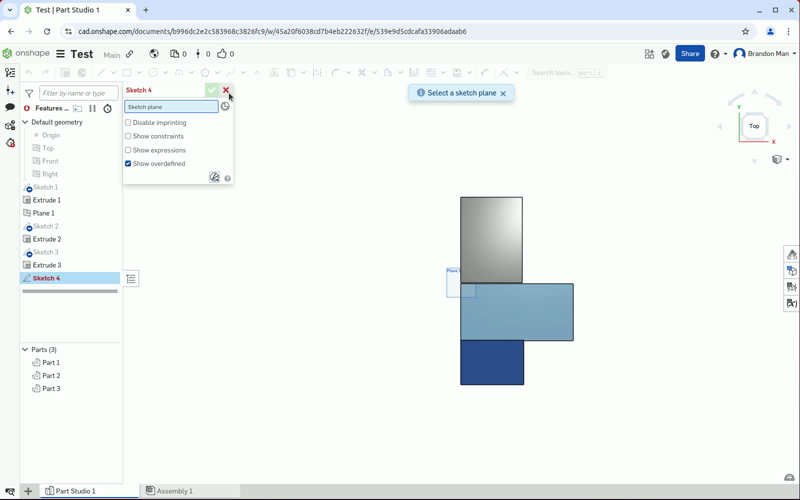
mouse_move(73, 215)
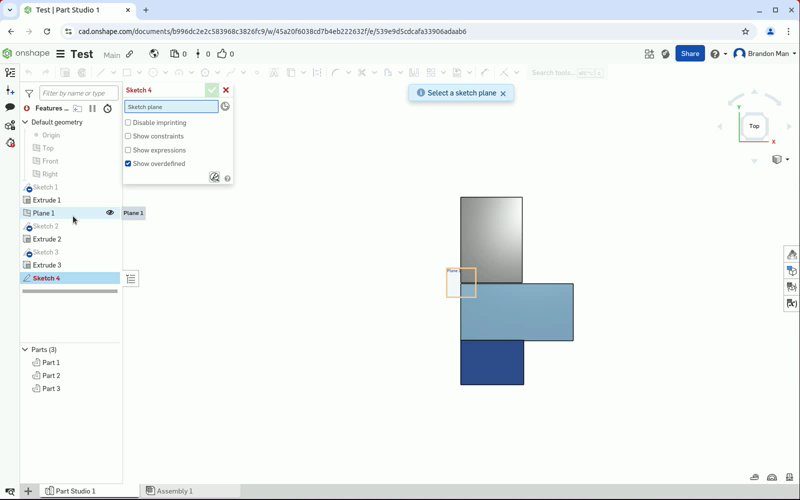
click(73, 215)
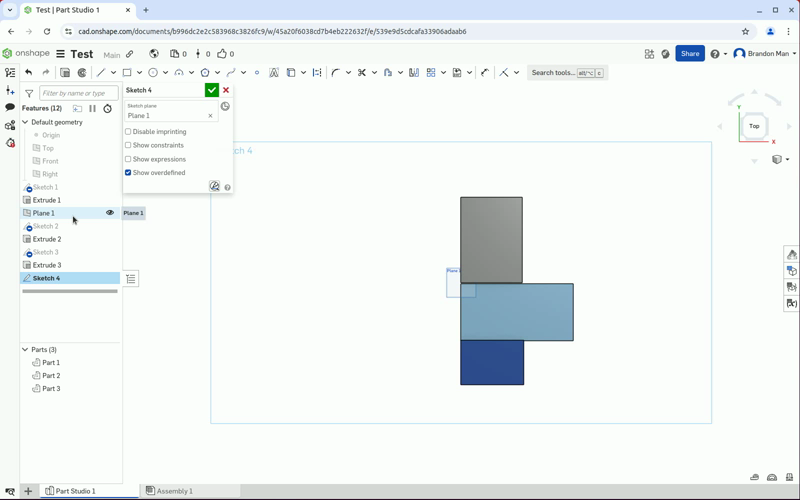
mouse_move(73, 352)
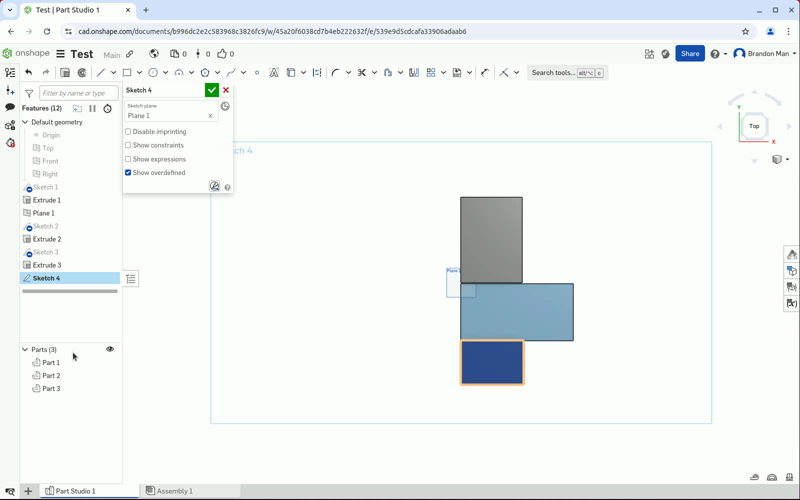
key(y)
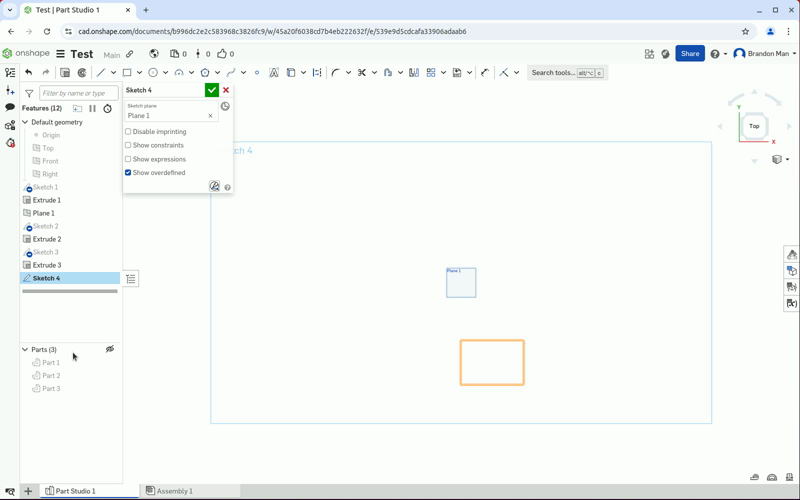
key(l)
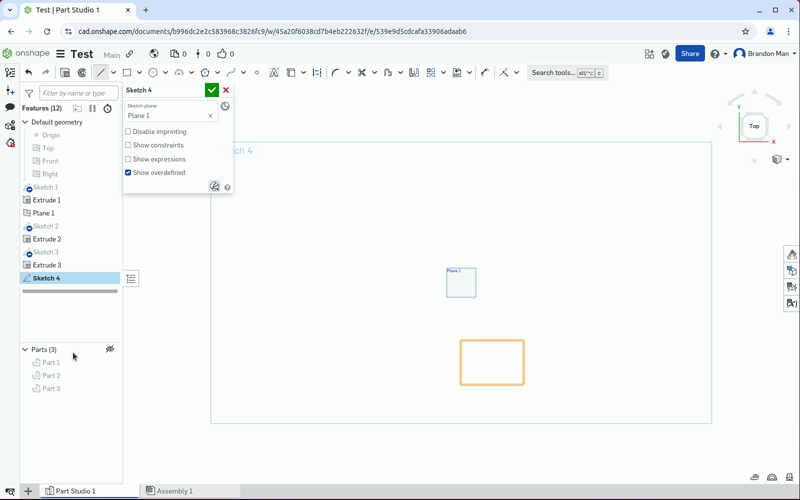
key_down(shift)
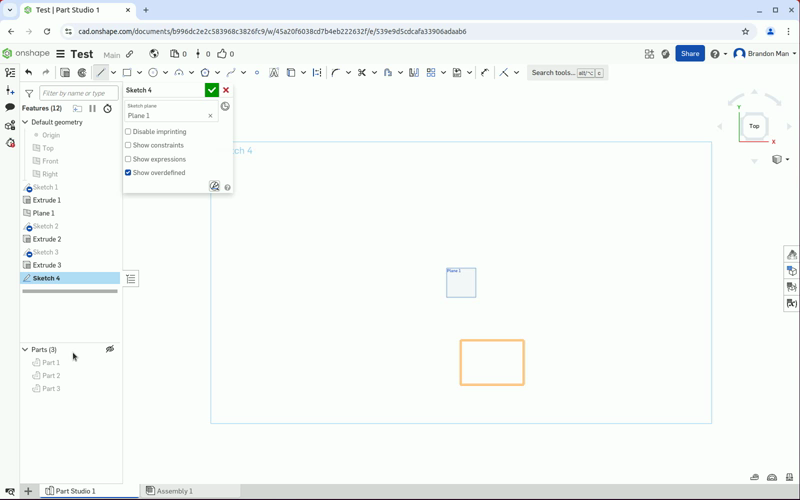
mouse_move(460, 340)
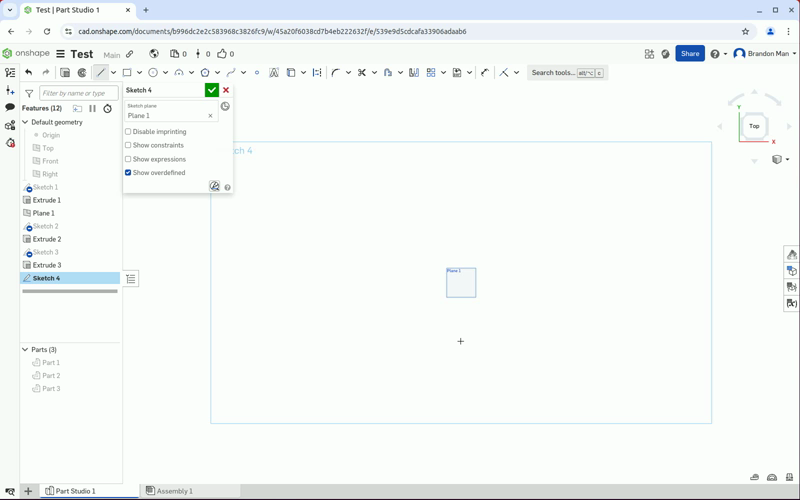
click(460, 340)
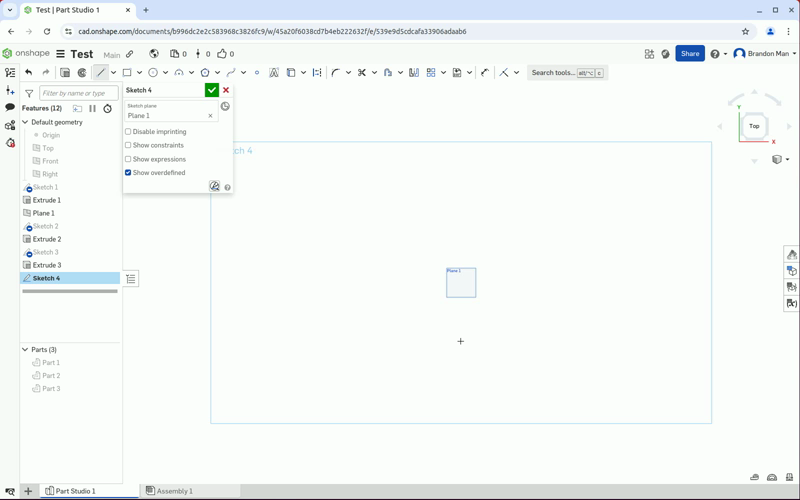
key_up(shift)
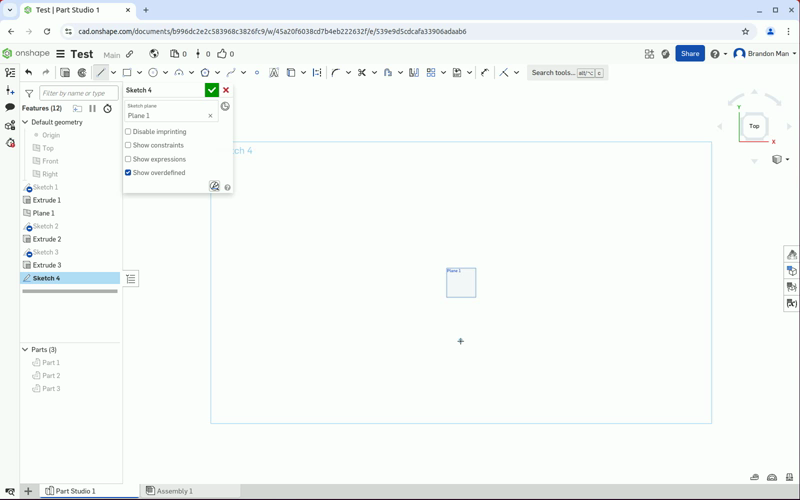
key_down(shift)
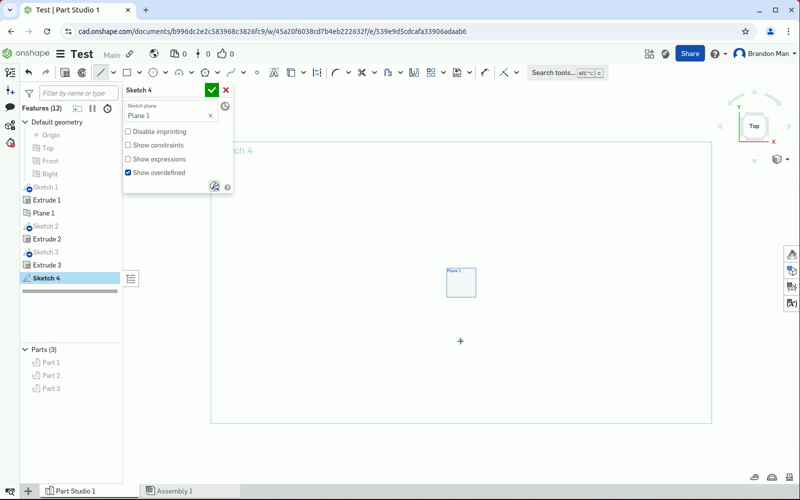
mouse_move(523, 340)
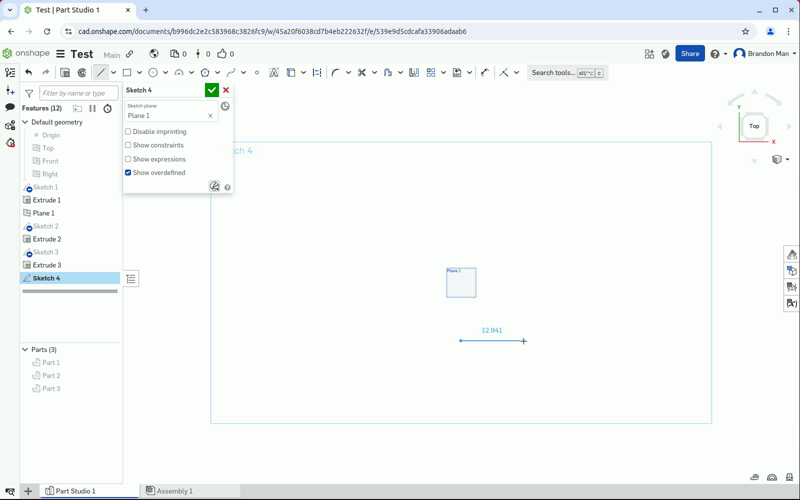
click(523, 340)
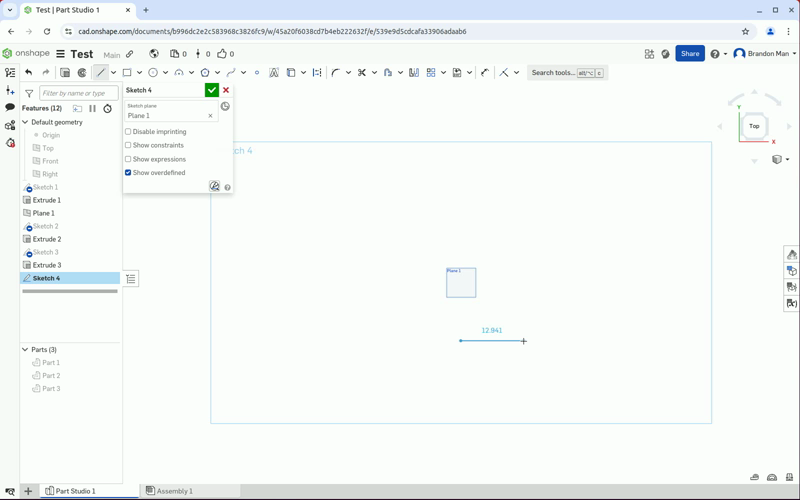
key_up(shift)
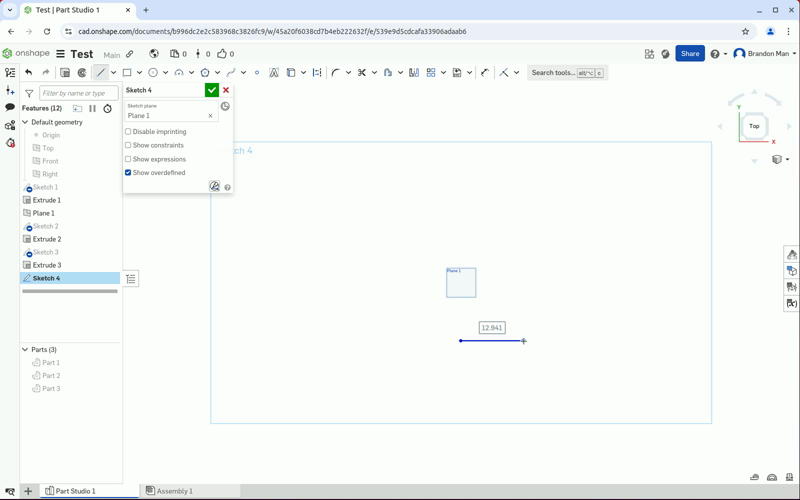
key_down(shift)
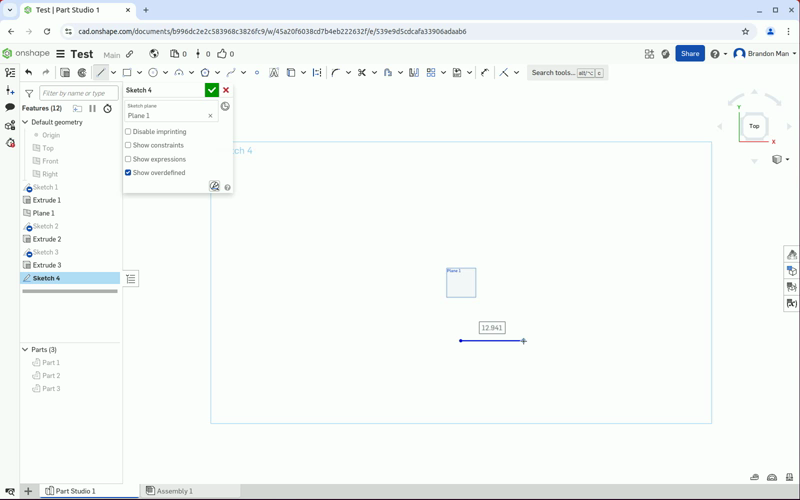
mouse_move(553, 340)
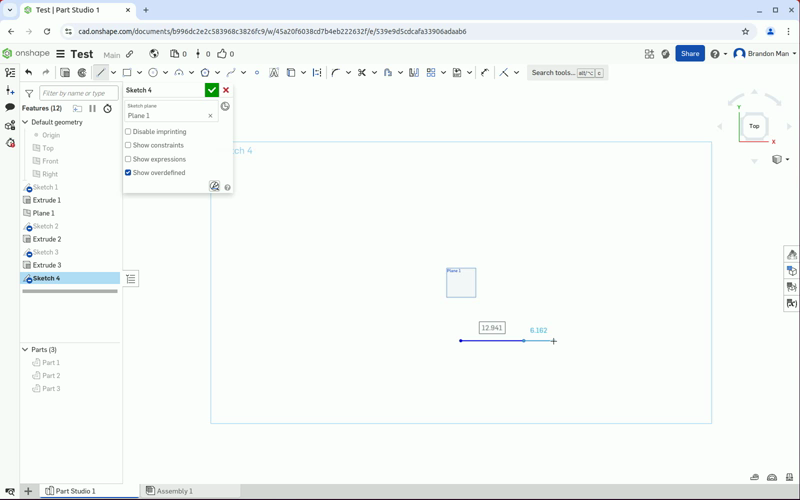
mouse_move(523, 282)
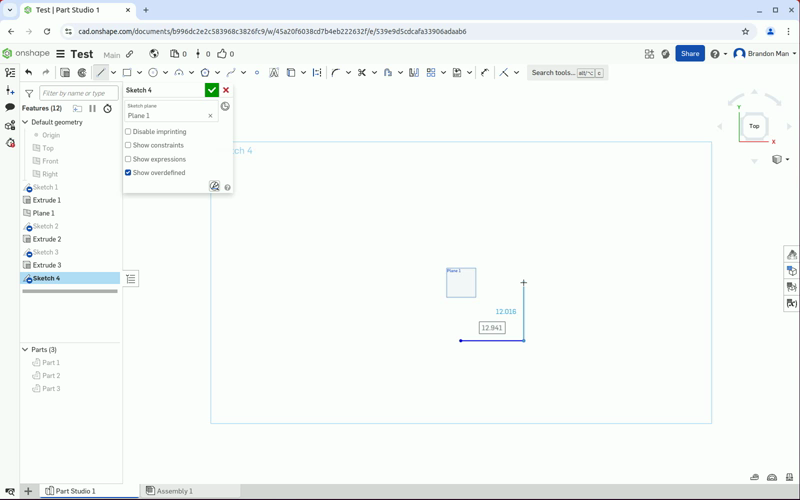
click(523, 282)
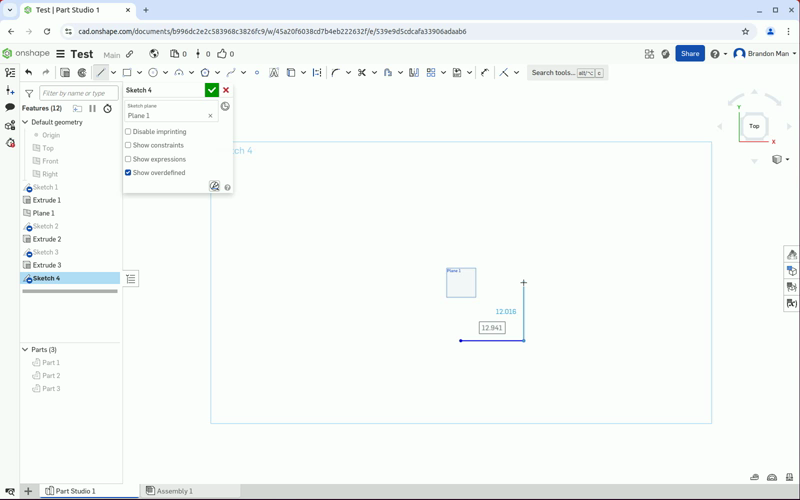
key_up(shift)
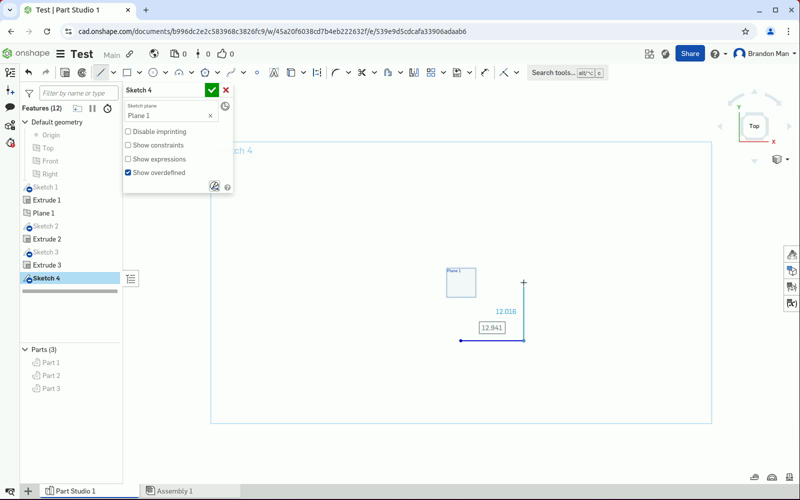
key_down(shift)
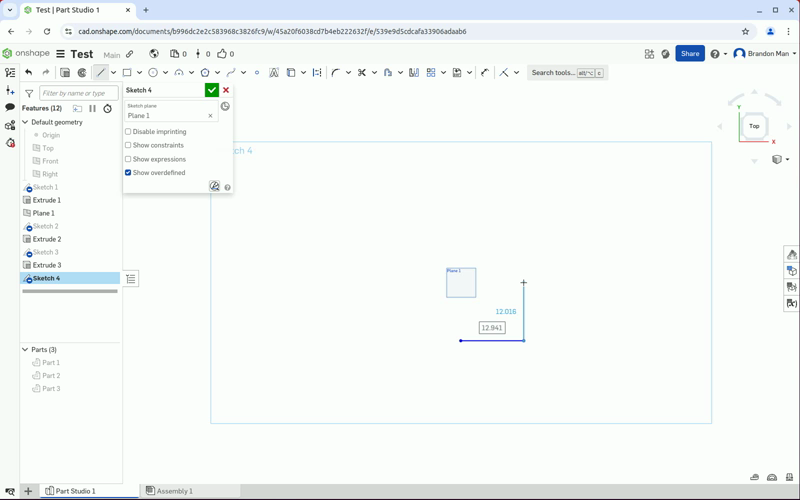
mouse_move(460, 282)
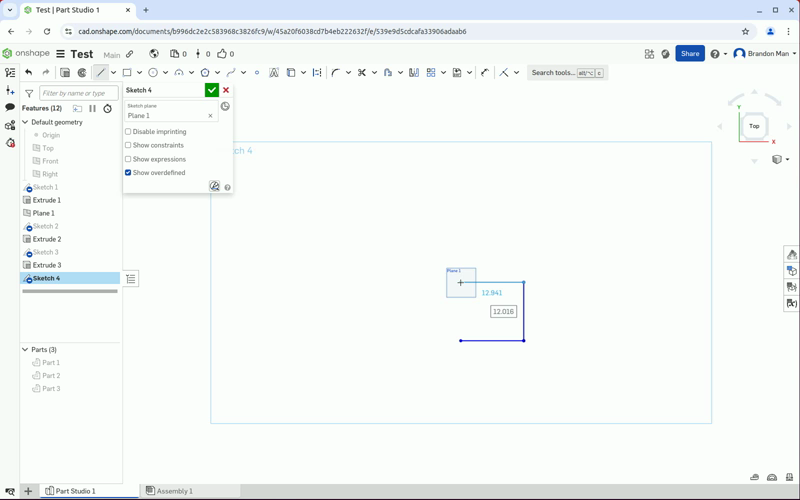
click(460, 282)
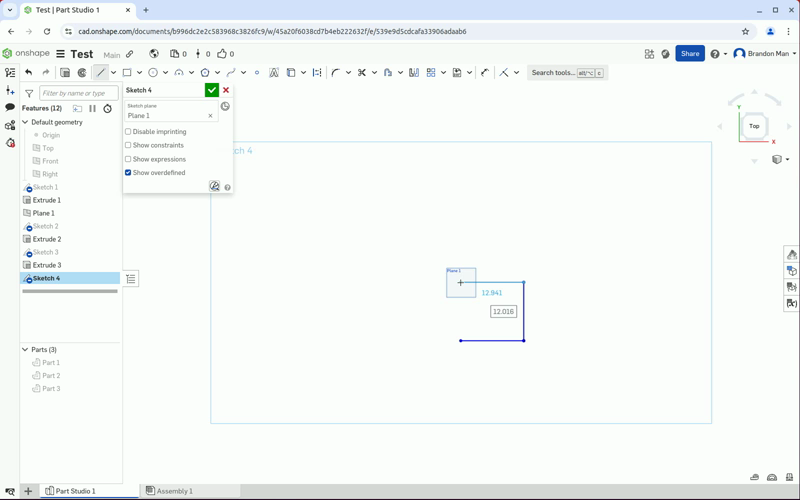
key_up(shift)
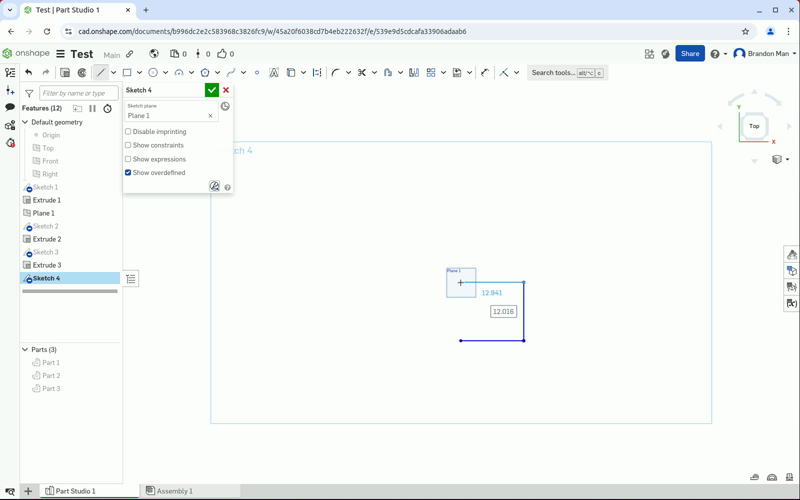
mouse_move(490, 282)
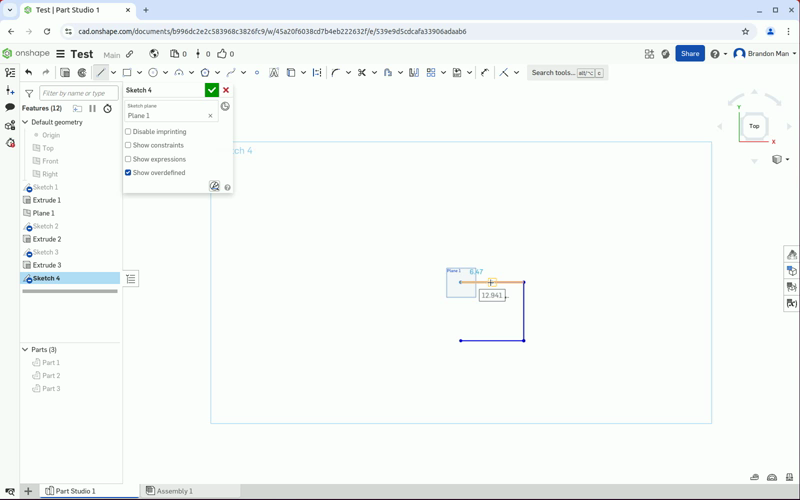
key_down(shift)
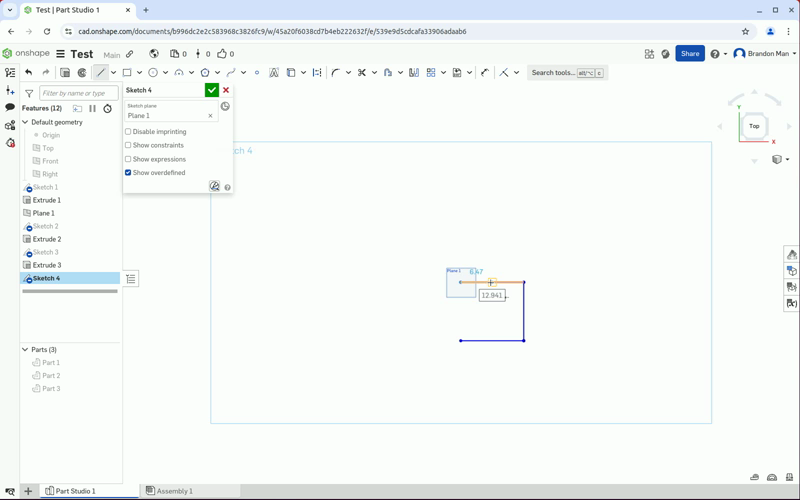
mouse_move(460, 340)
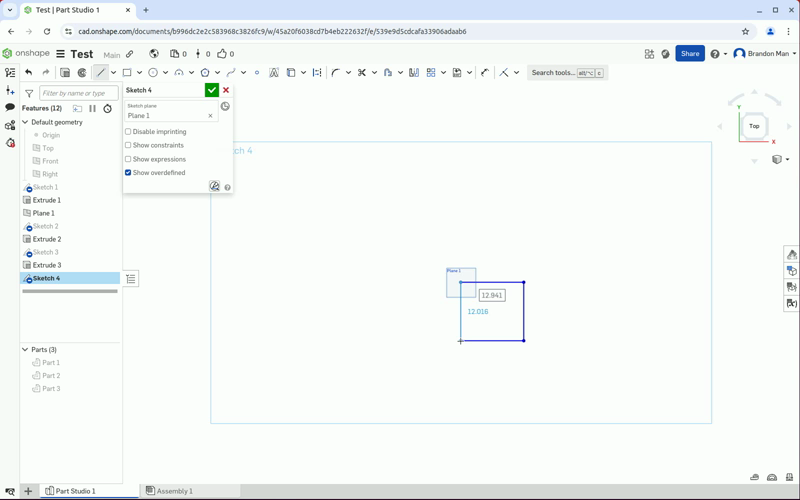
key_up(shift)
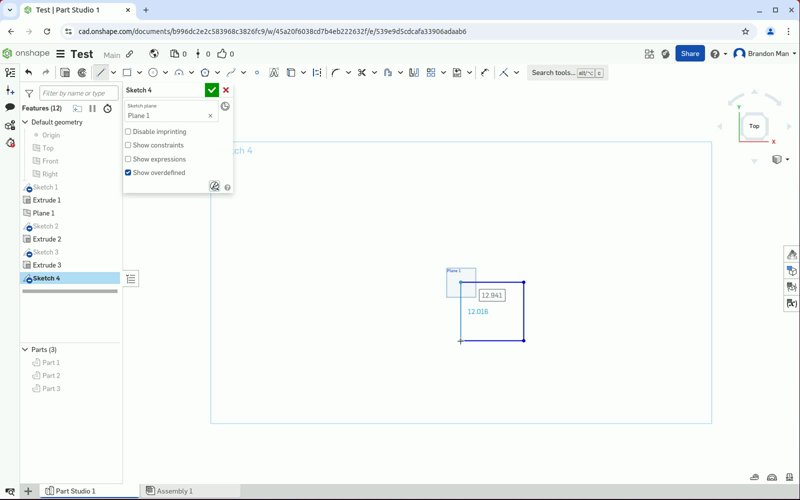
click(460, 340)
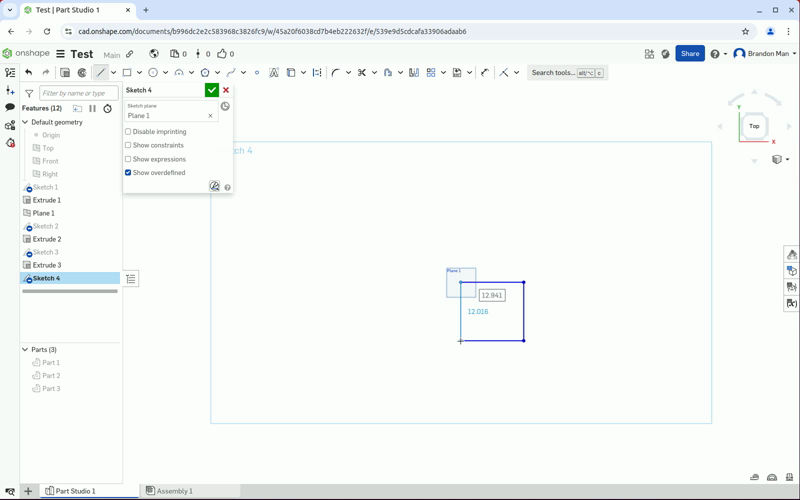
key(esc)
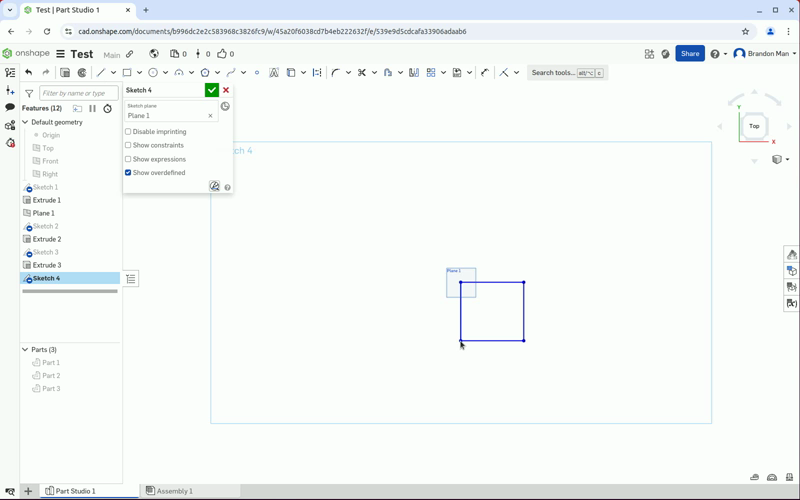
mouse_move(486, 328)
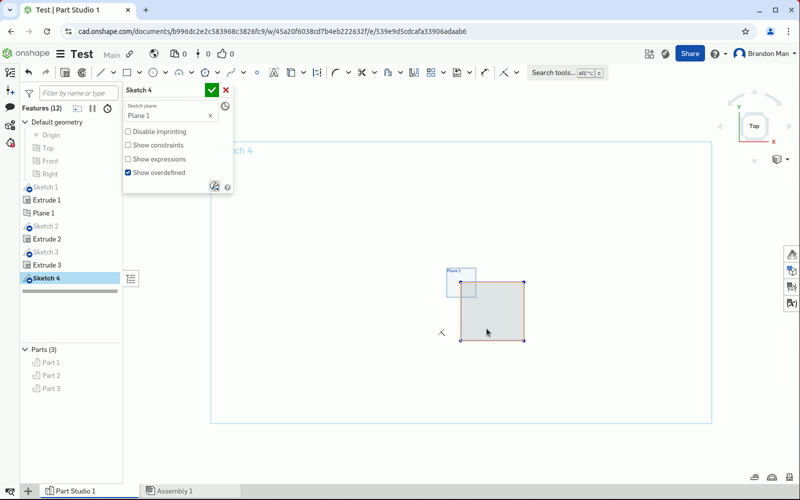
click(486, 328)
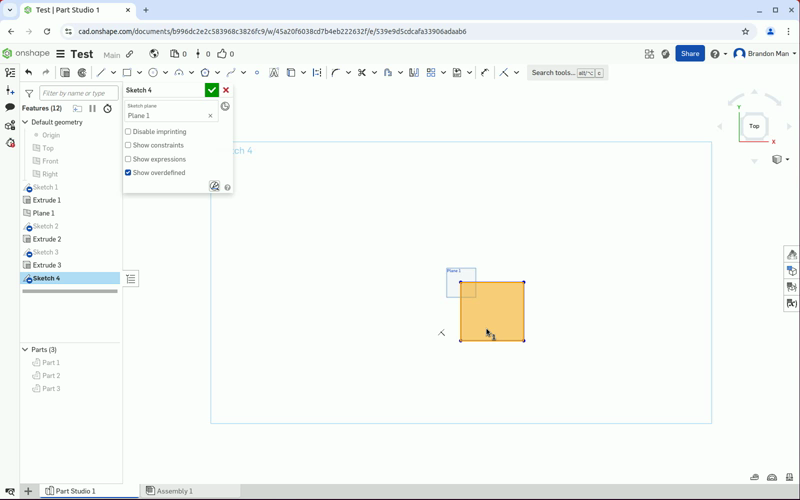
mouse_move(73, 352)
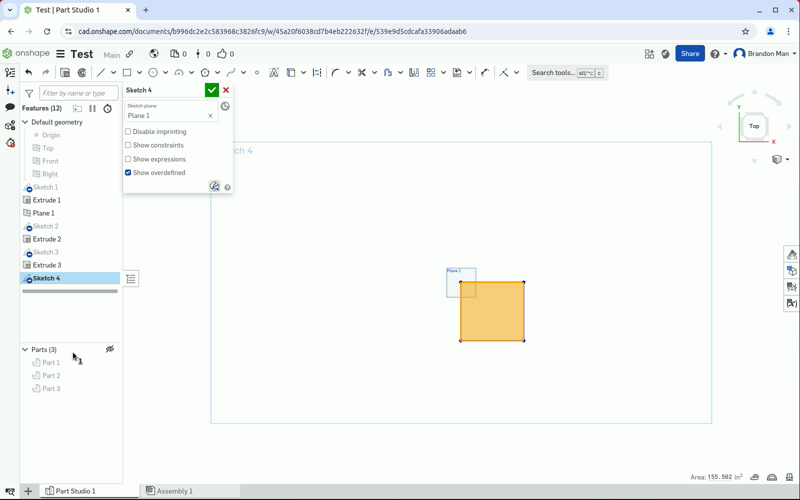
key(shift+y)
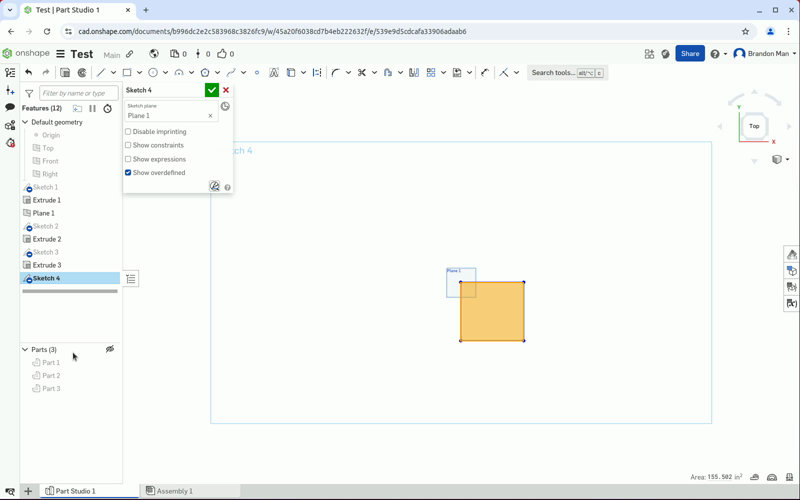
key(shift+e)
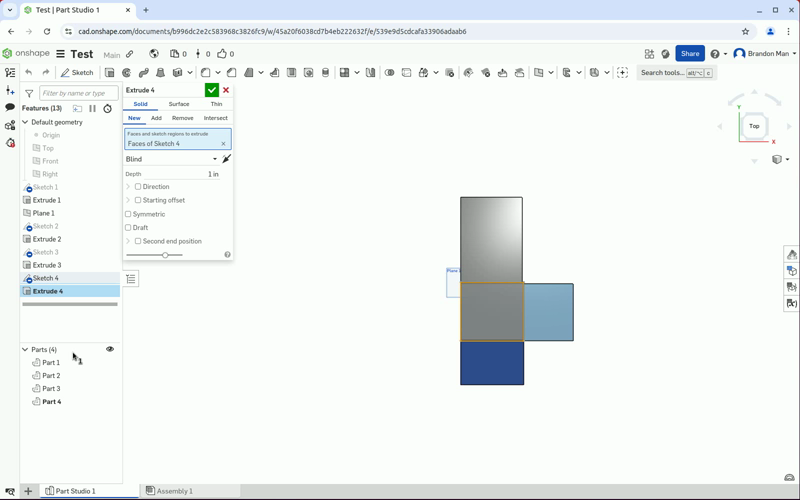
mouse_move(143, 106)
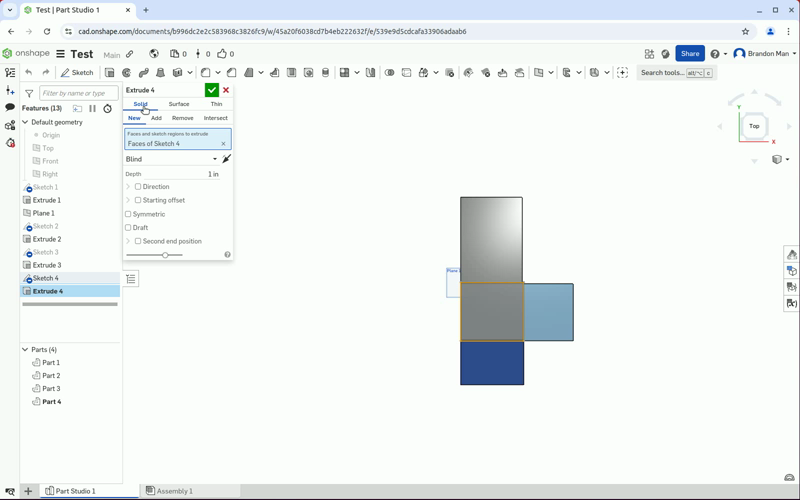
click(143, 106)
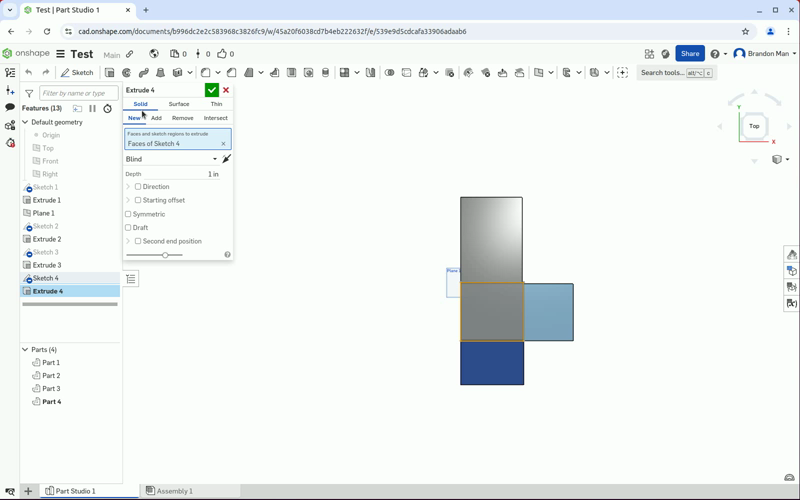
mouse_move(137, 120)
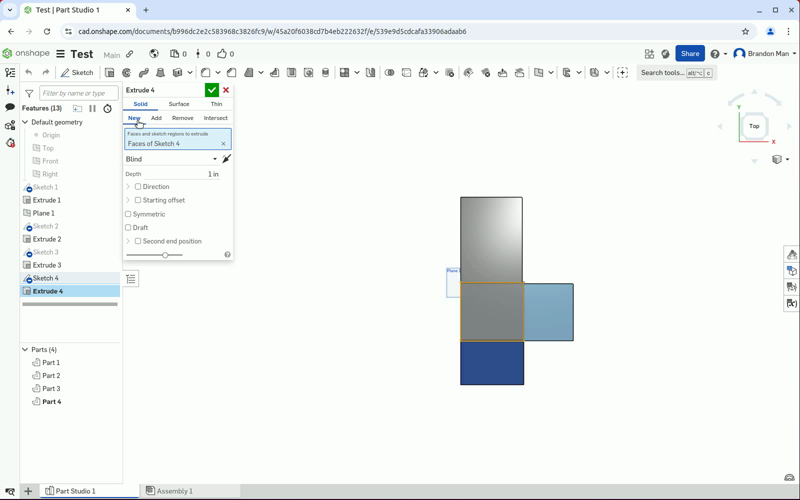
click(137, 120)
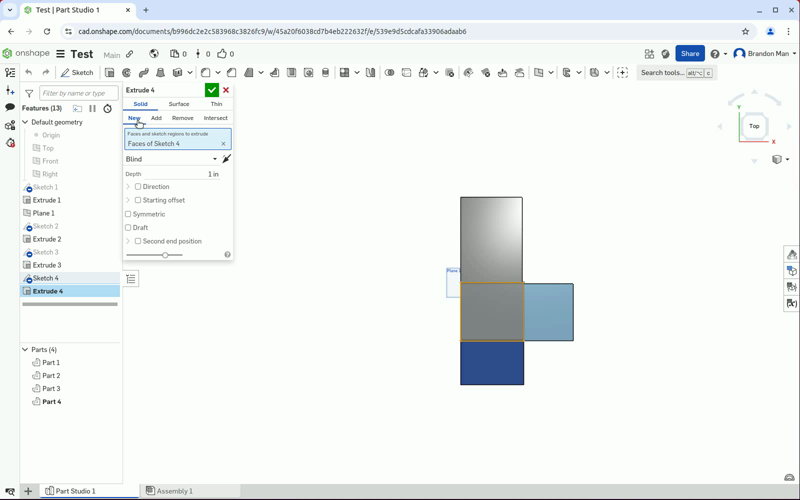
key(tab, 4)
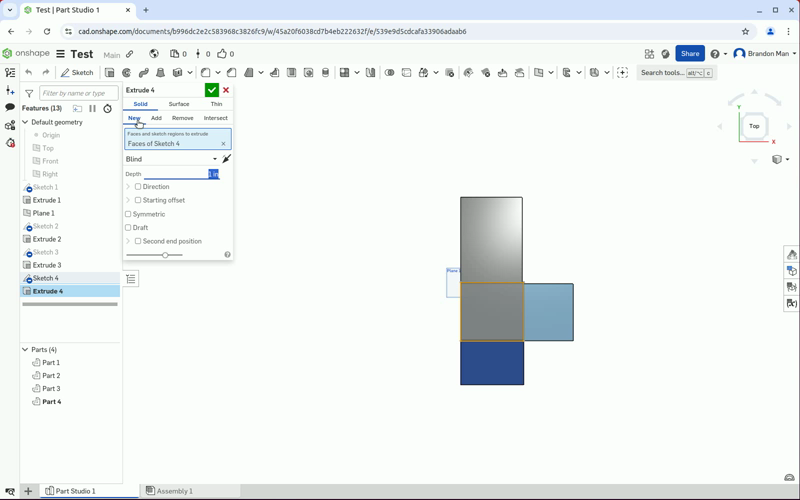
text(7.703)
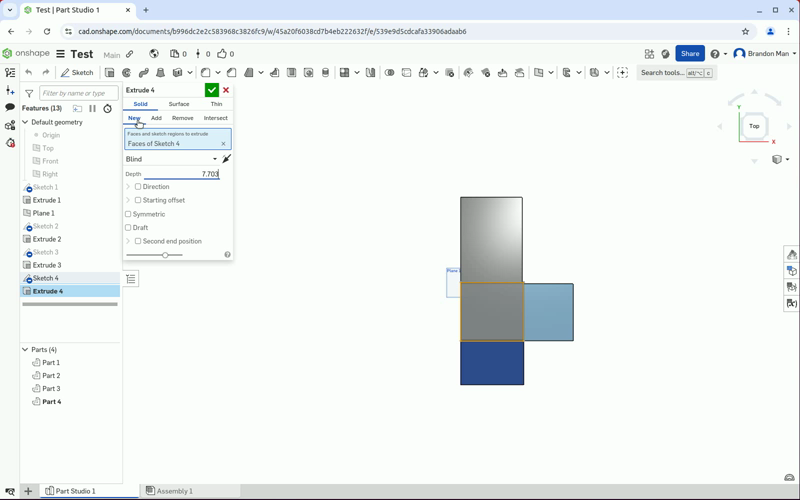
key(enter)
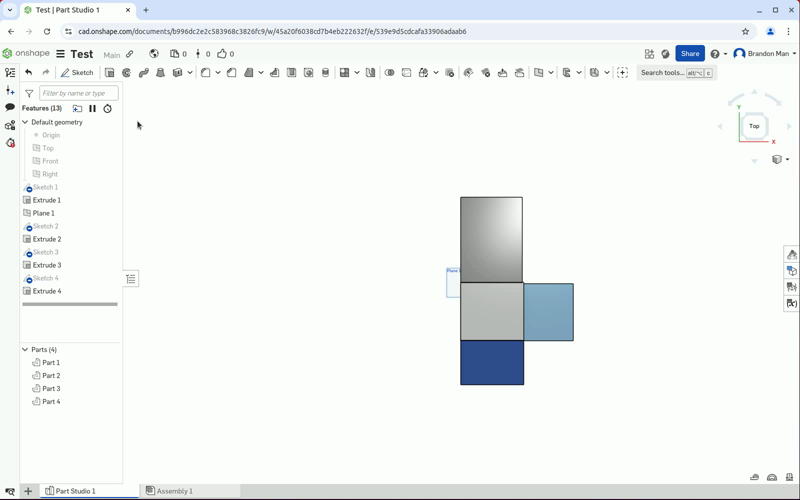
key(shift+h)
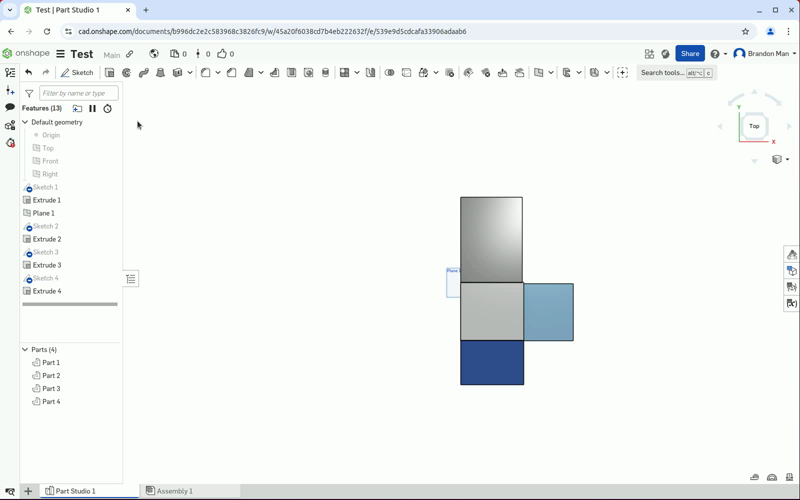
key(shift+h)
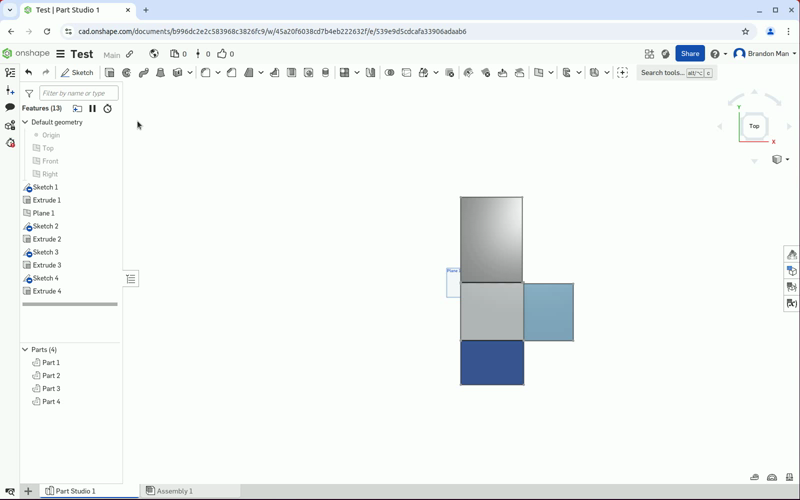
key(shift+7)
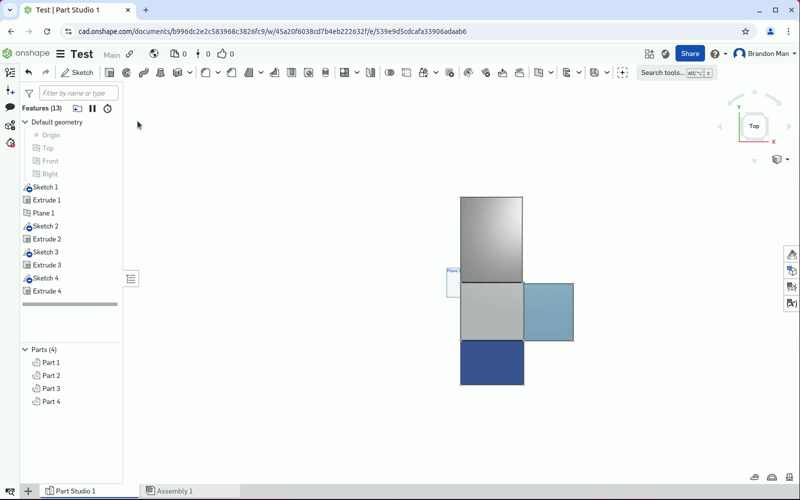
key(up, 3)
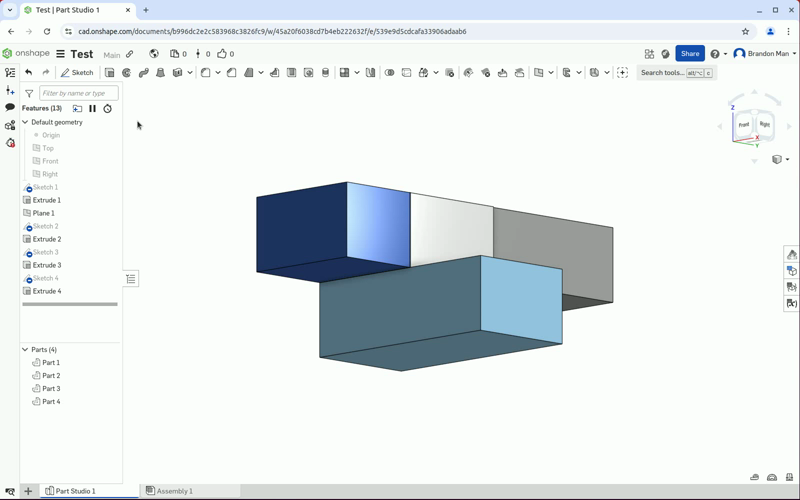
key(left, 3)
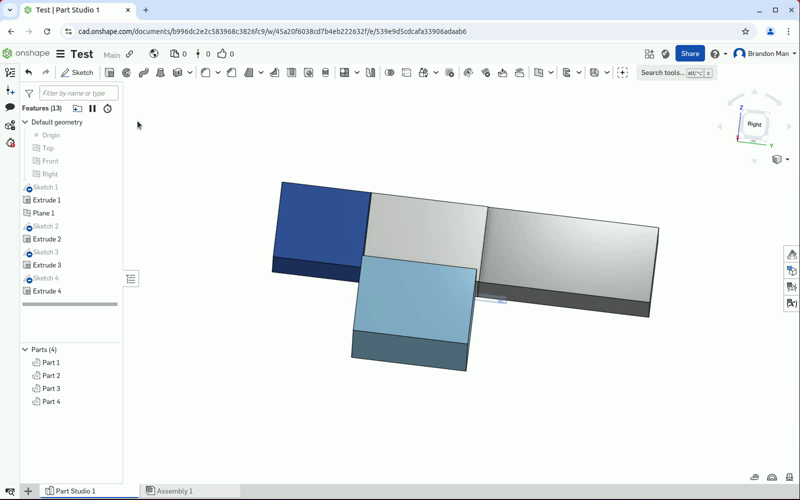
key(right, 3)
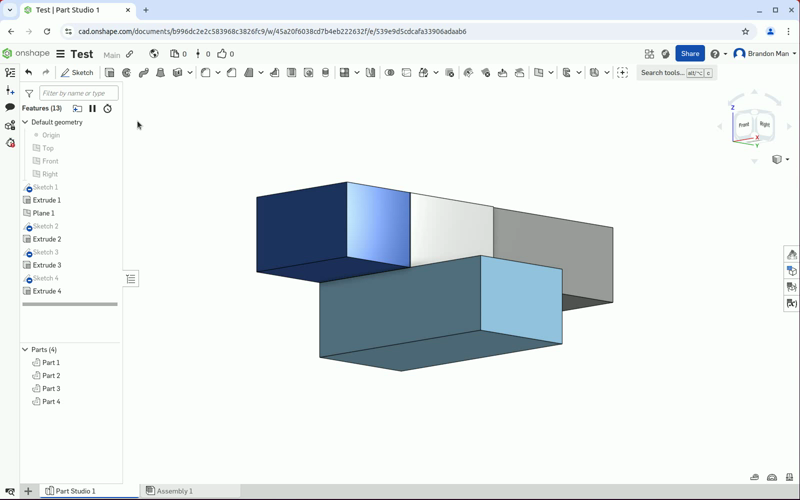
key(down, 3)
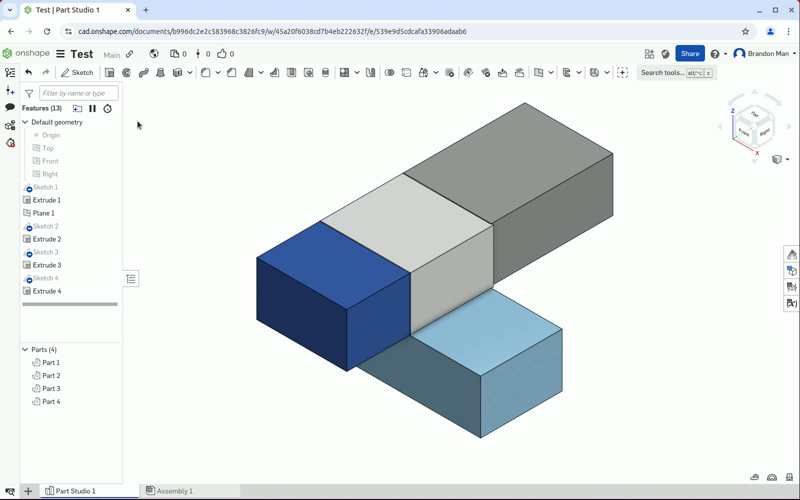
mouse_move(73, 189)
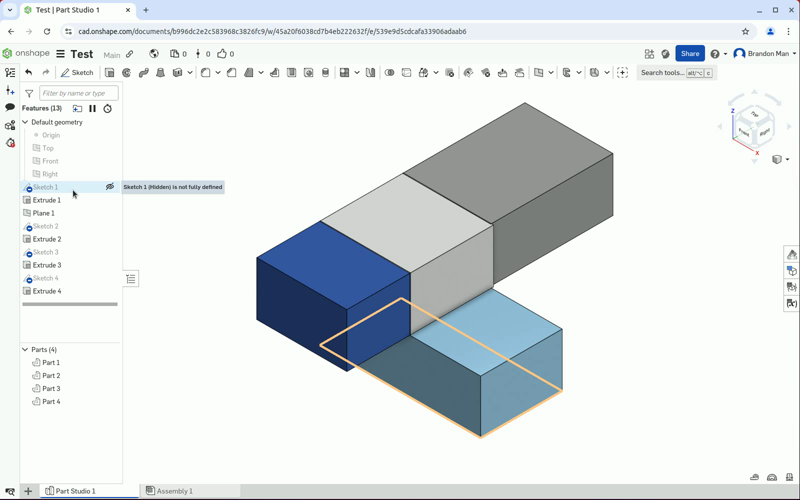
click(73, 189)